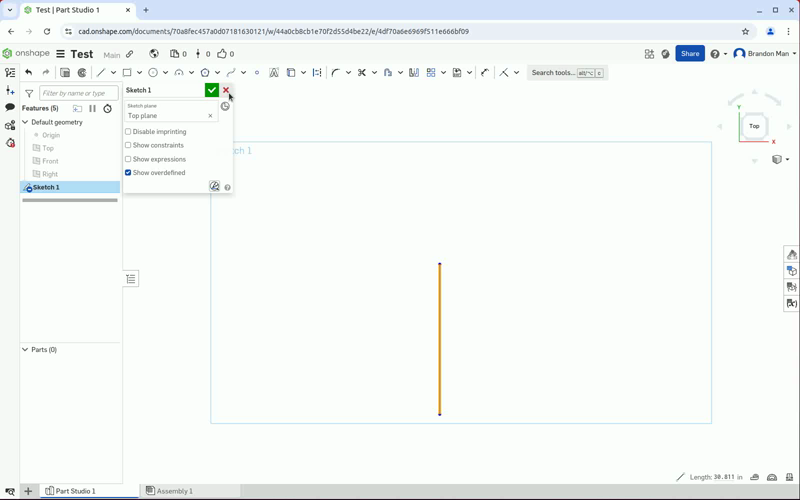
key(shift+h)
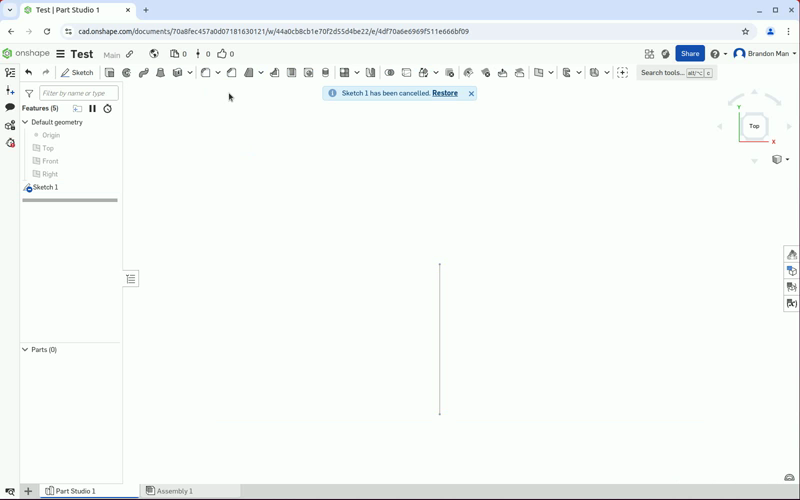
key(shift+s)
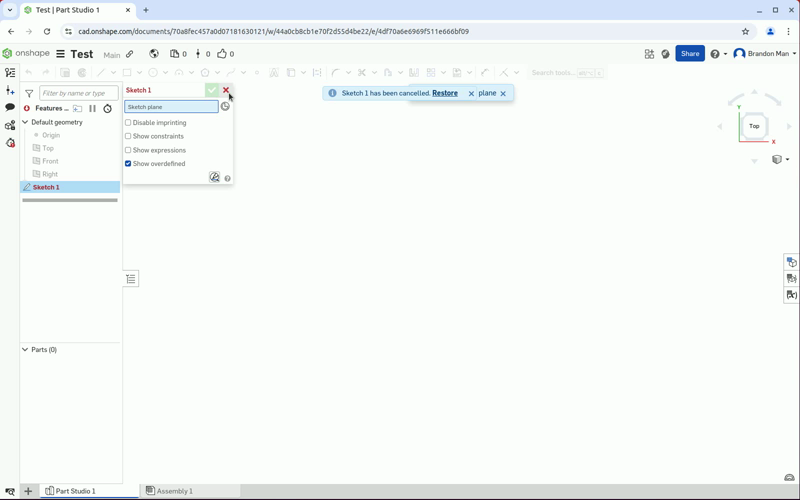
mouse_move(73, 150)
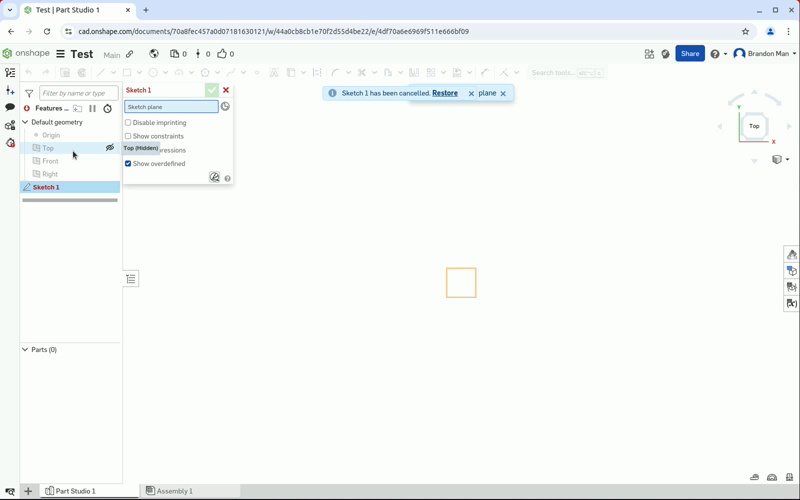
click(73, 150)
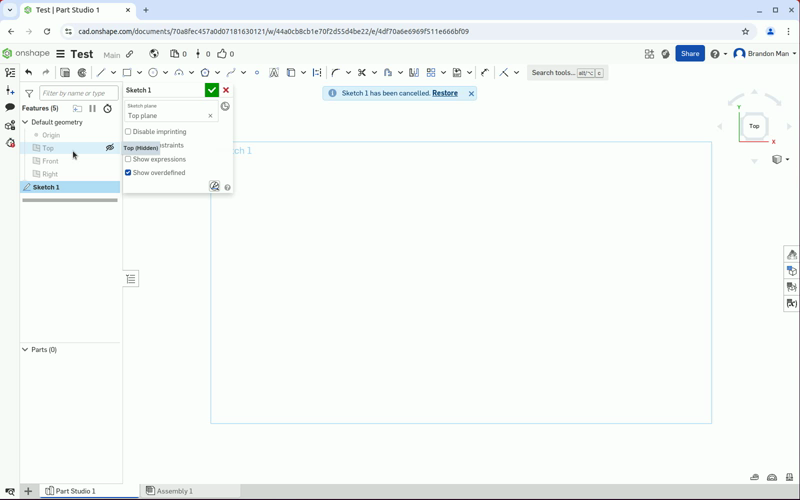
mouse_move(73, 352)
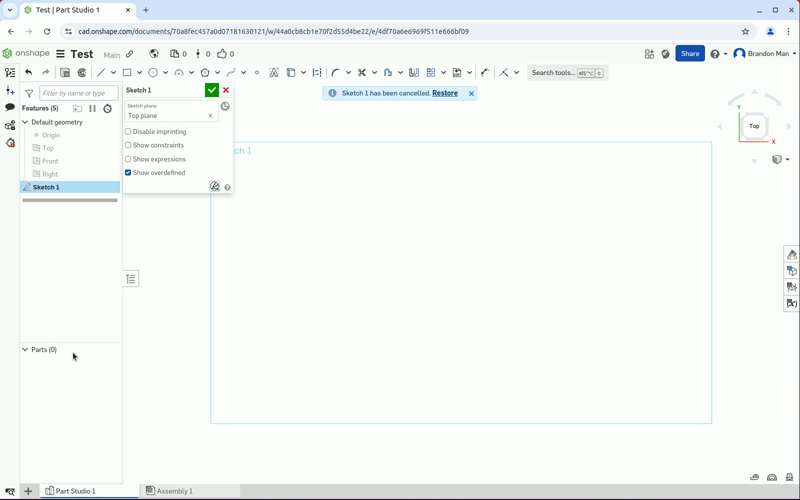
key(y)
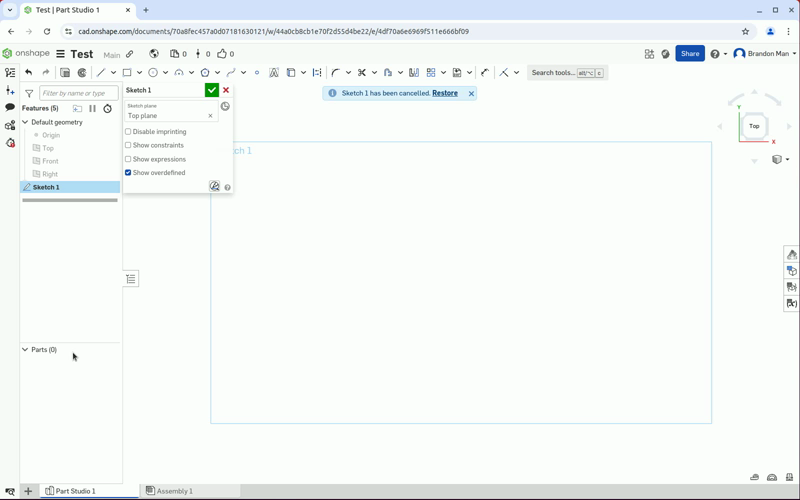
key(l)
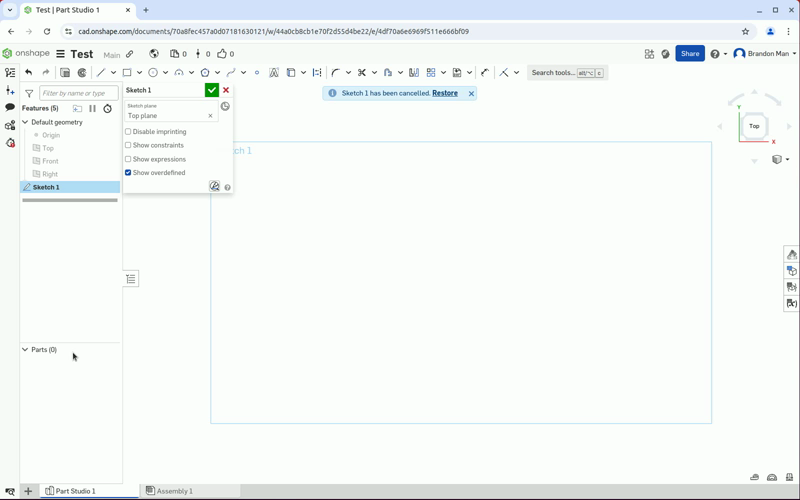
key_down(shift)
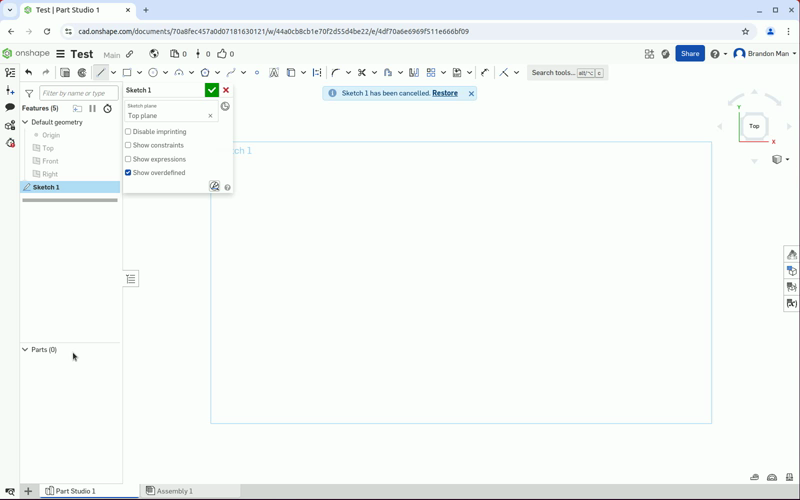
mouse_move(460, 290)
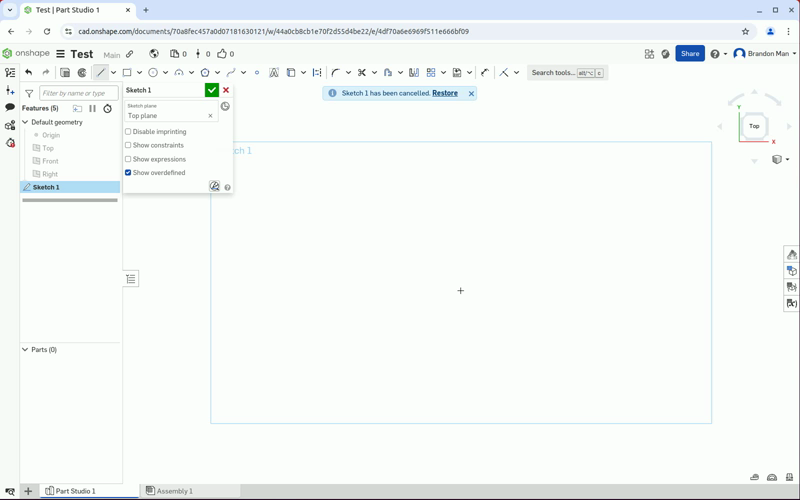
click(460, 290)
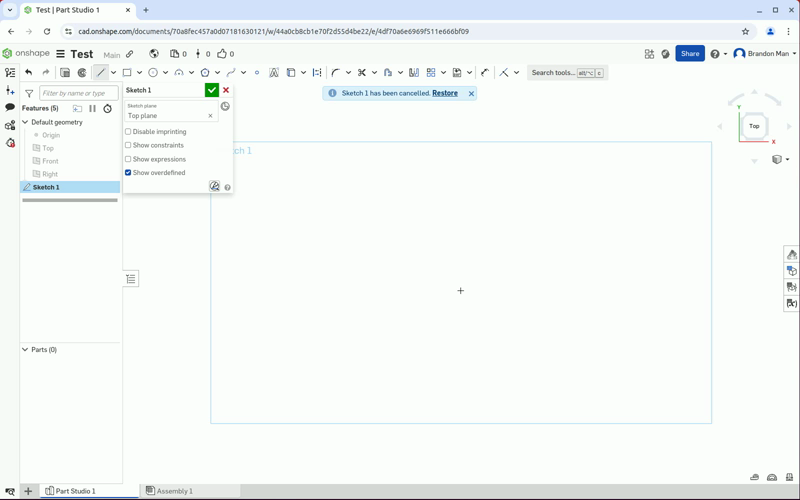
key_up(shift)
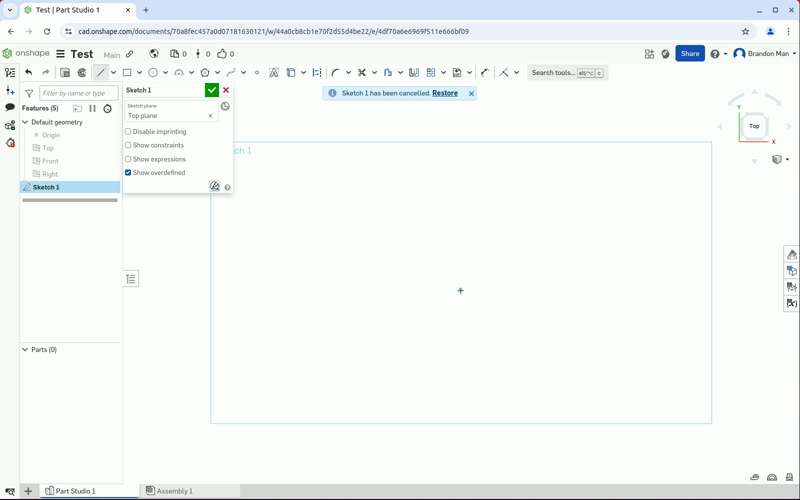
key_down(shift)
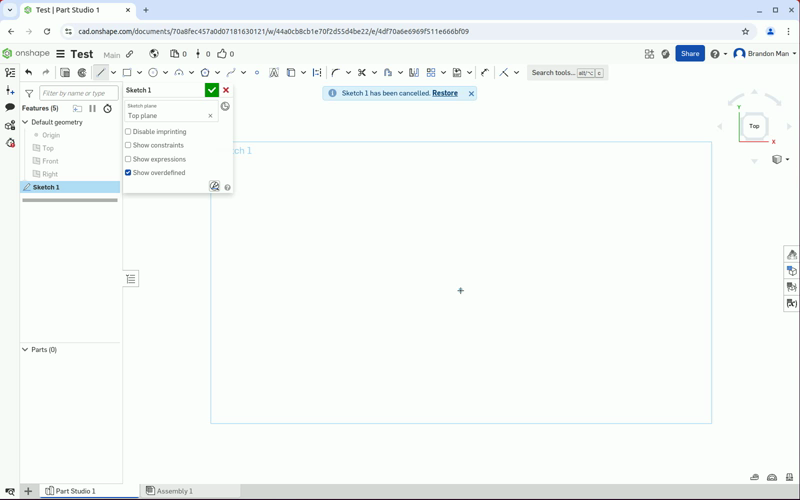
mouse_move(490, 290)
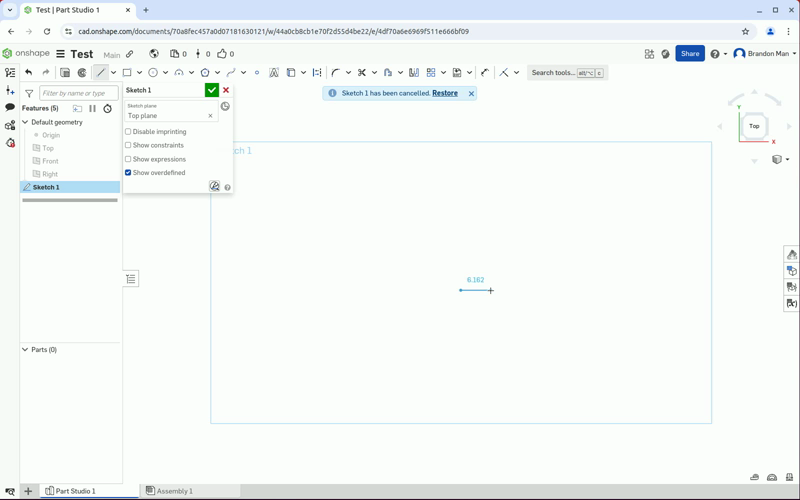
mouse_move(468, 290)
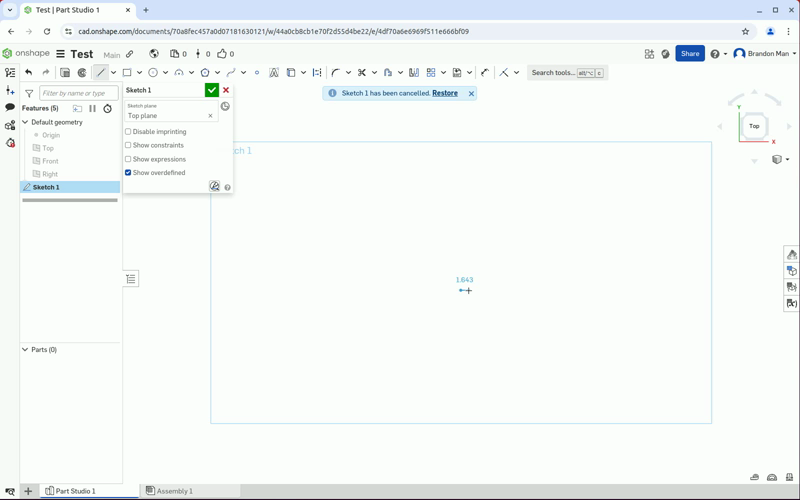
click(468, 290)
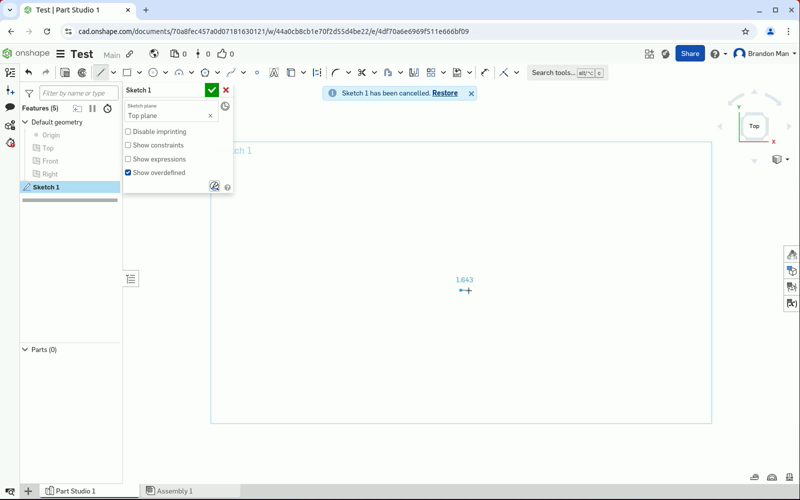
key_up(shift)
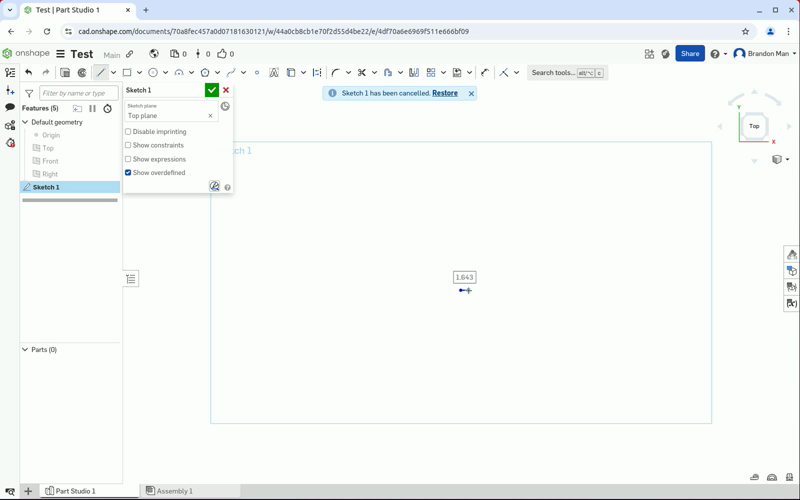
key_down(shift)
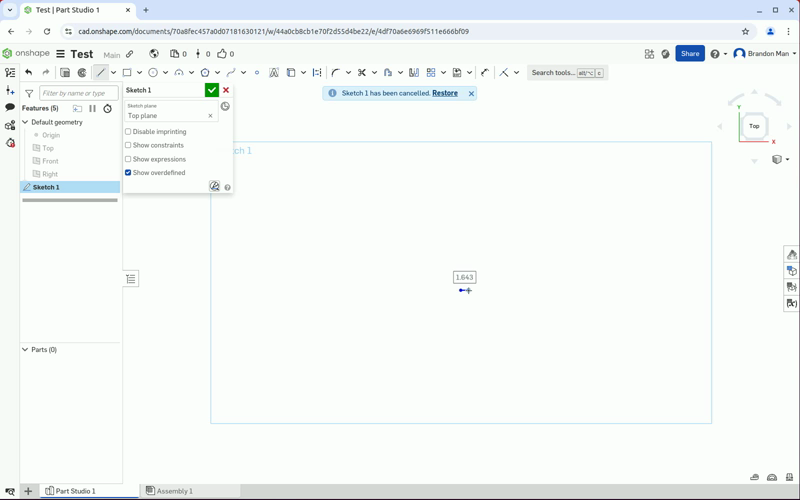
mouse_move(498, 290)
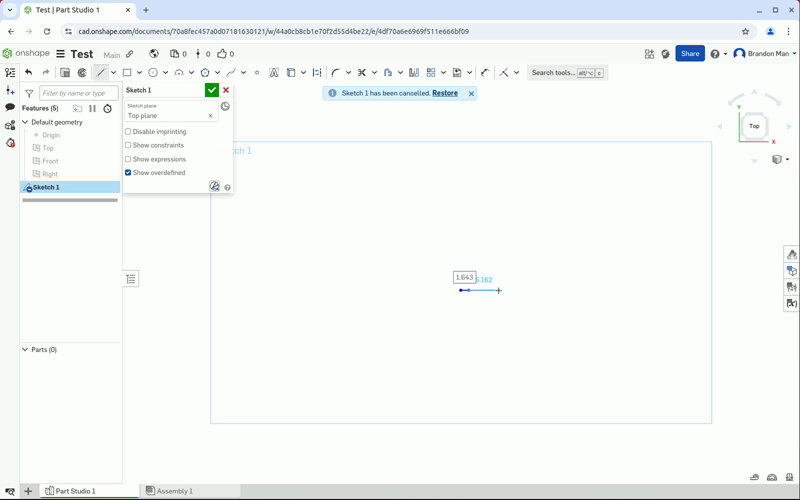
mouse_move(468, 281)
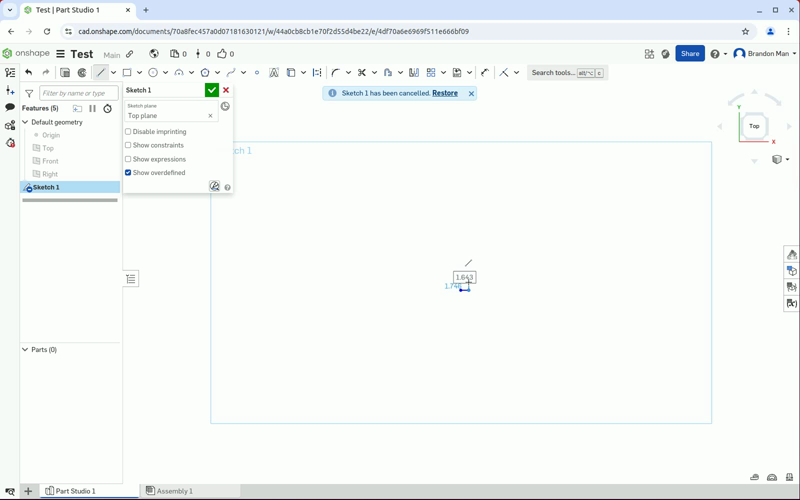
click(468, 281)
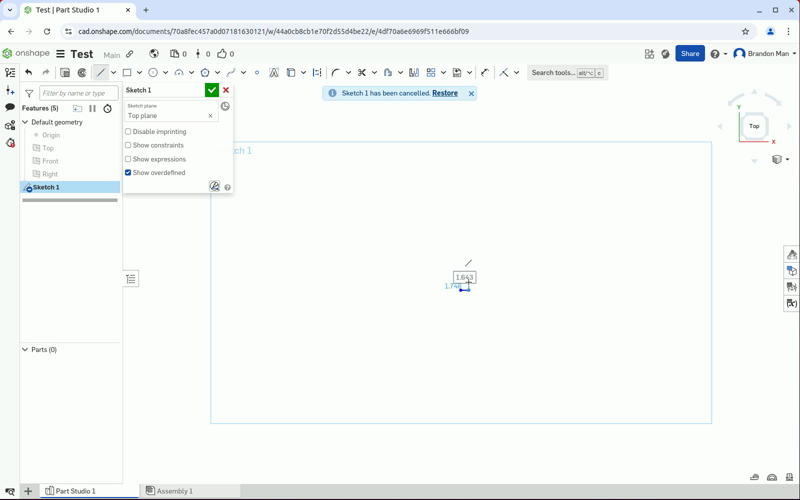
key_up(shift)
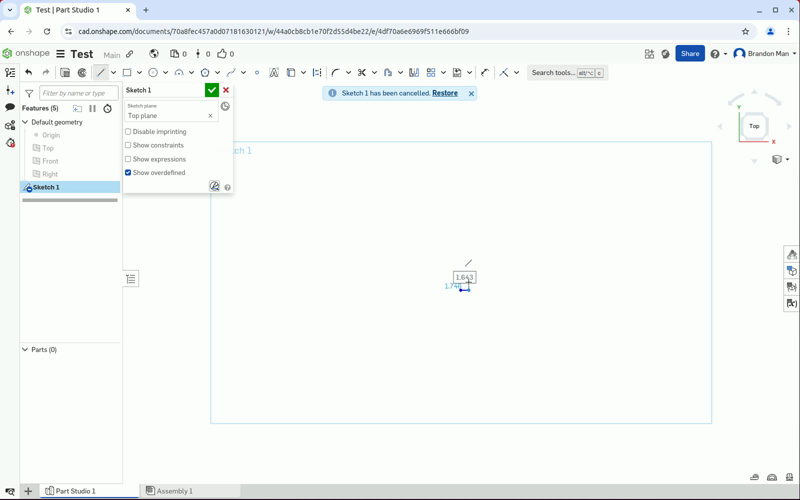
key_down(shift)
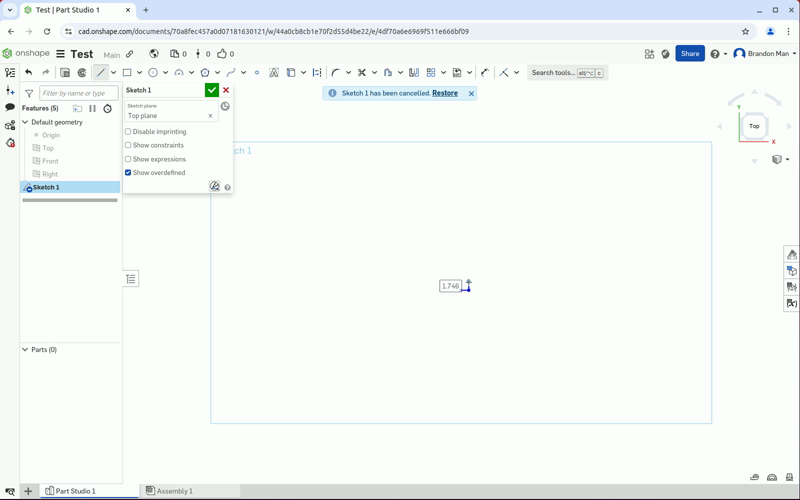
mouse_move(498, 281)
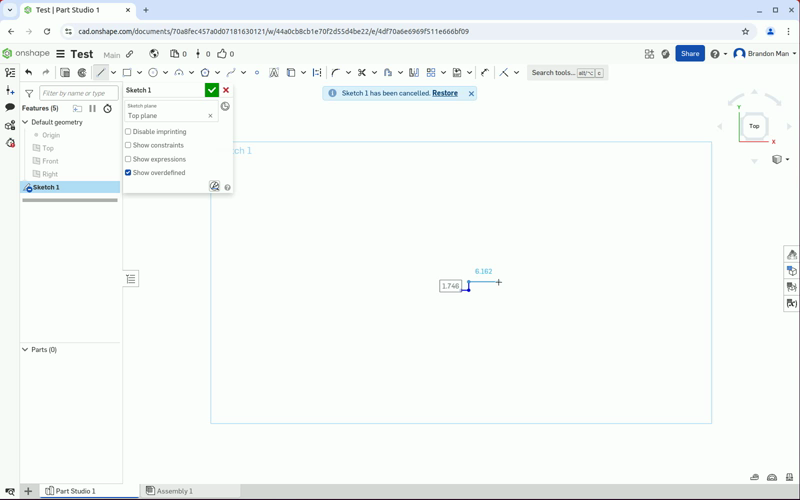
mouse_move(460, 281)
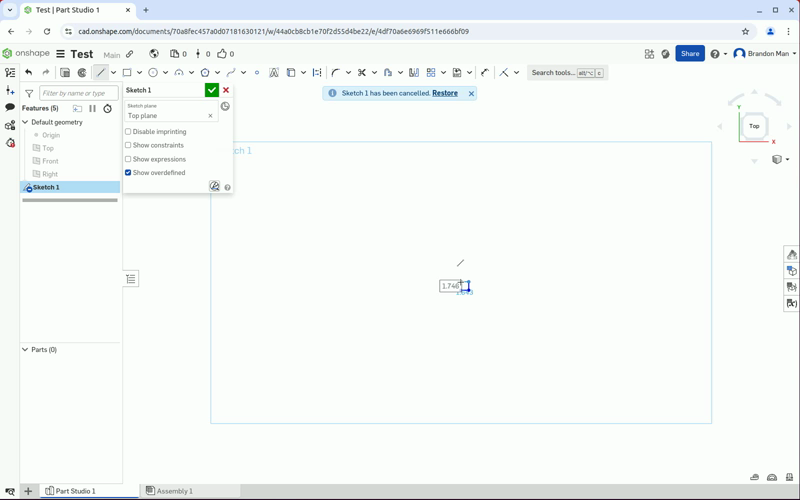
click(460, 281)
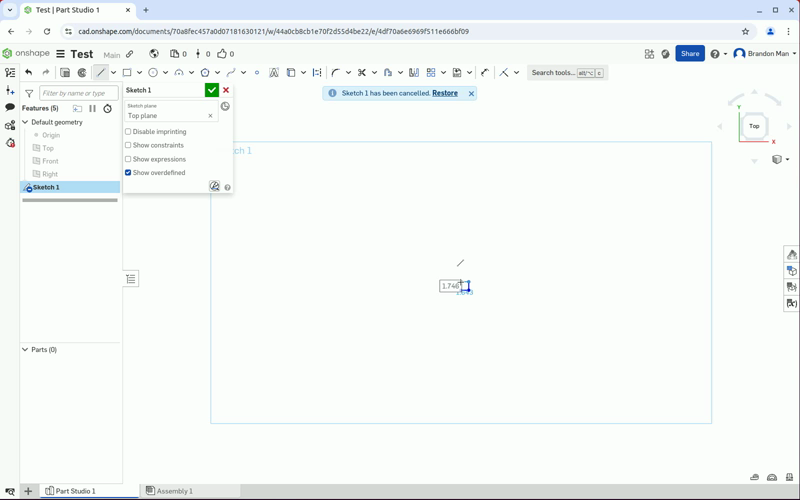
key_up(shift)
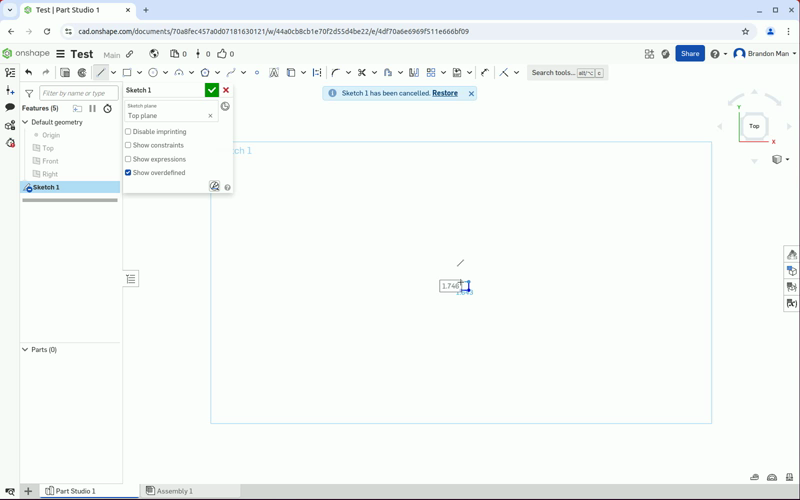
mouse_move(490, 281)
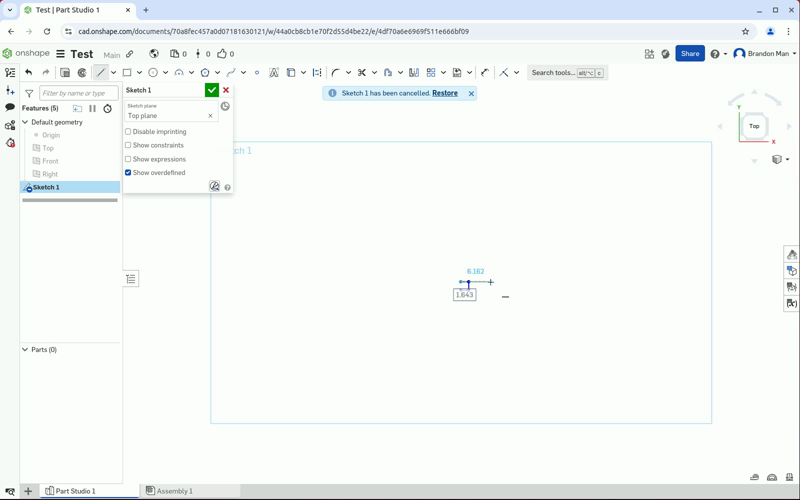
key_down(shift)
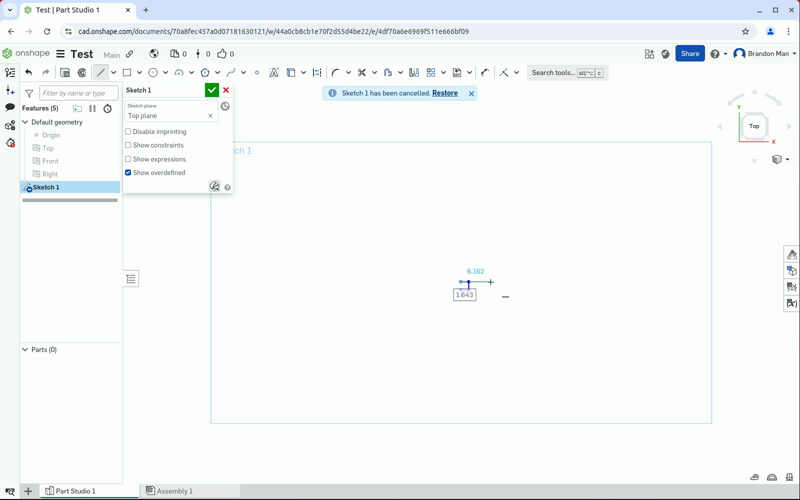
mouse_move(460, 290)
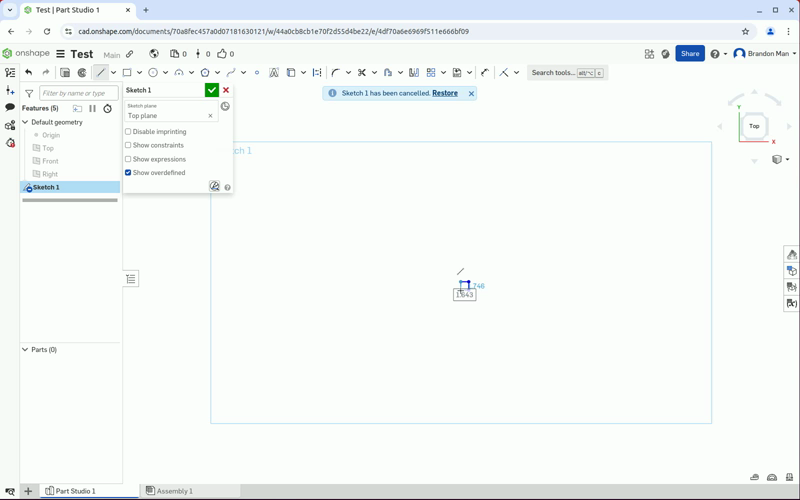
key_up(shift)
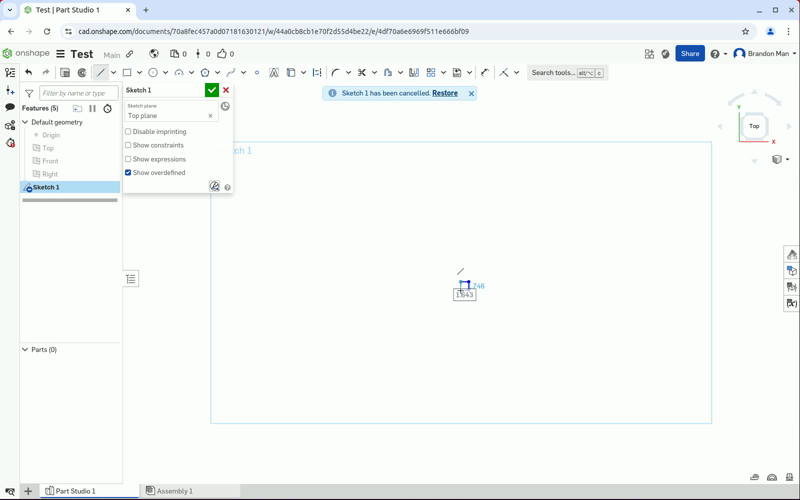
click(460, 290)
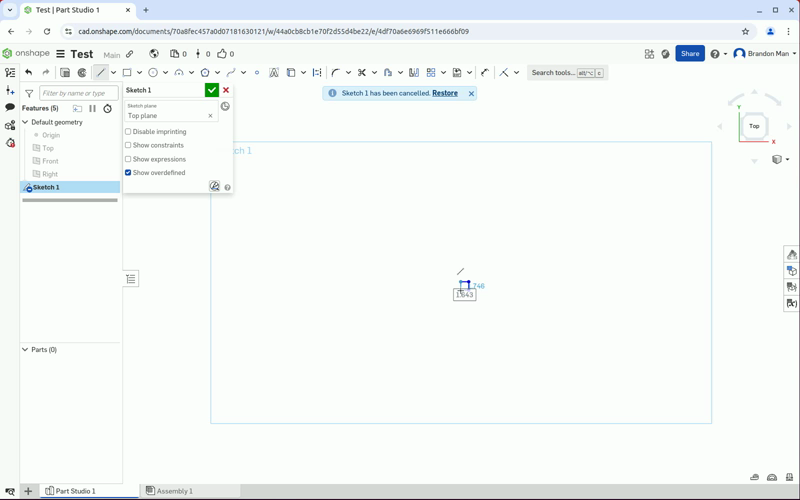
key(esc)
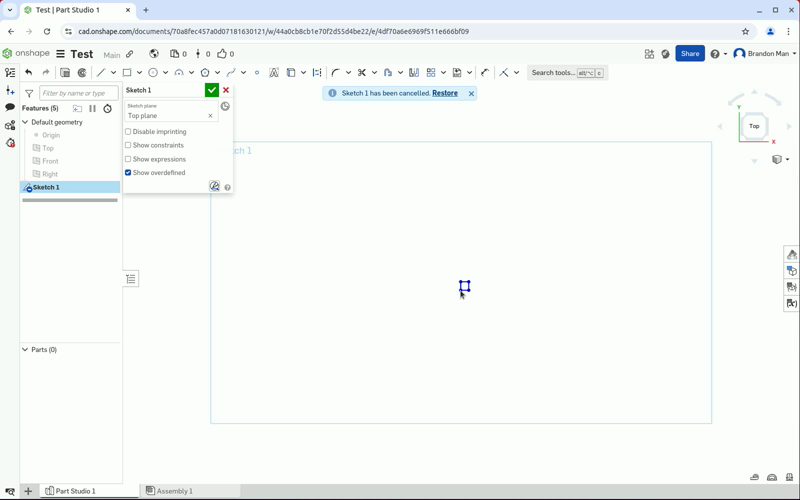
mouse_move(468, 289)
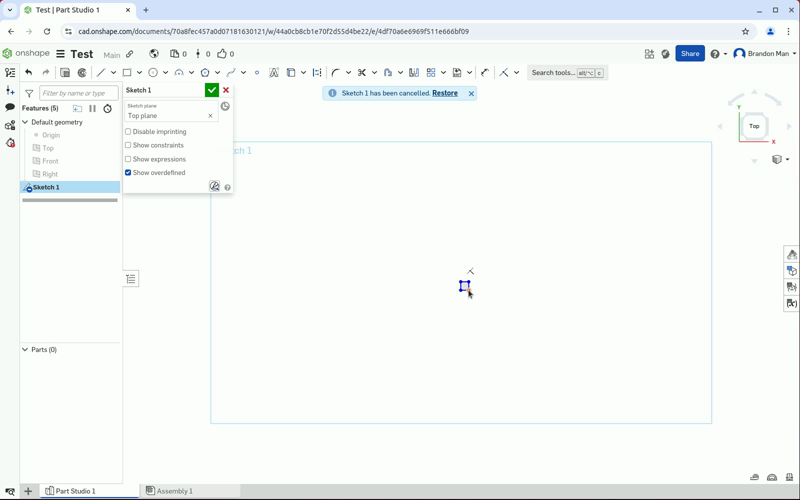
scroll(6)
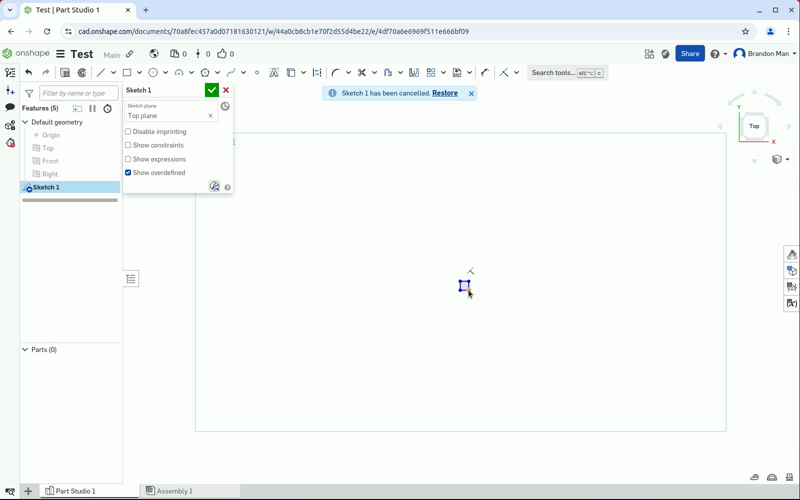
scroll(6)
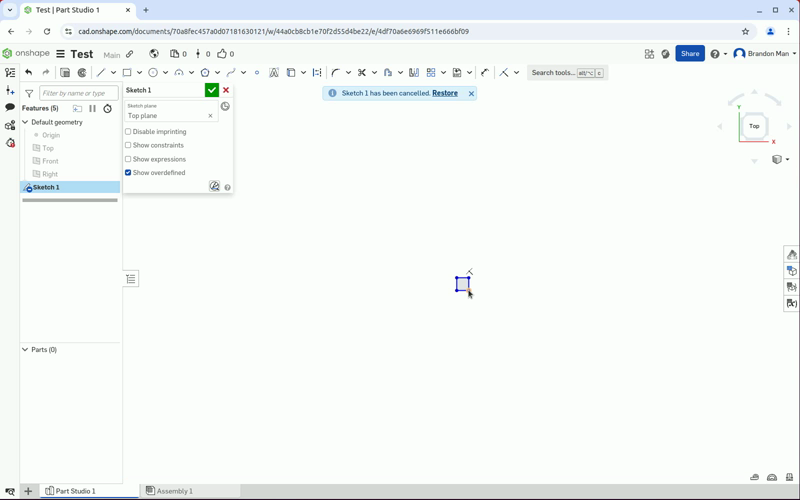
scroll(6)
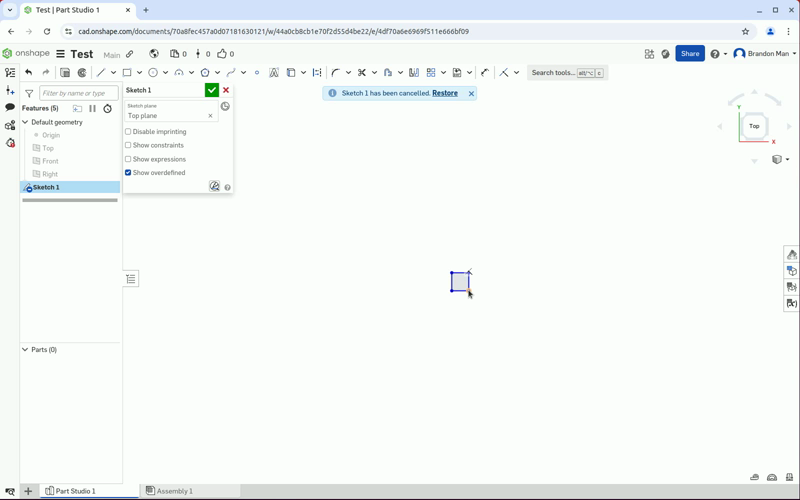
scroll(6)
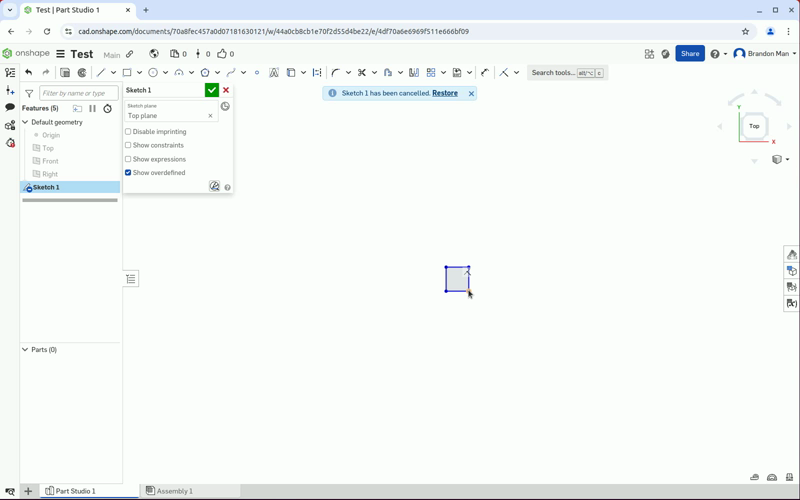
scroll(6)
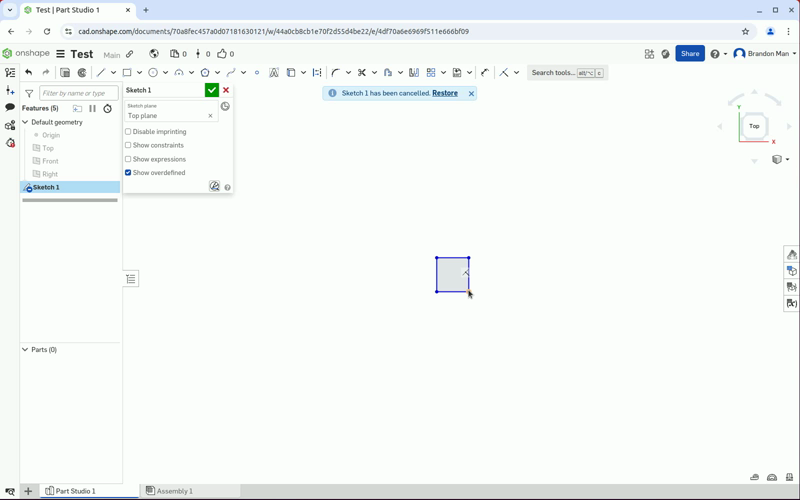
scroll(6)
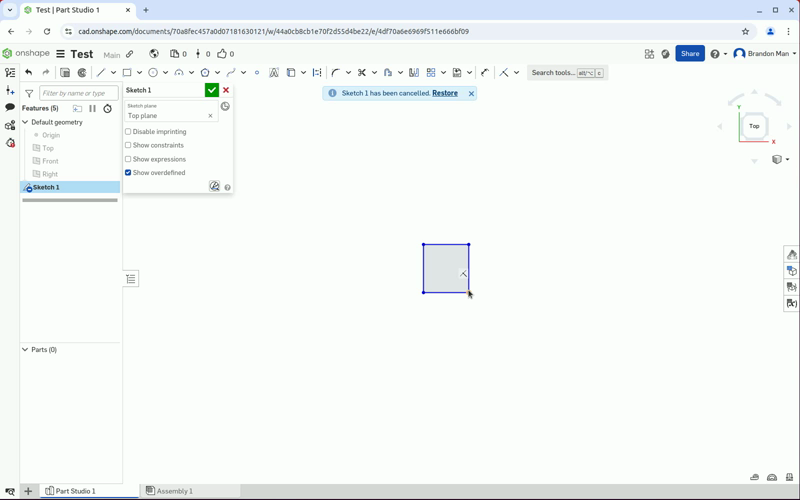
scroll(6)
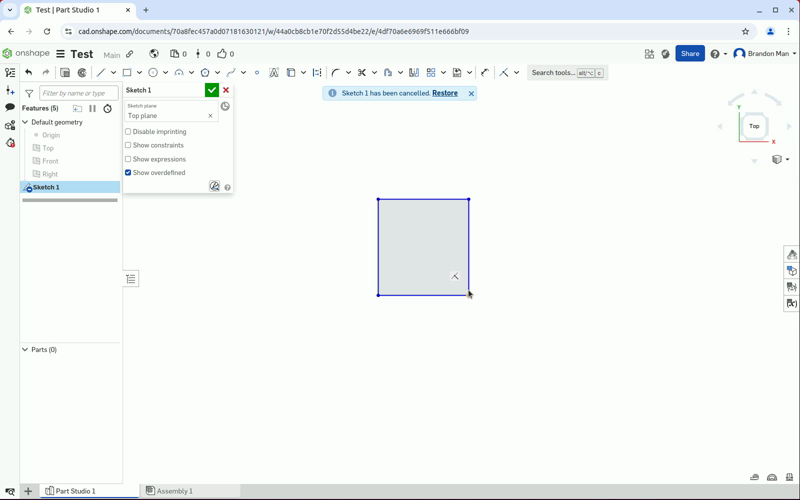
click(468, 289)
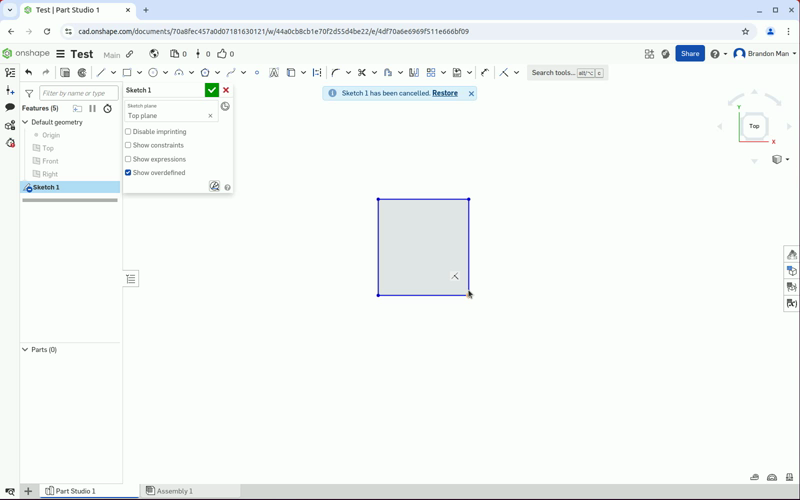
scroll(-6)
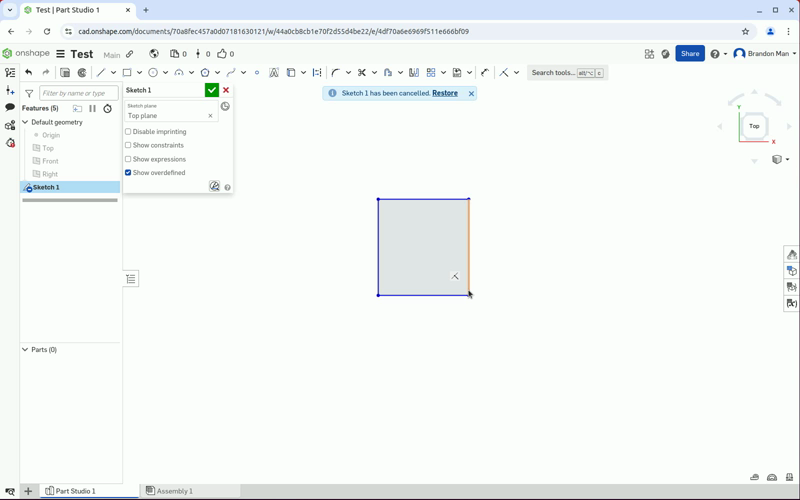
scroll(-6)
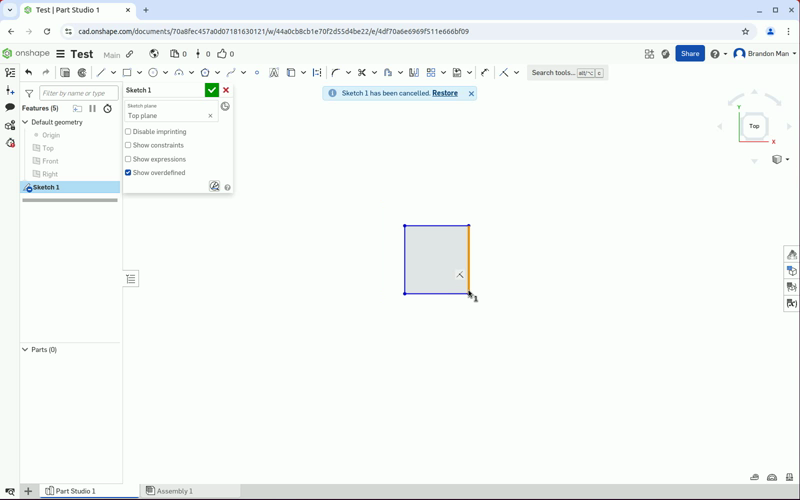
scroll(-6)
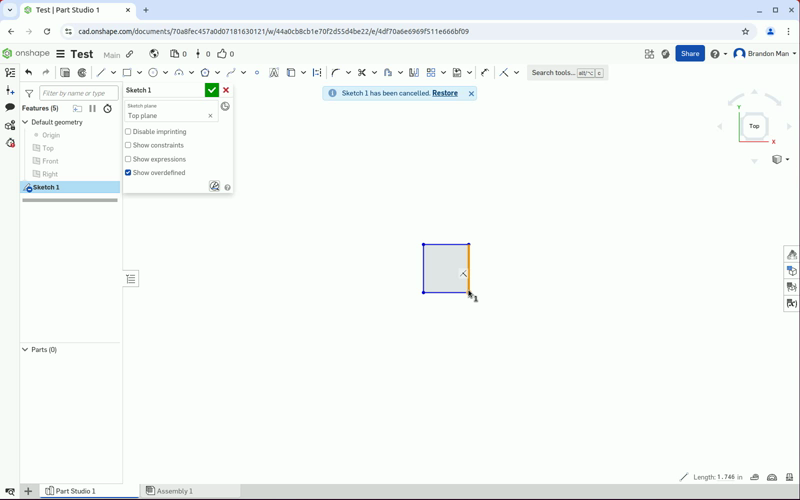
scroll(-6)
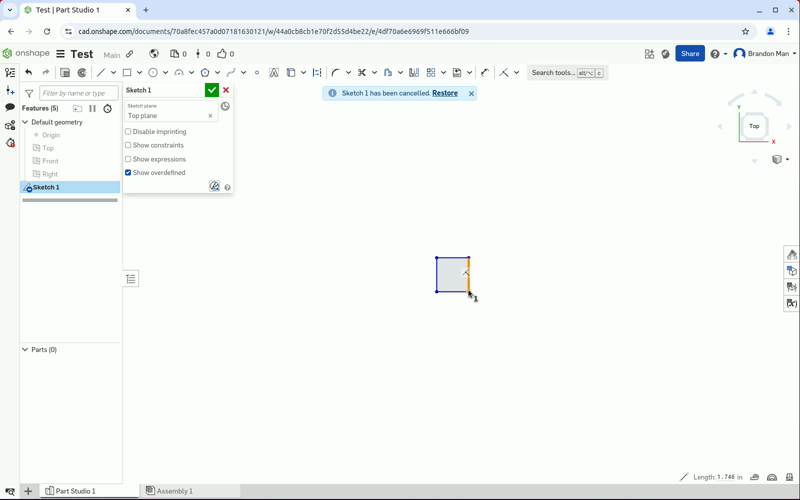
scroll(-6)
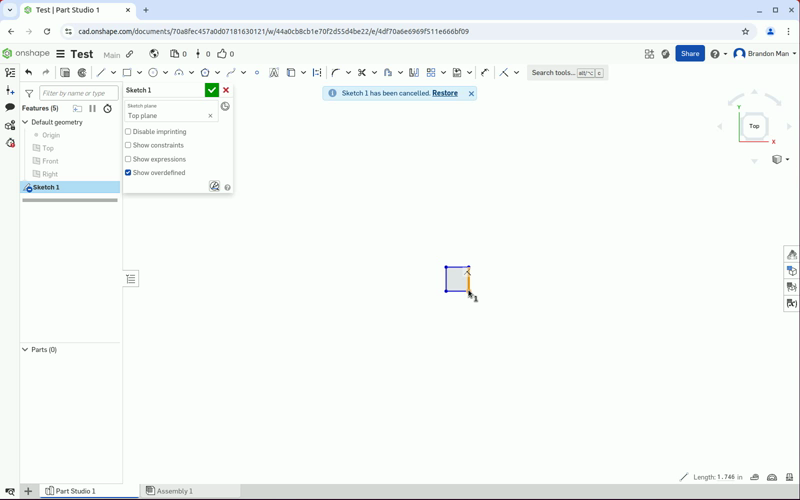
scroll(-6)
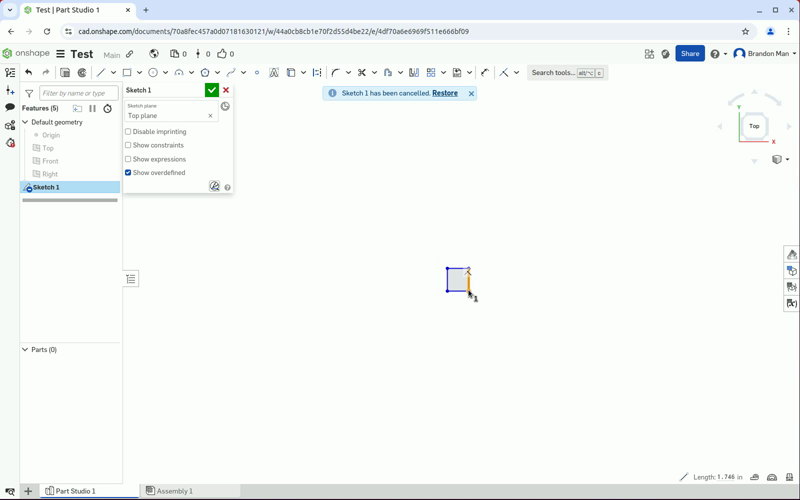
scroll(-6)
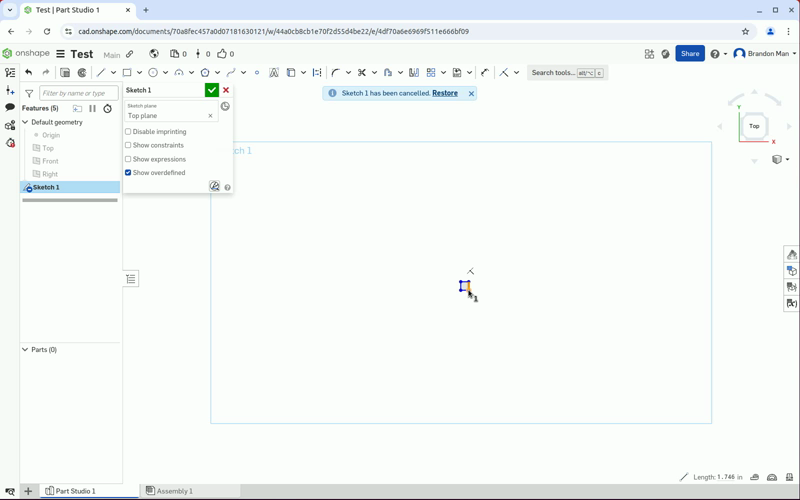
mouse_move(73, 352)
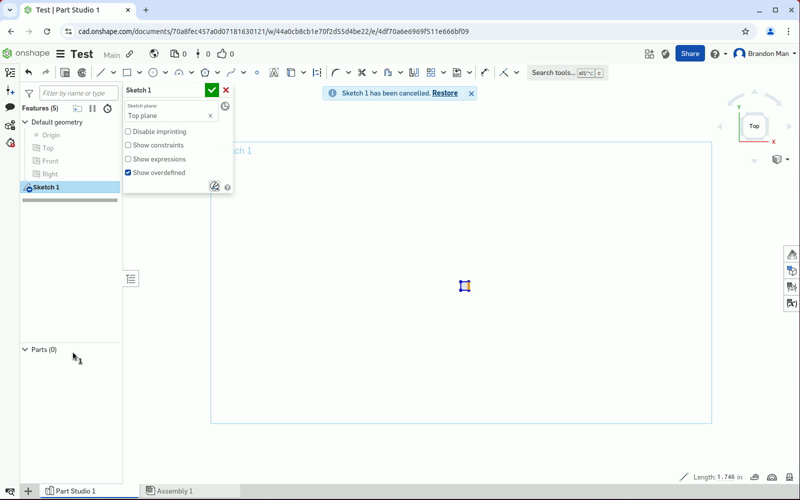
key(shift+y)
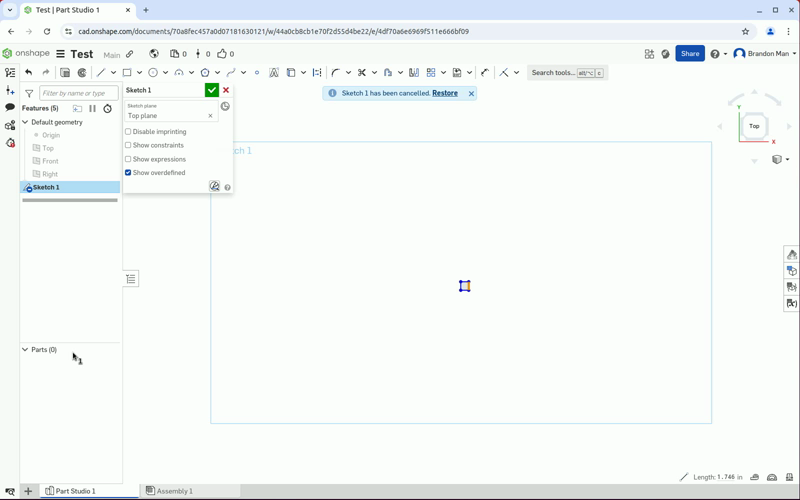
key(shift+e)
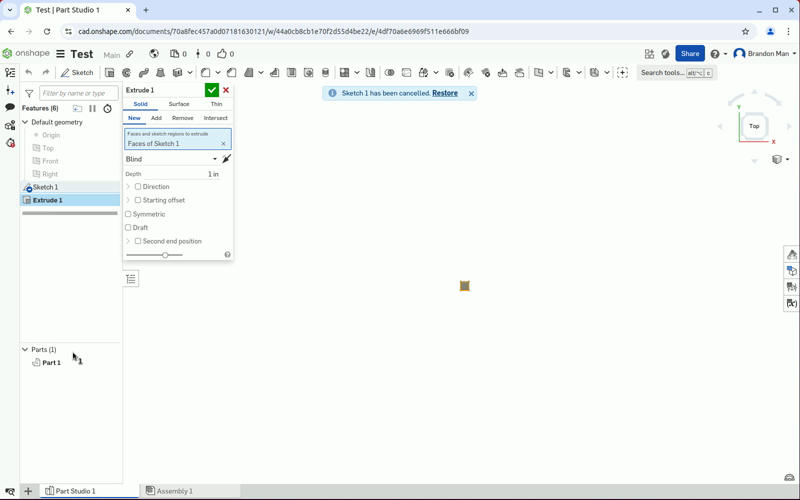
mouse_move(143, 106)
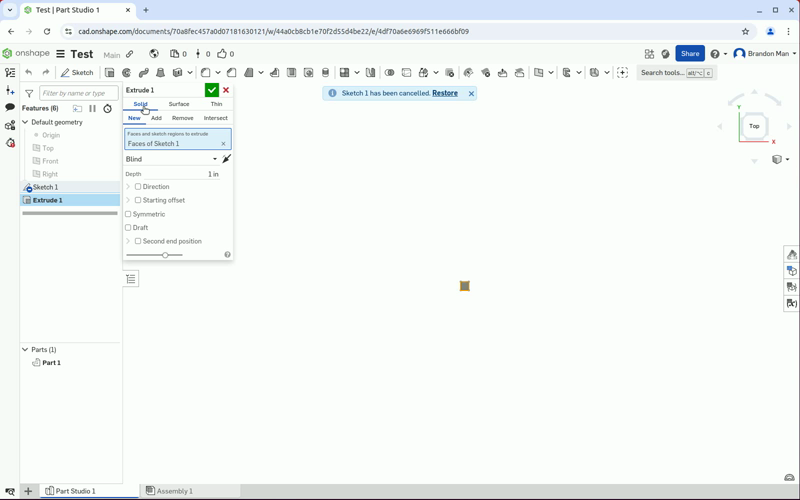
click(143, 106)
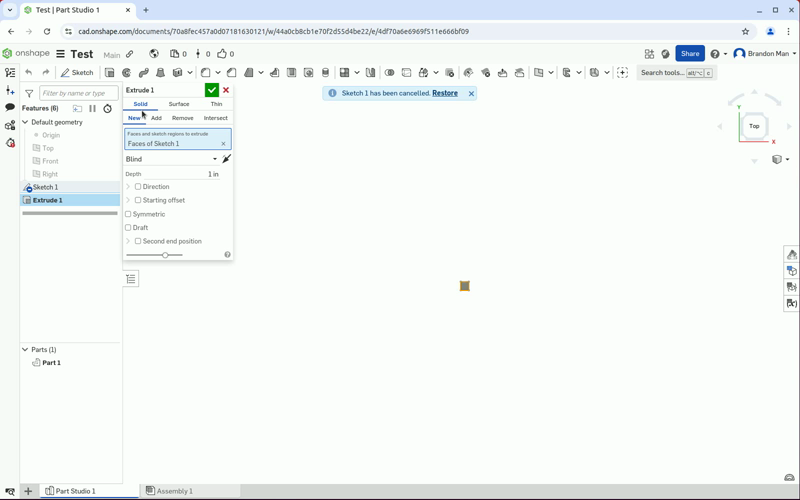
mouse_move(137, 120)
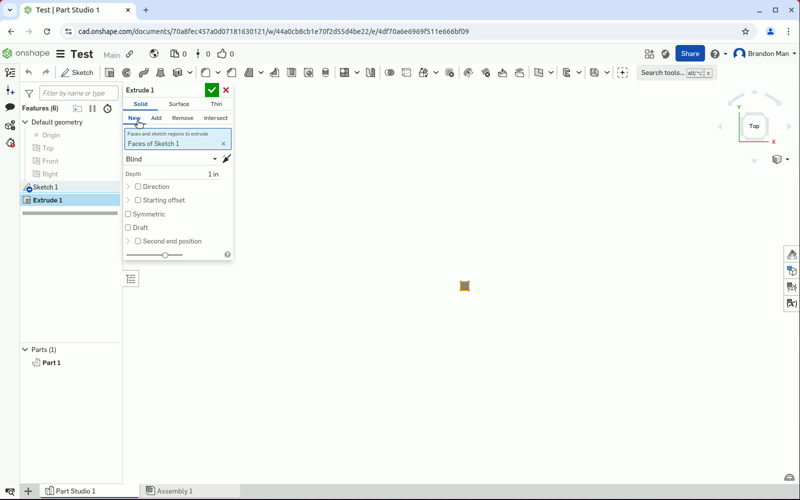
click(137, 120)
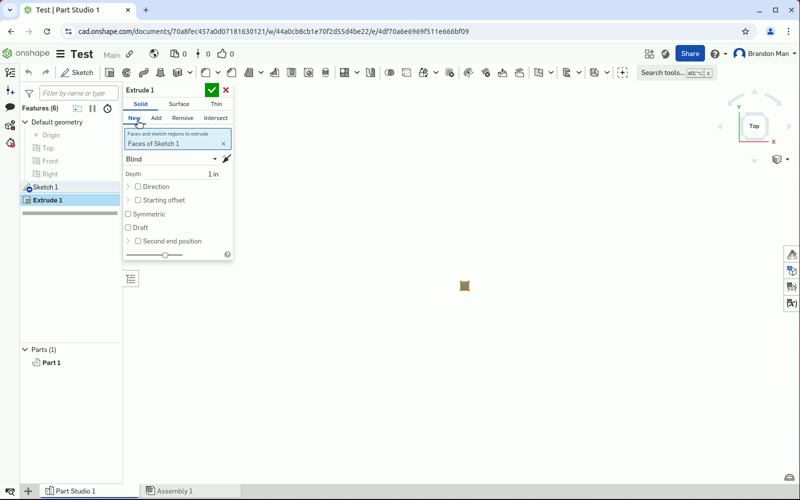
key(tab, 4)
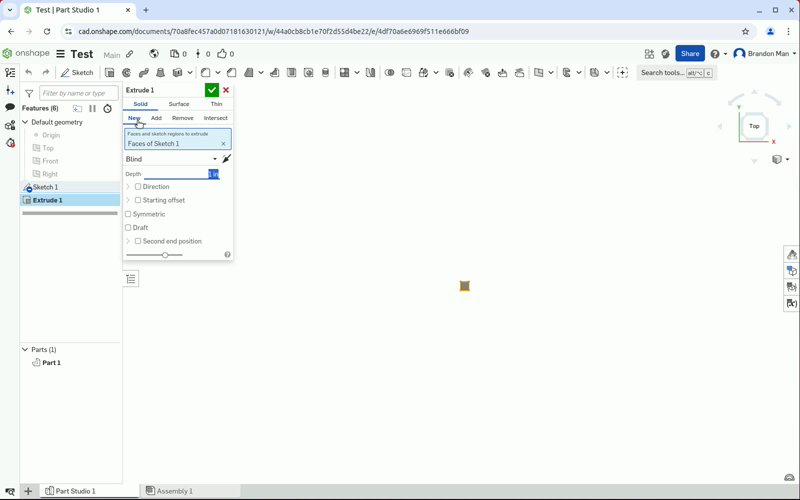
text(23.108)
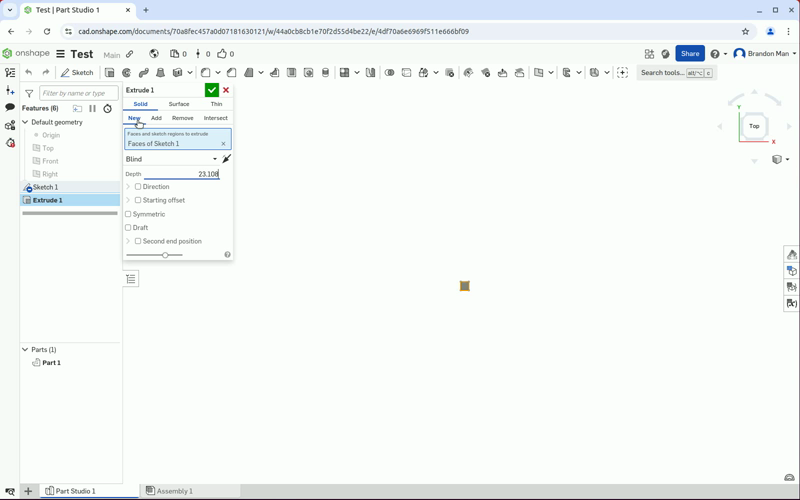
key(enter)
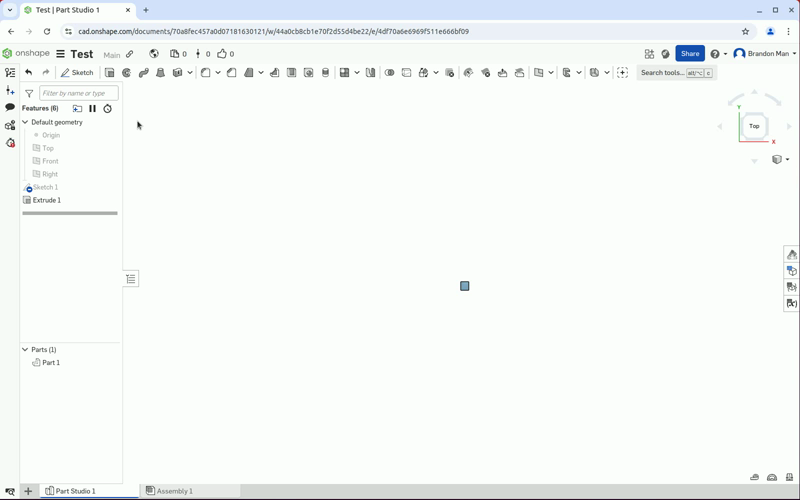
key(shift+h)
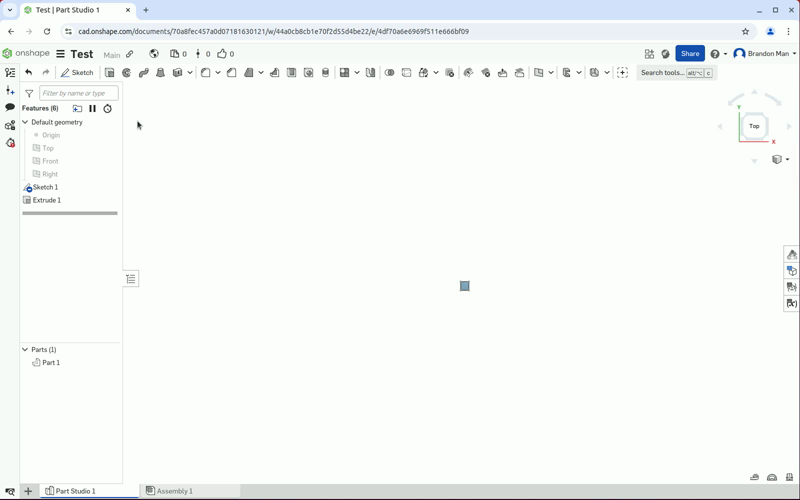
key(shift+h)
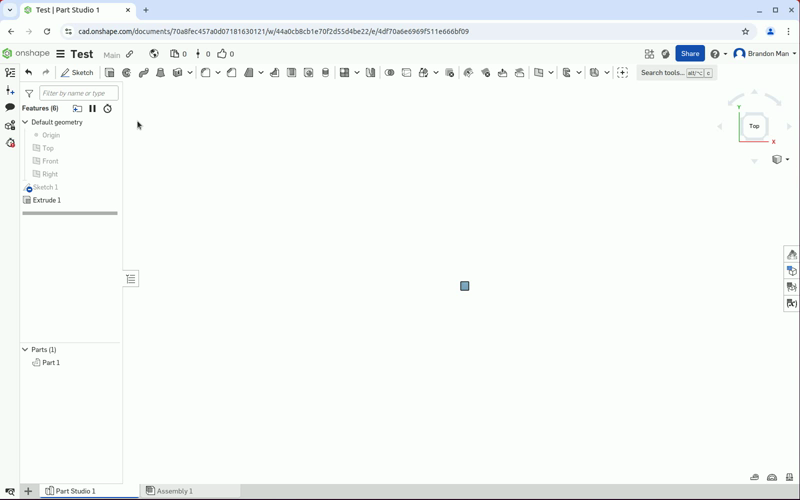
mouse_move(73, 189)
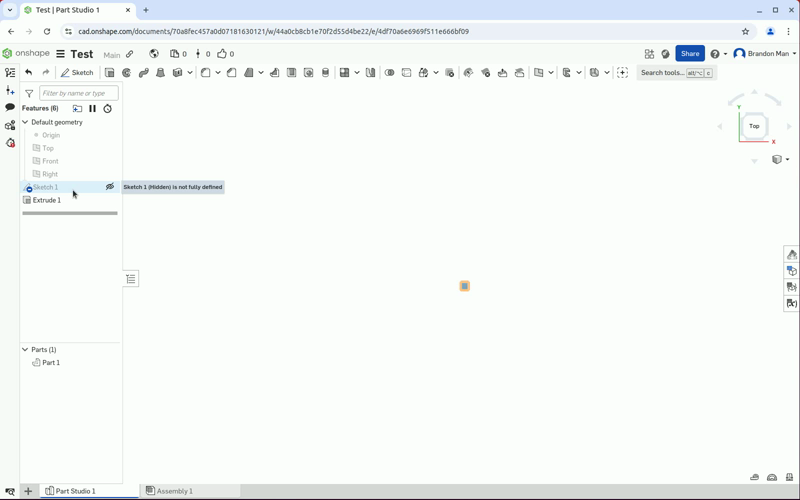
click(73, 189)
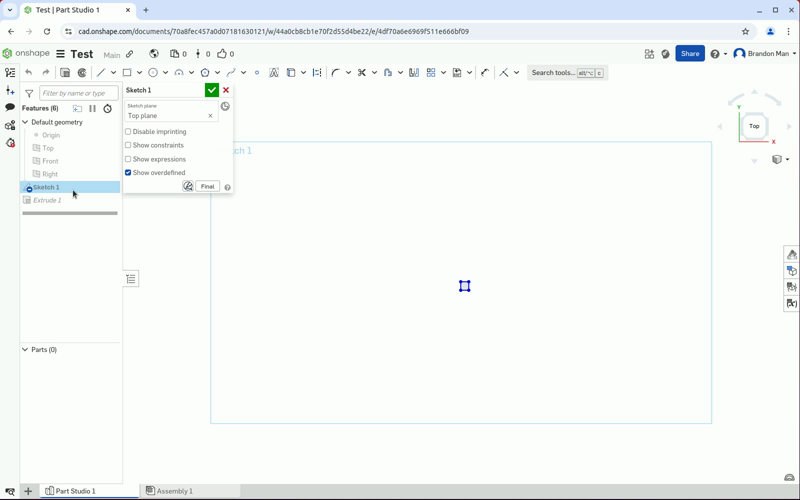
mouse_move(229, 92)
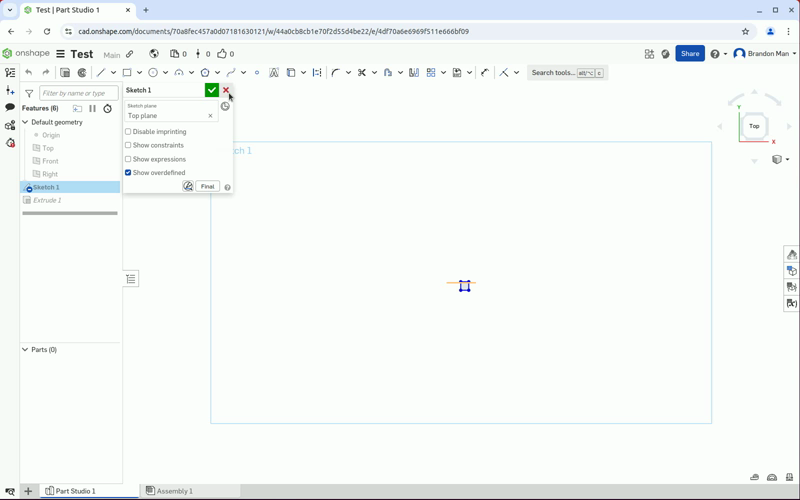
click(229, 92)
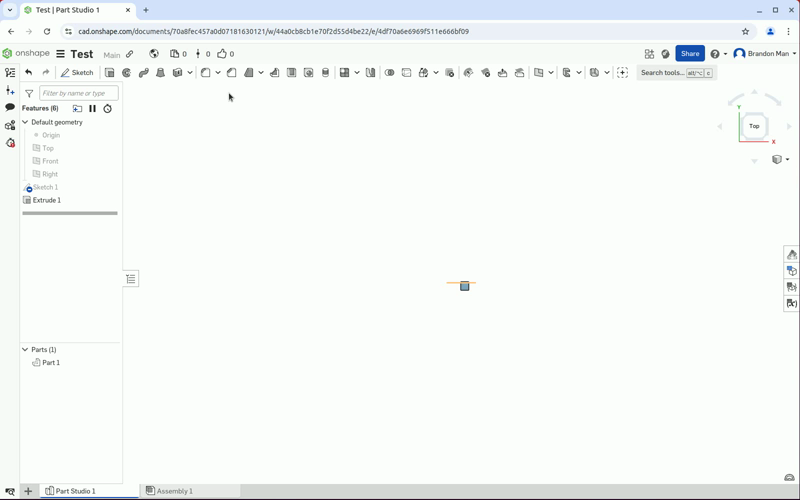
mouse_move(73, 352)
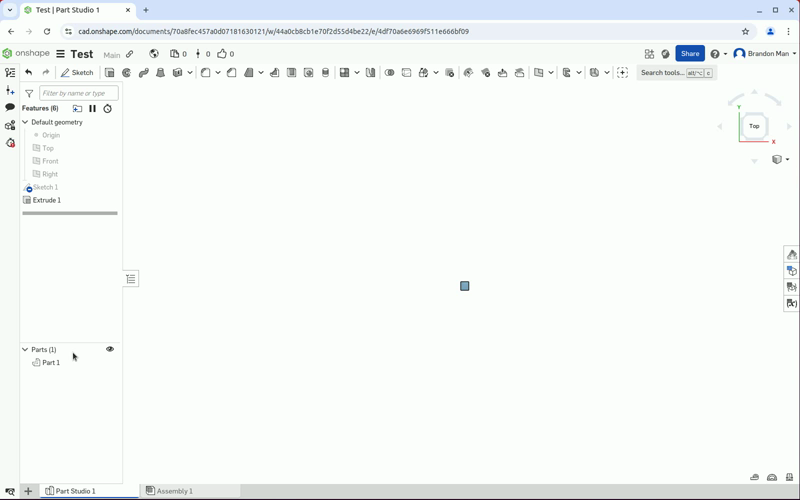
key(y)
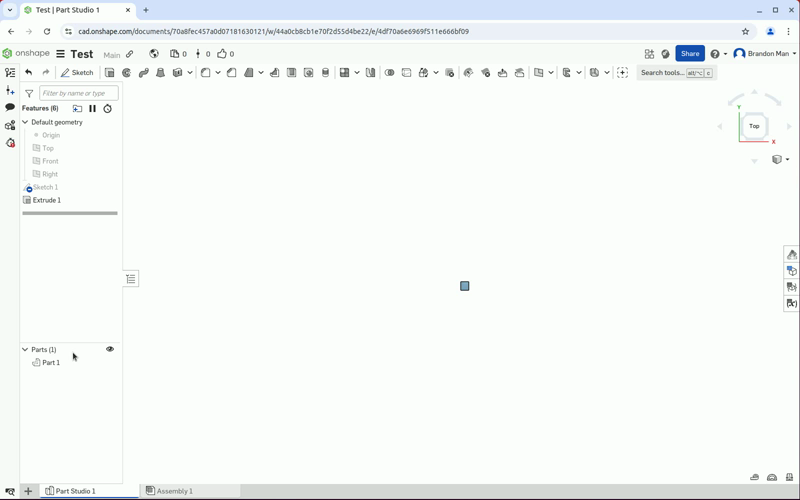
key(shift+p)
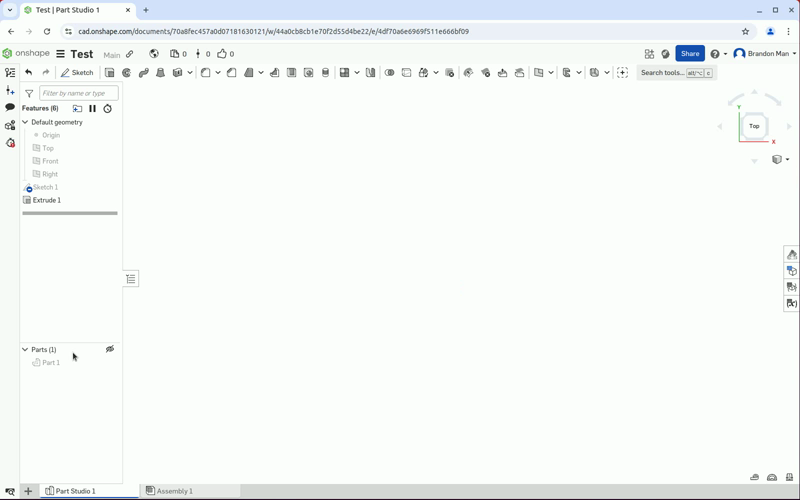
key(space)
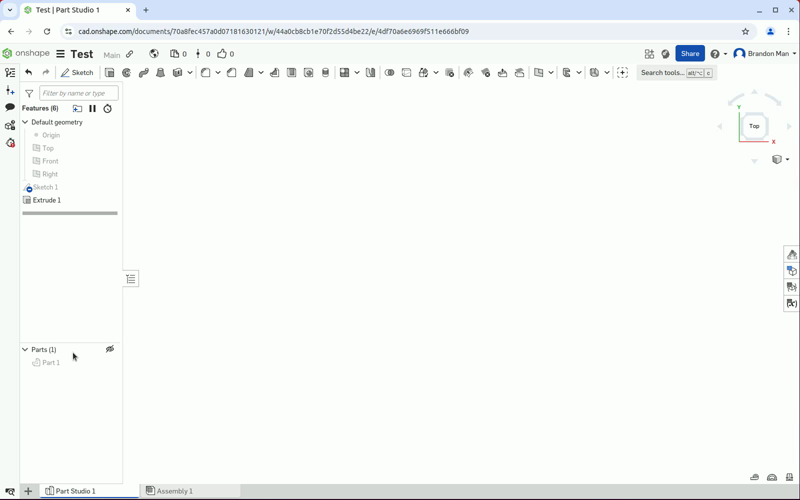
key_down(shift)
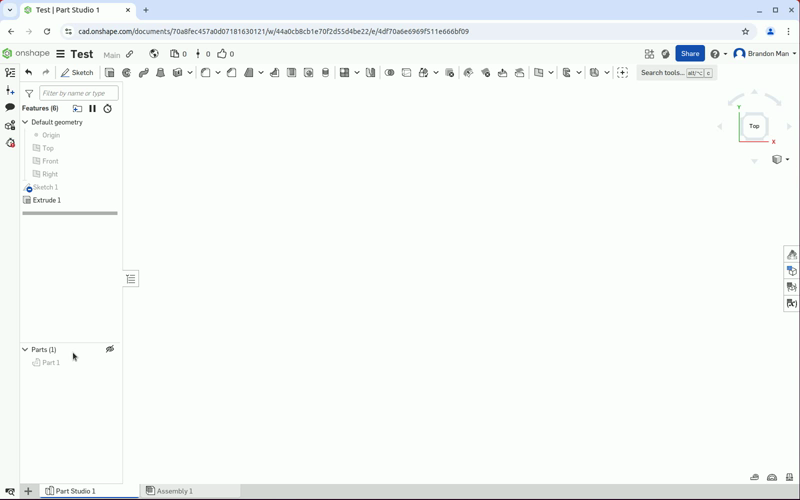
key(up)
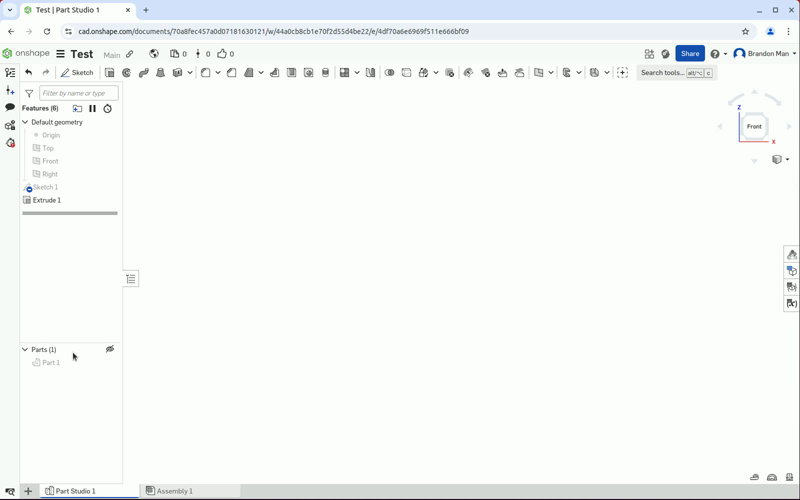
key_up(shift)
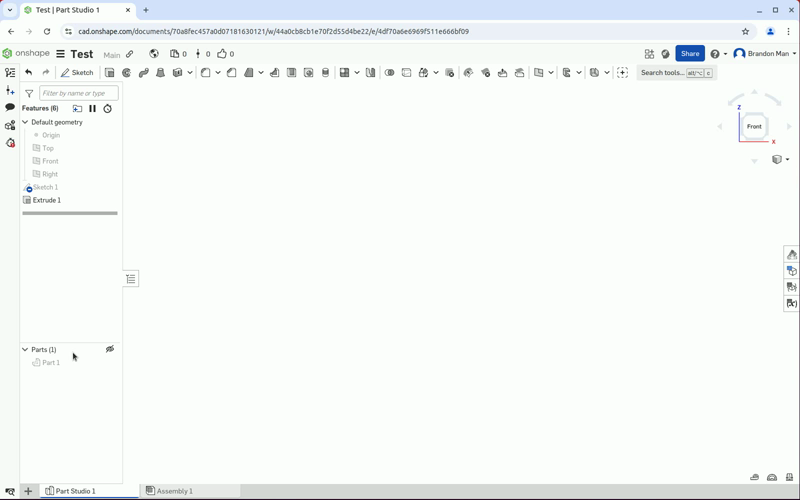
key(space)
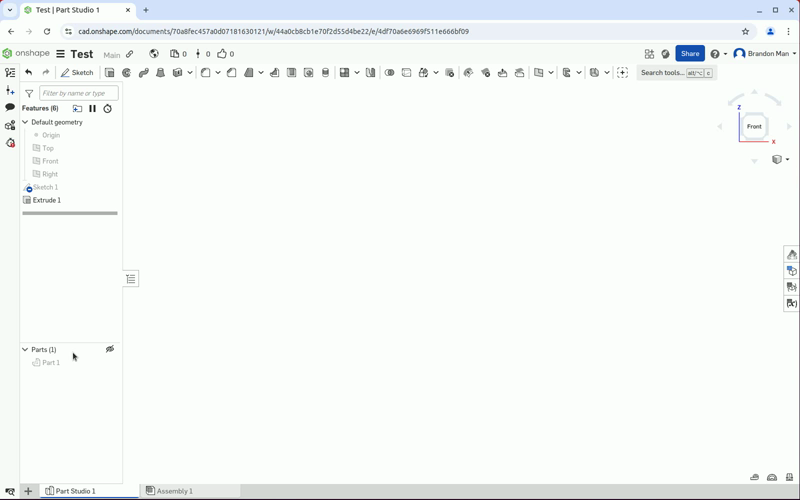
key_down(shift)
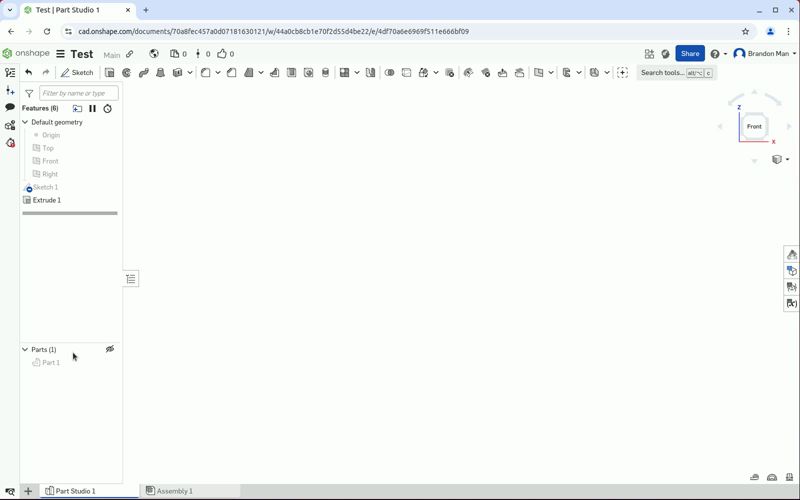
key(left)
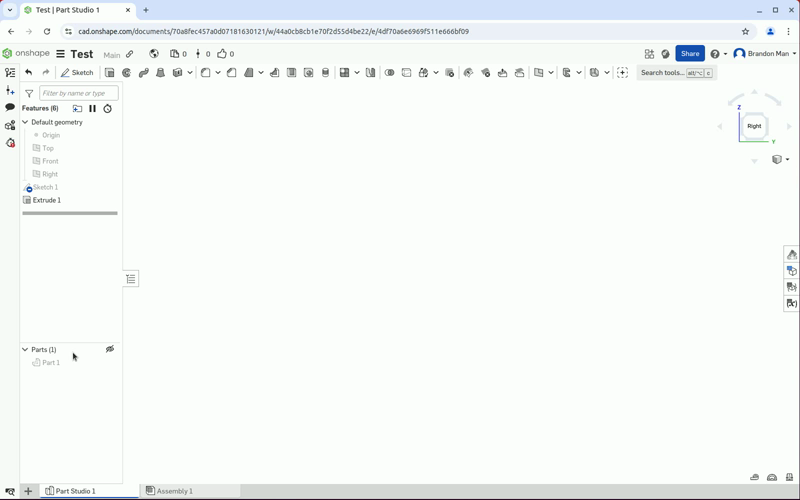
key_up(shift)
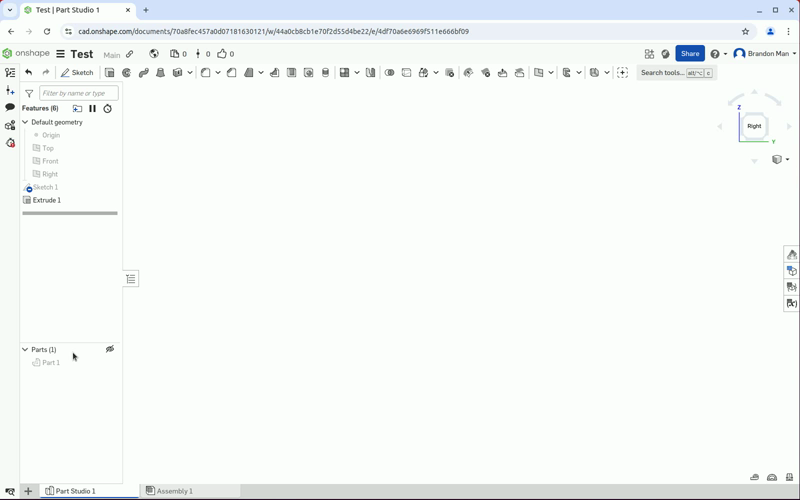
mouse_move(73, 352)
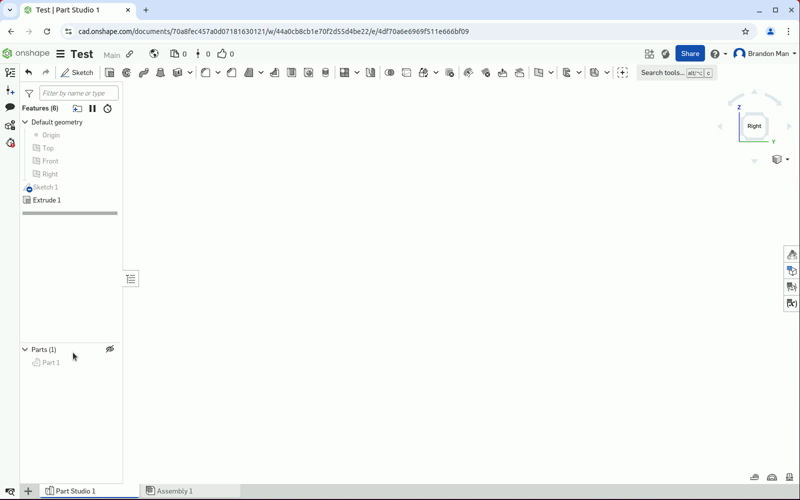
key(shift+y)
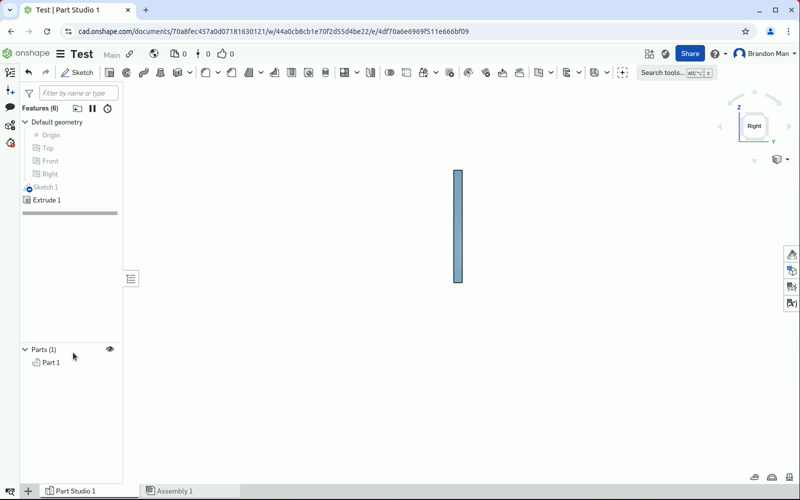
mouse_move(541, 75)
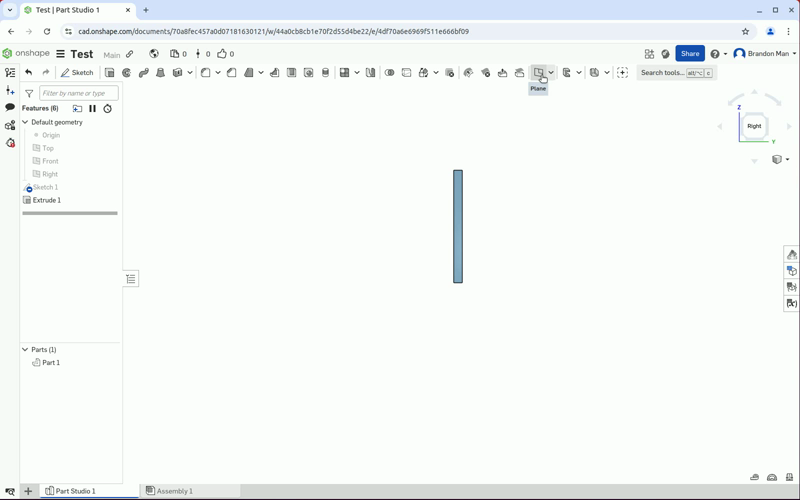
click(541, 75)
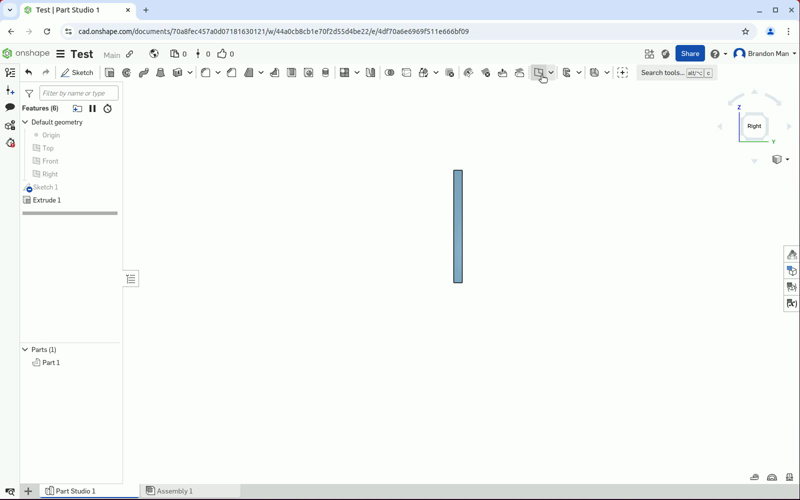
mouse_move(73, 176)
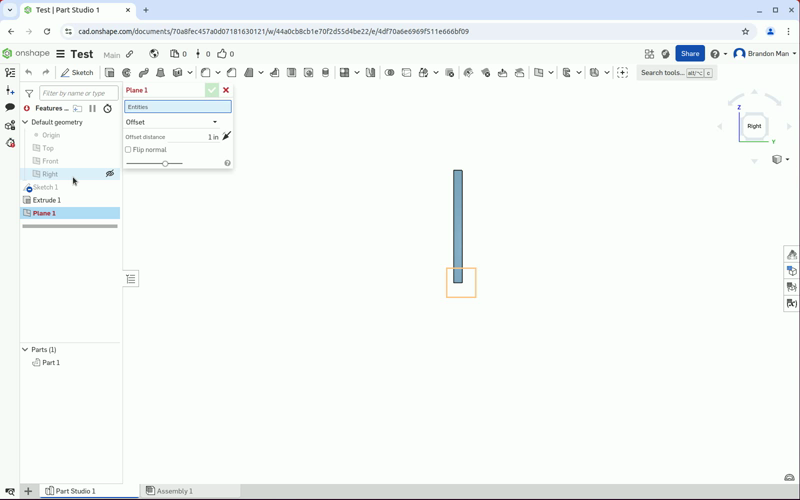
click(73, 176)
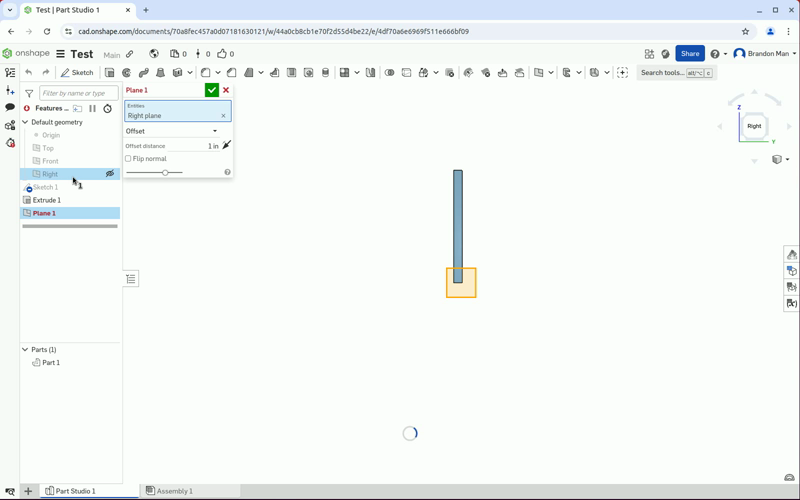
key(tab, 2)
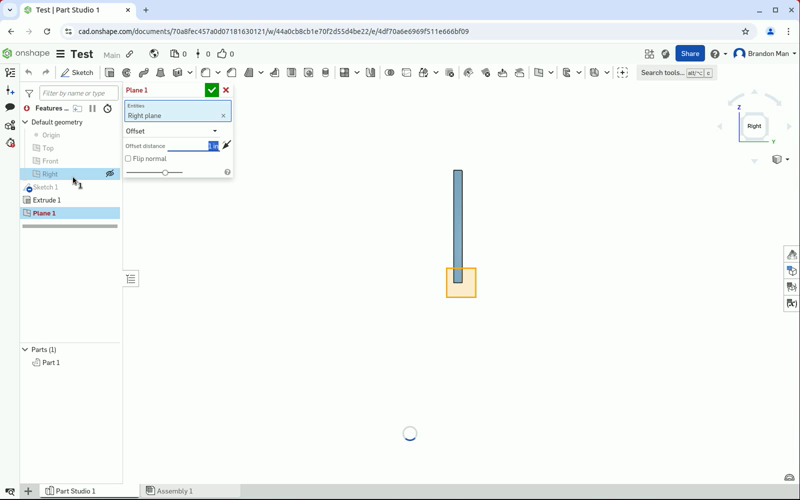
text(1.448)
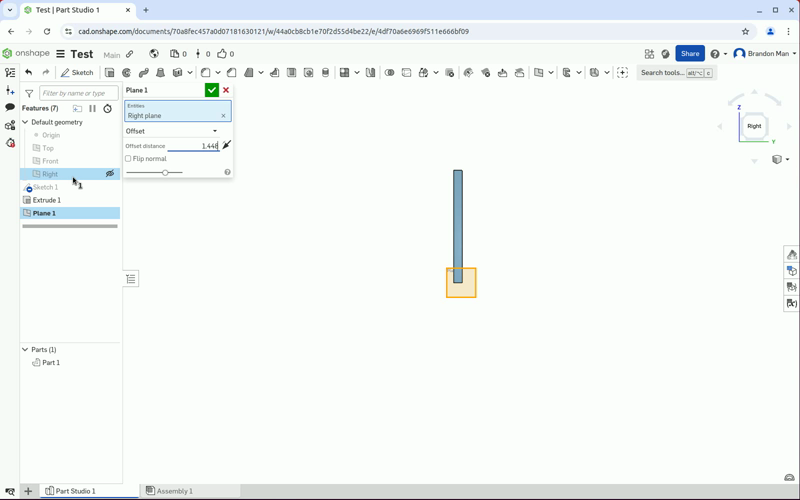
key(enter, 2)
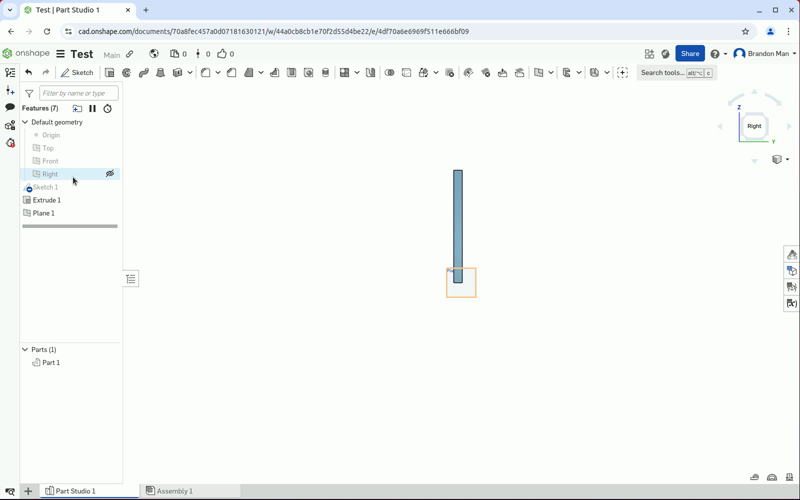
key(shift+s)
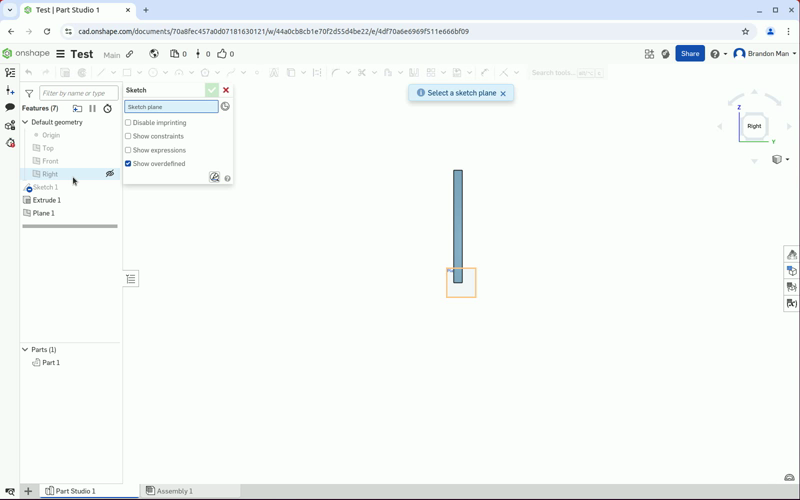
mouse_move(73, 215)
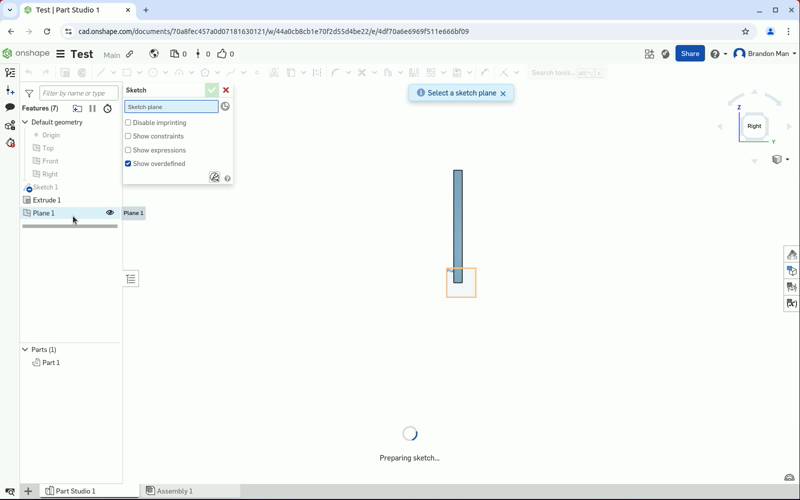
click(73, 215)
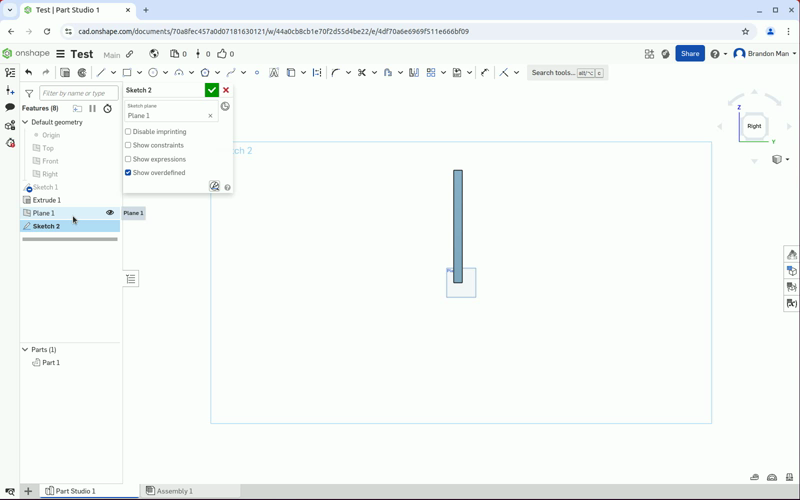
mouse_move(73, 352)
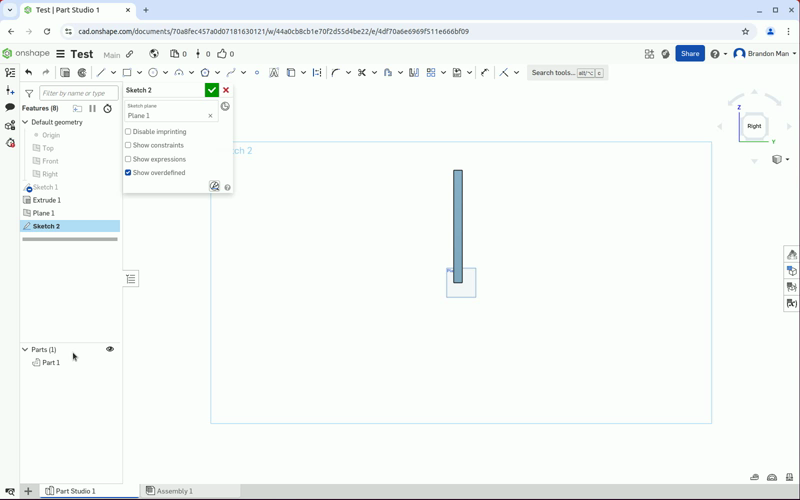
key(y)
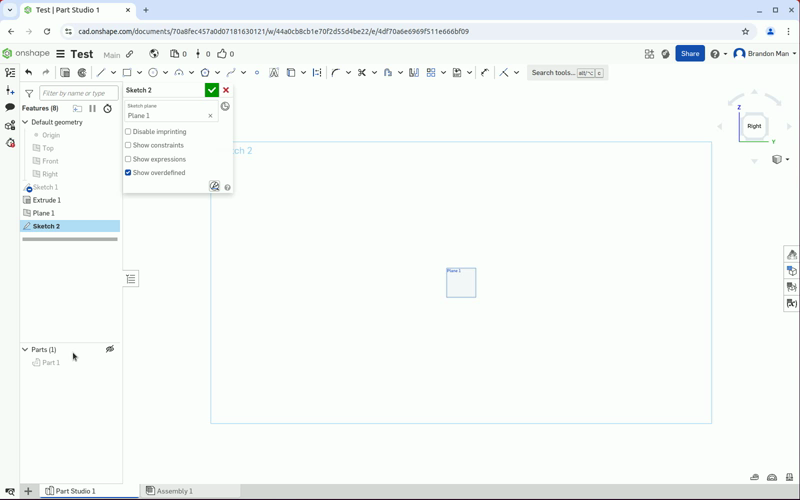
key(l)
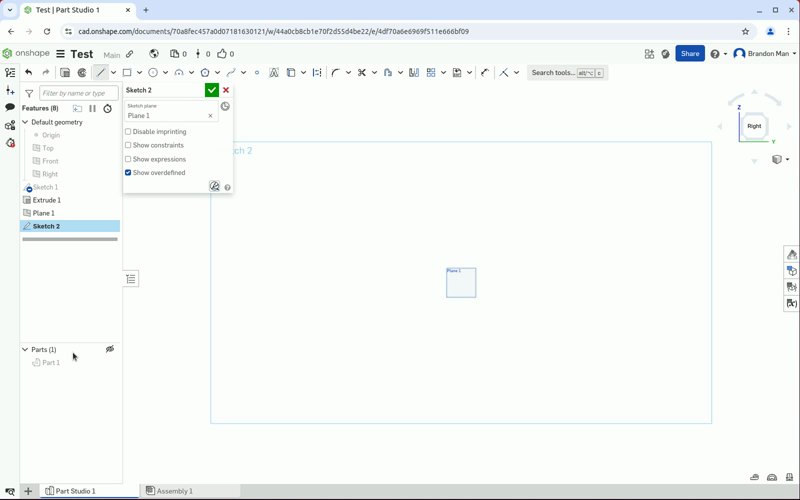
key_down(shift)
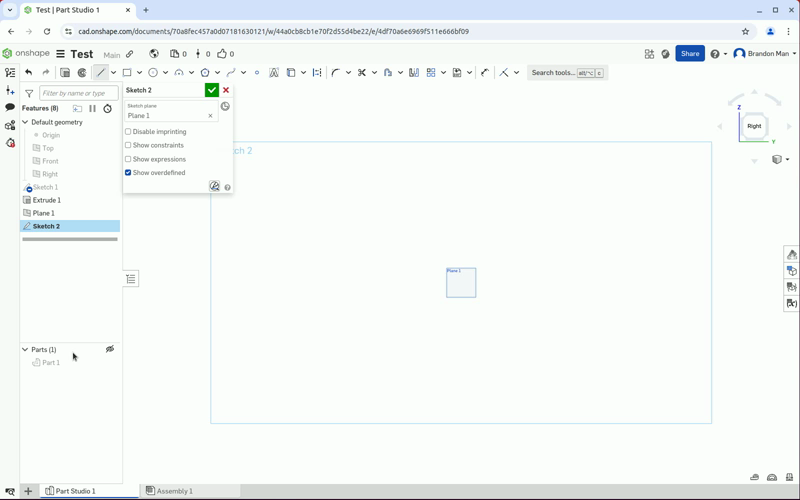
mouse_move(456, 180)
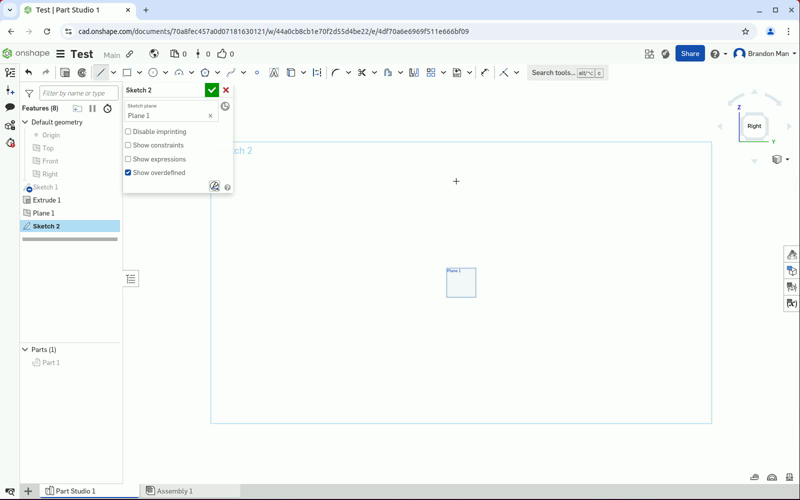
click(456, 180)
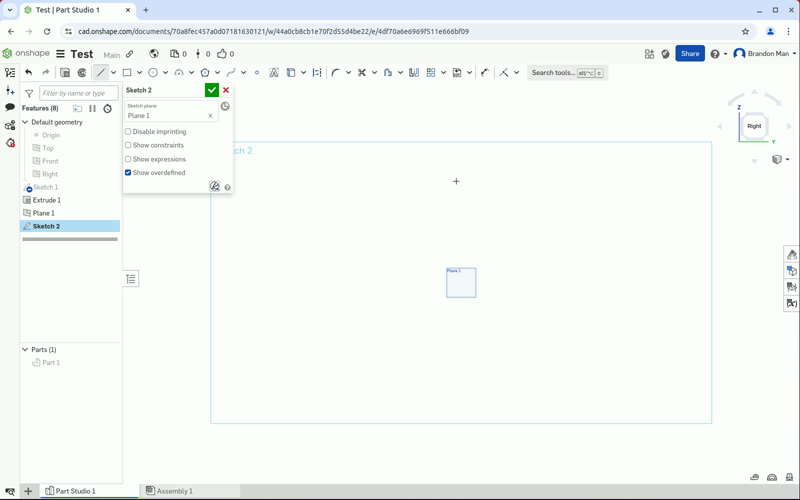
key_up(shift)
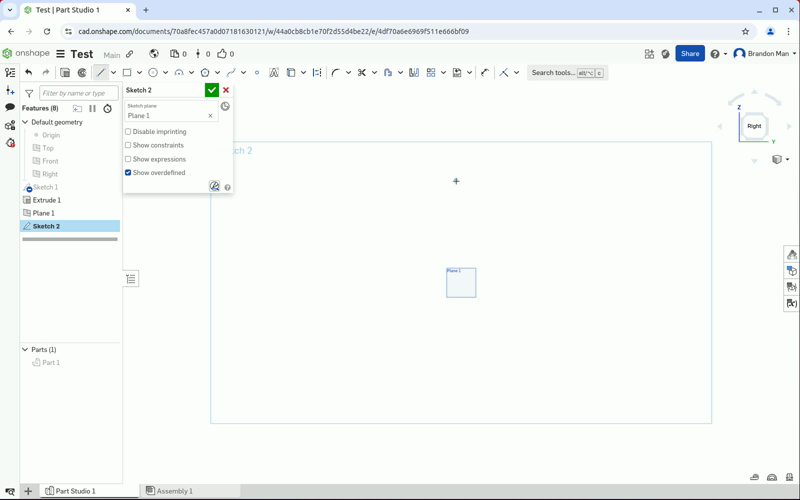
key_down(shift)
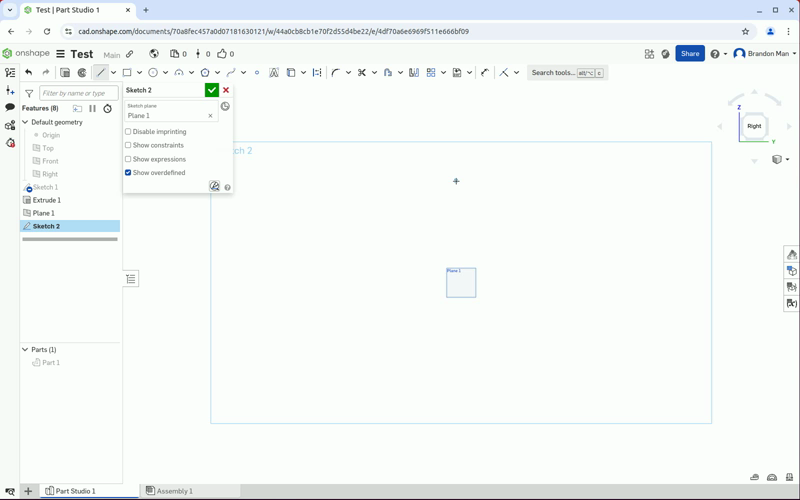
mouse_move(486, 180)
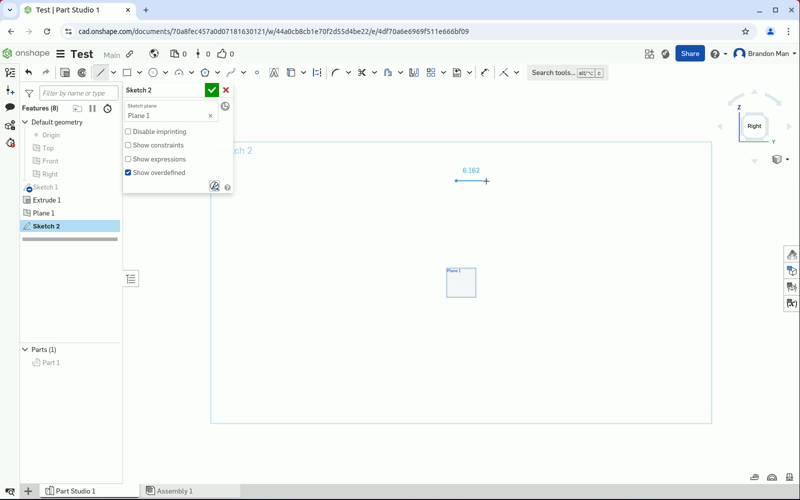
mouse_move(458, 180)
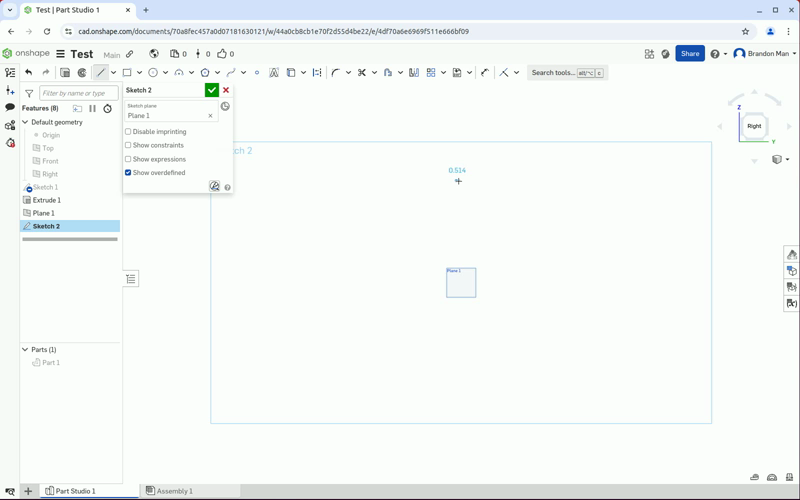
scroll(6)
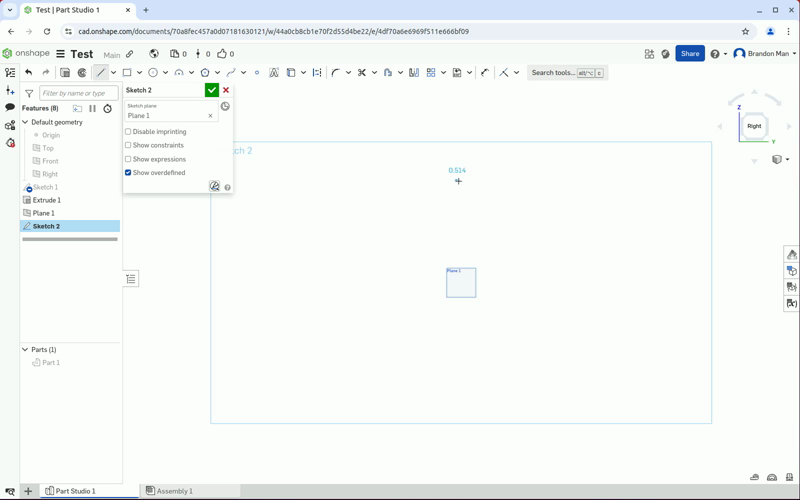
scroll(6)
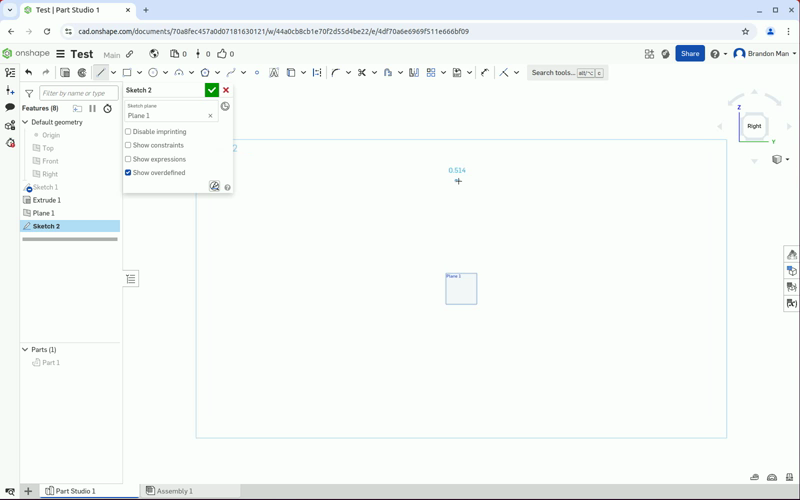
scroll(6)
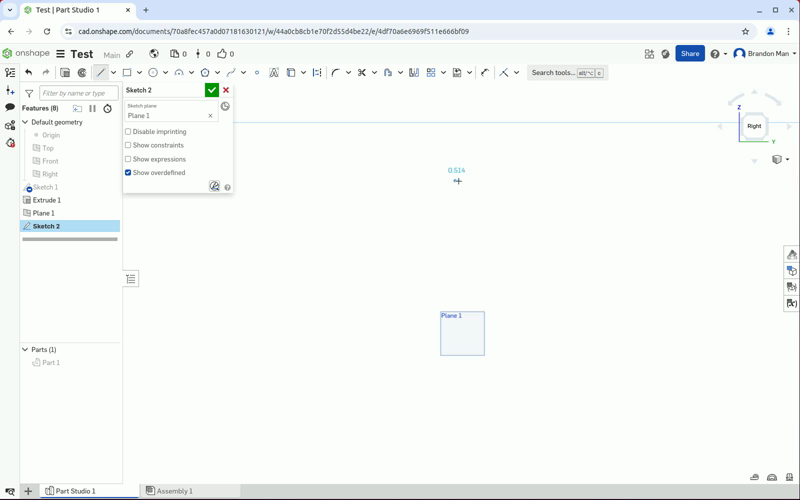
scroll(6)
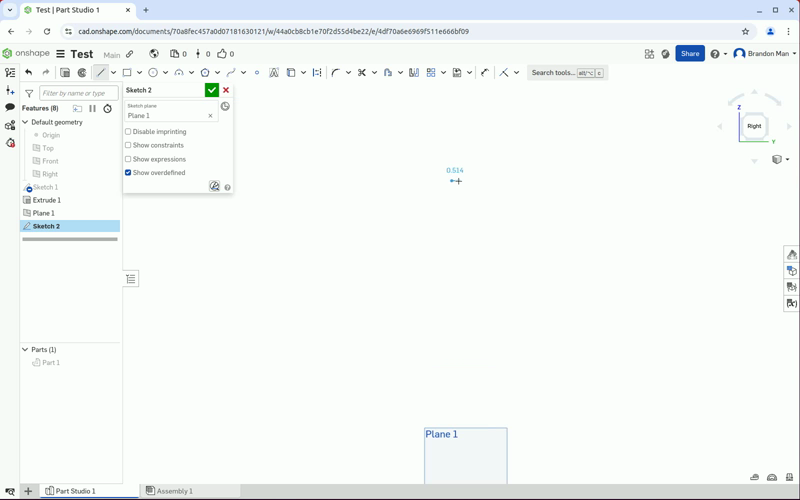
scroll(6)
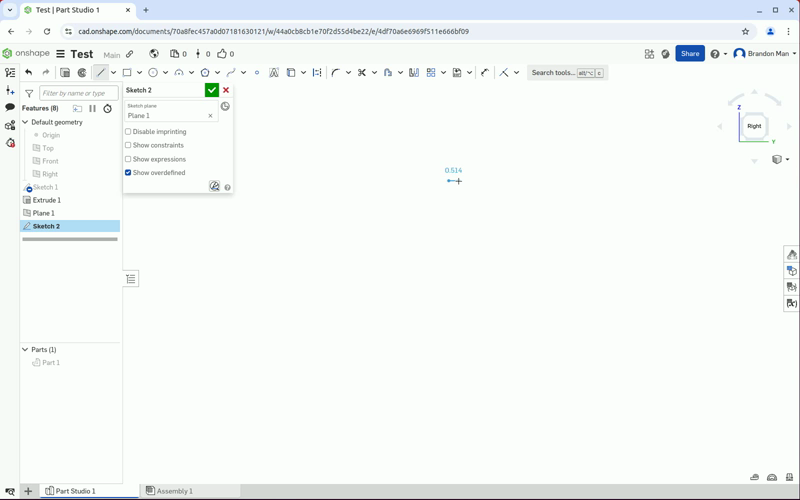
scroll(6)
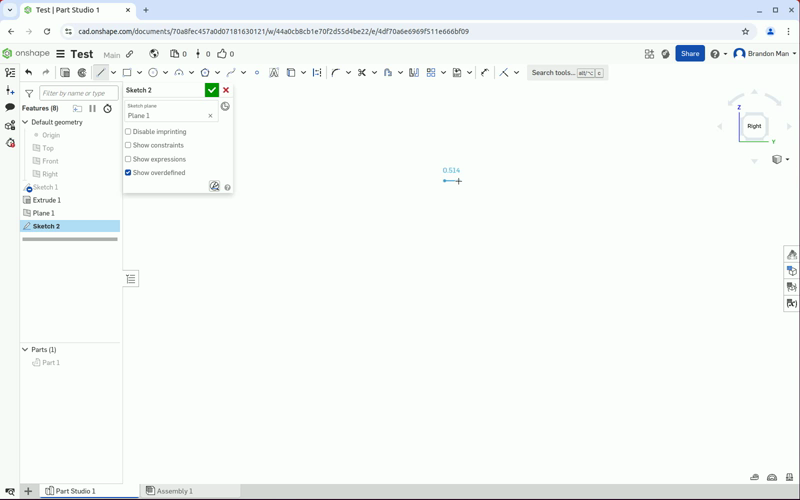
scroll(6)
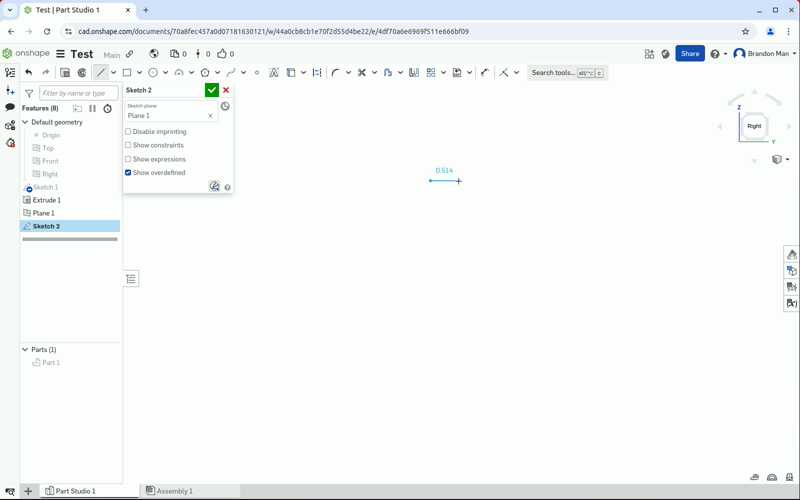
click(458, 180)
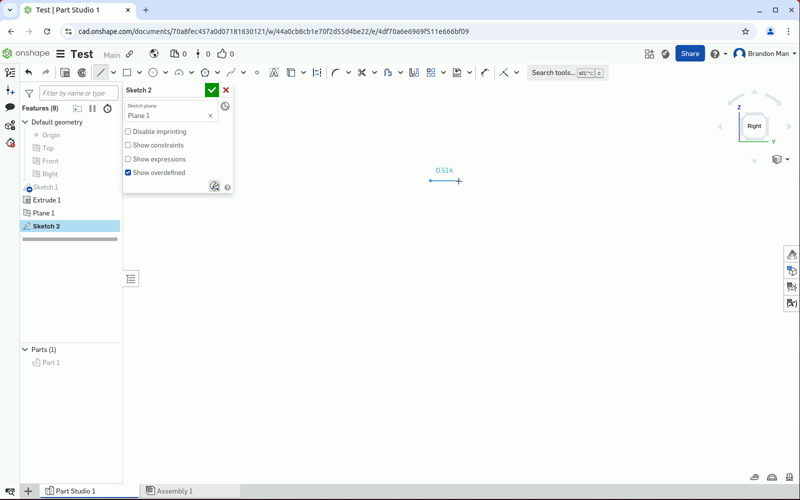
scroll(-6)
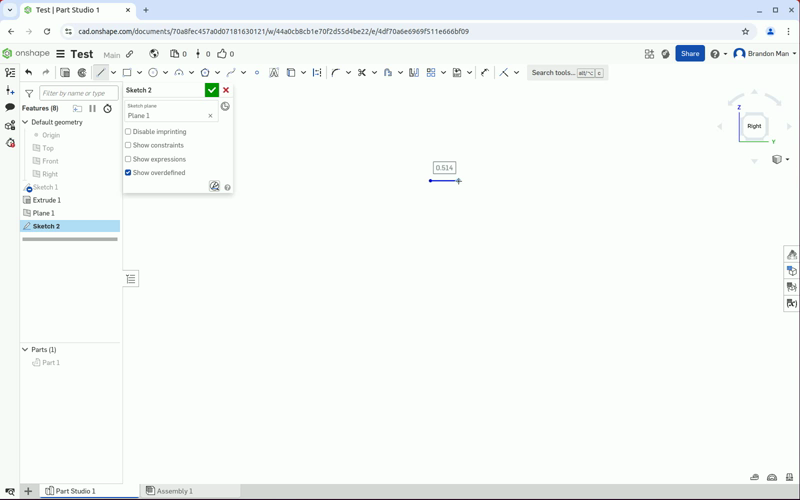
scroll(-6)
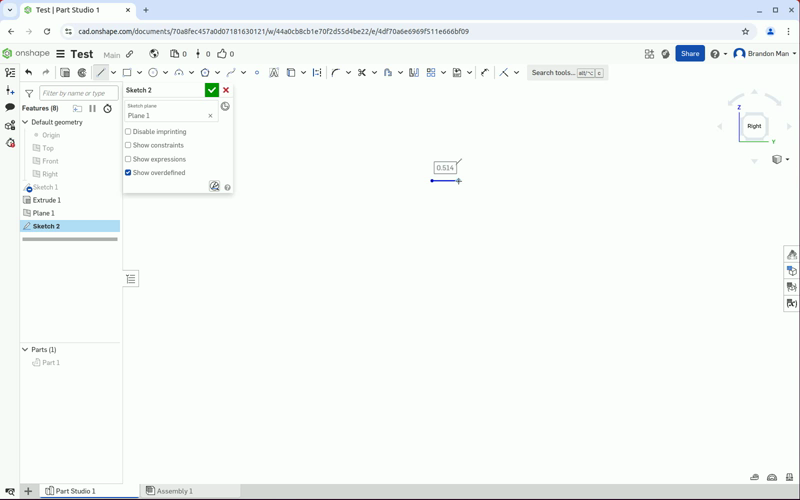
scroll(-6)
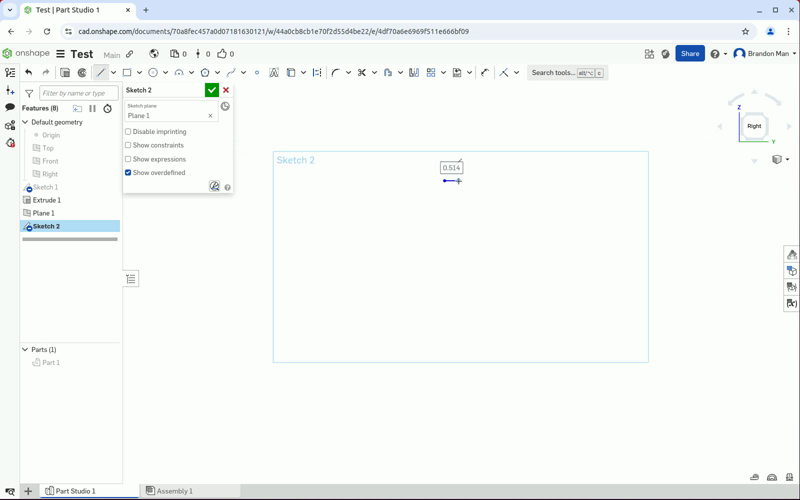
scroll(-6)
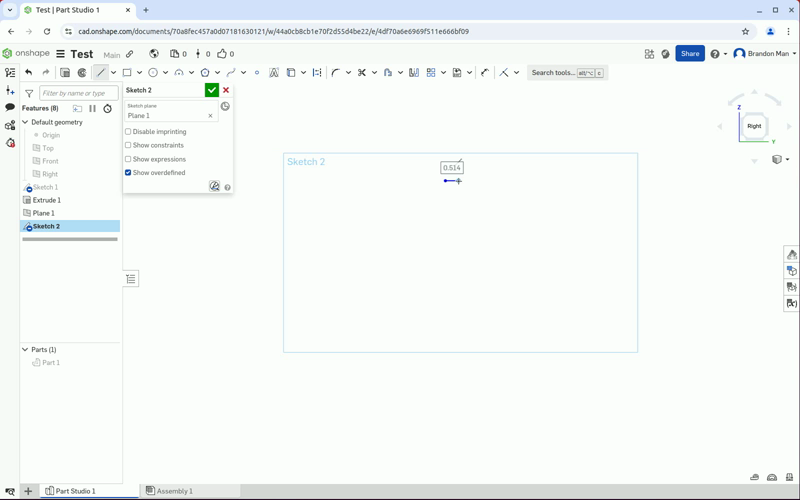
scroll(-6)
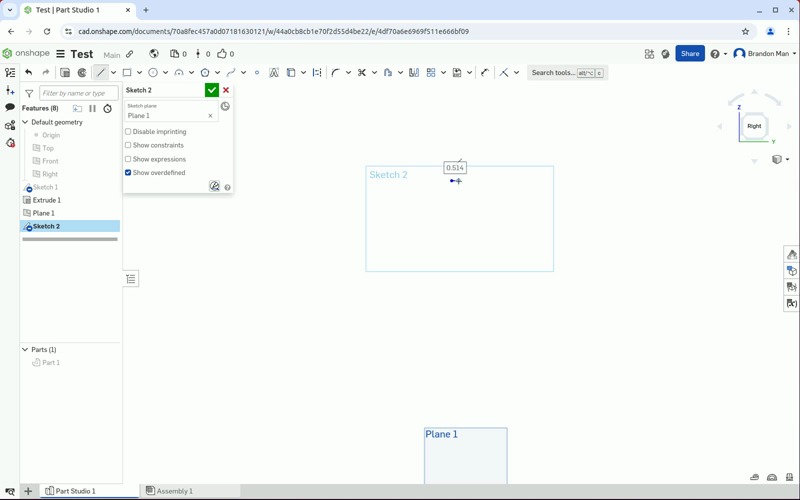
scroll(-6)
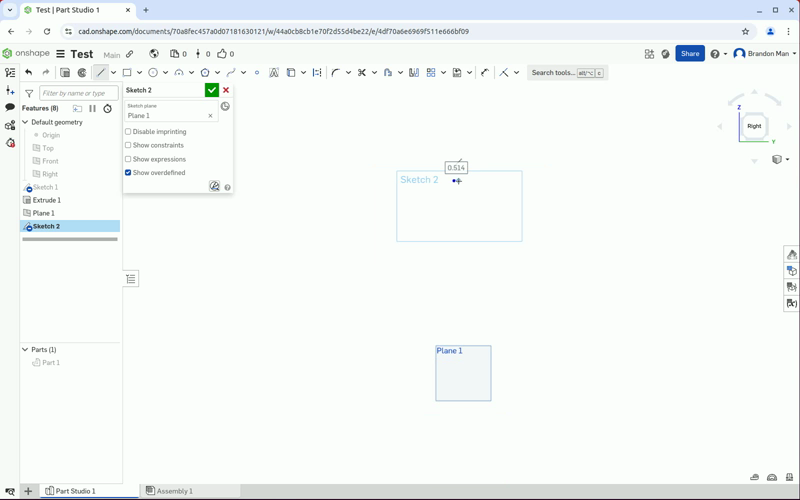
scroll(-6)
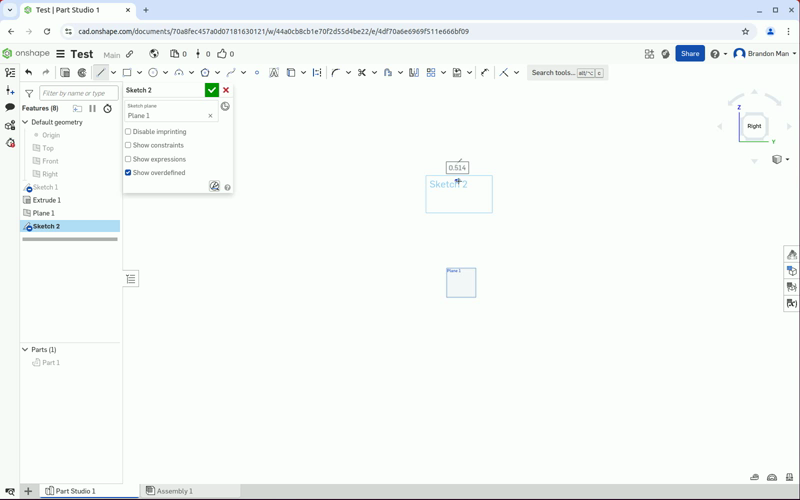
key_up(shift)
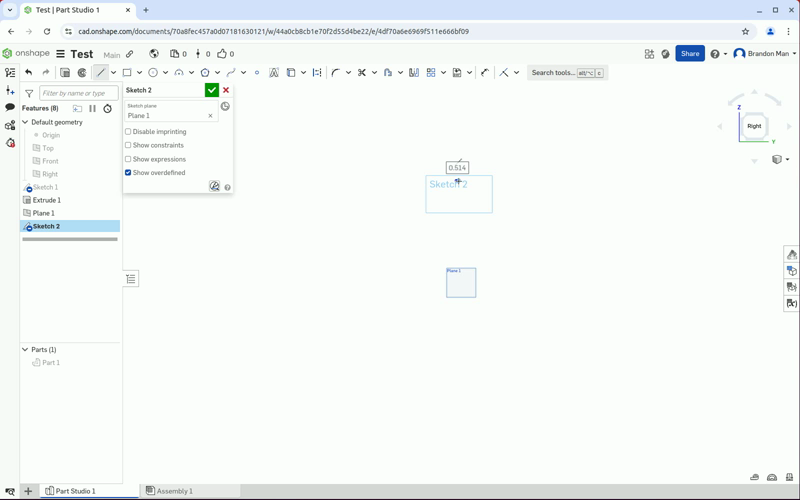
key_down(shift)
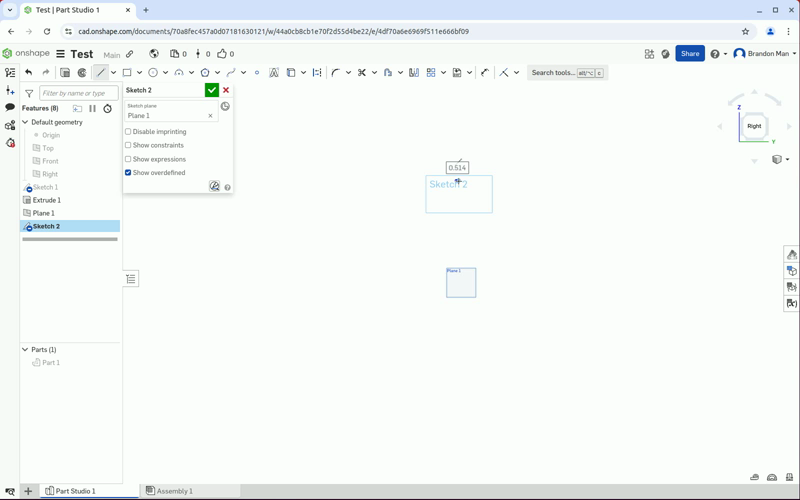
mouse_move(489, 180)
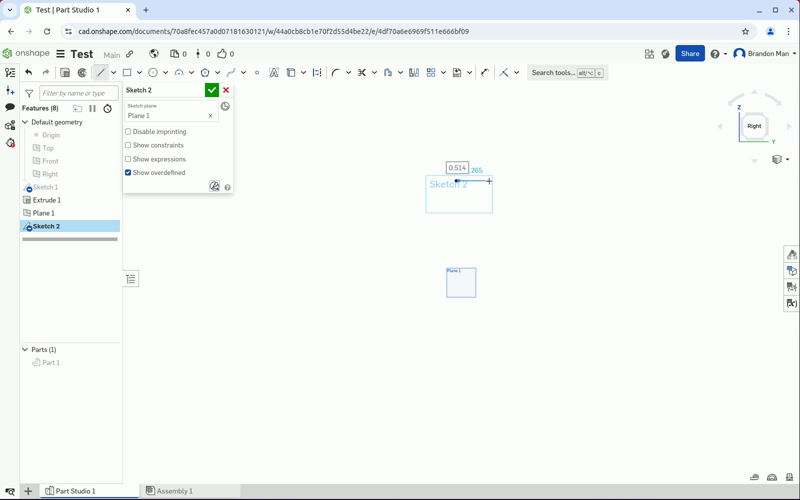
mouse_move(458, 172)
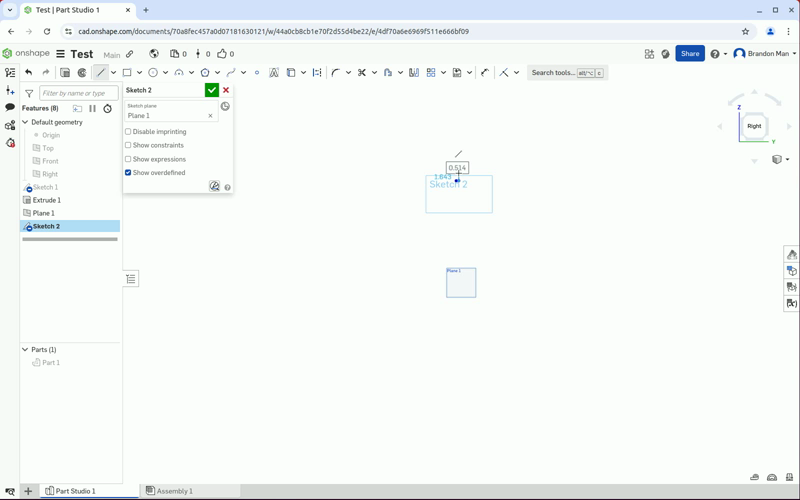
click(458, 172)
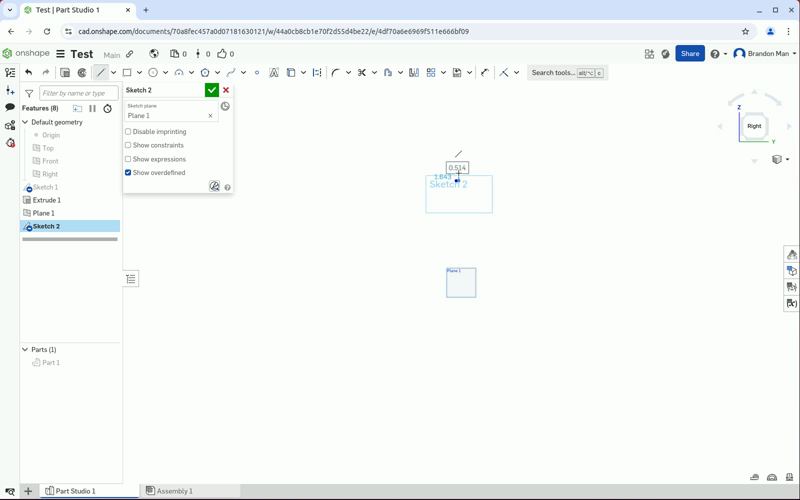
key_up(shift)
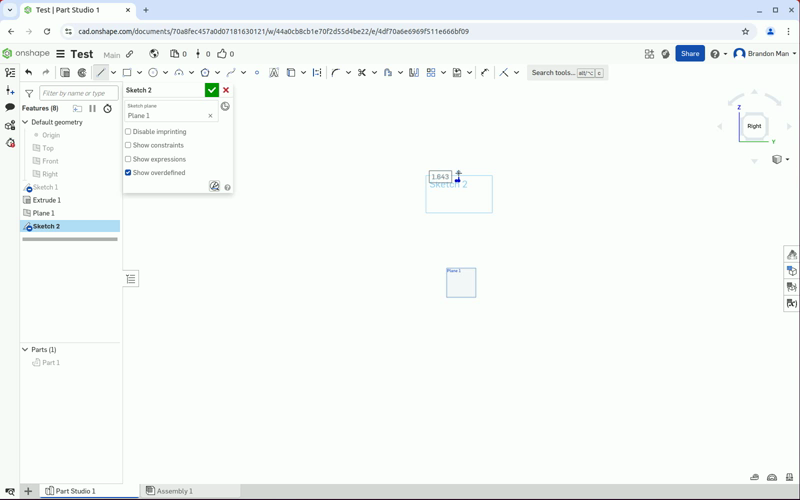
key_down(shift)
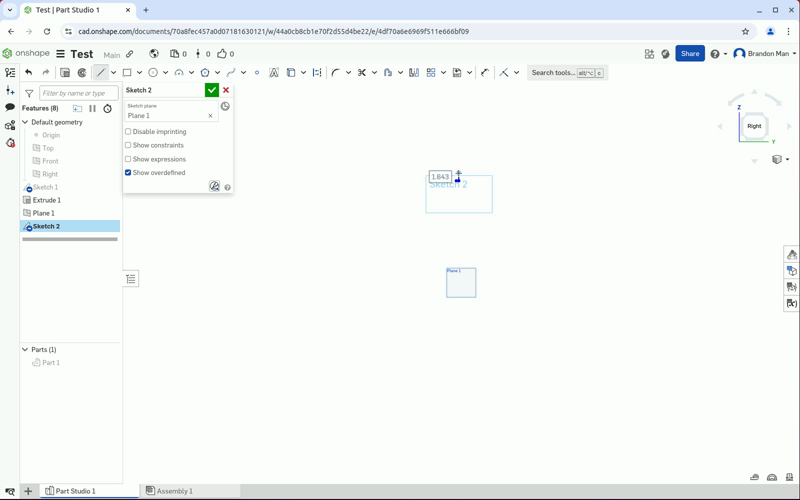
mouse_move(489, 172)
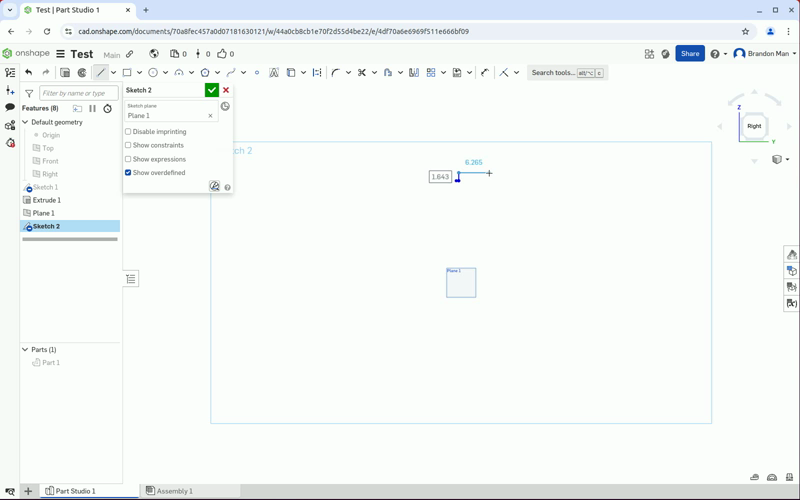
mouse_move(456, 172)
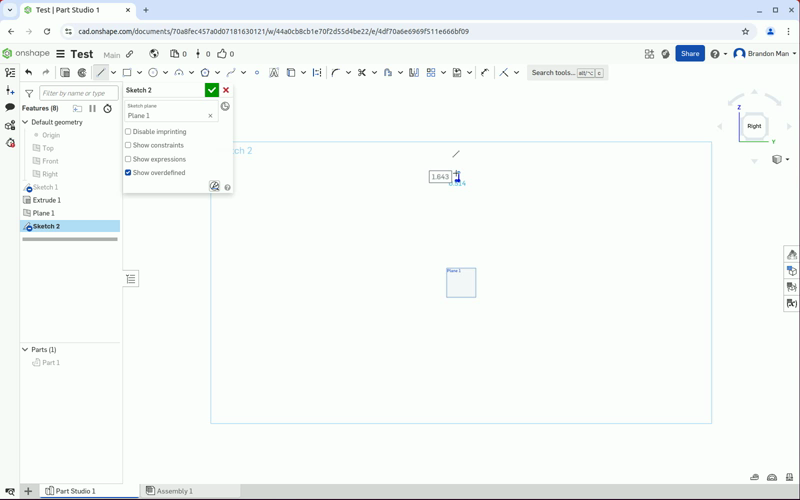
scroll(6)
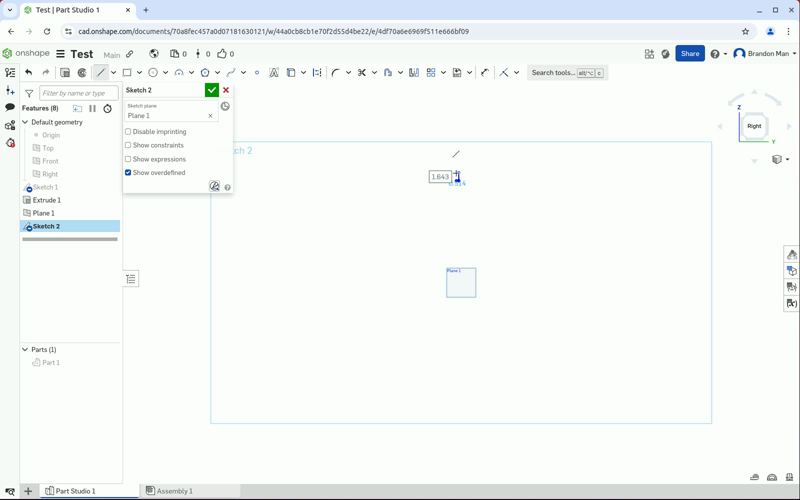
scroll(6)
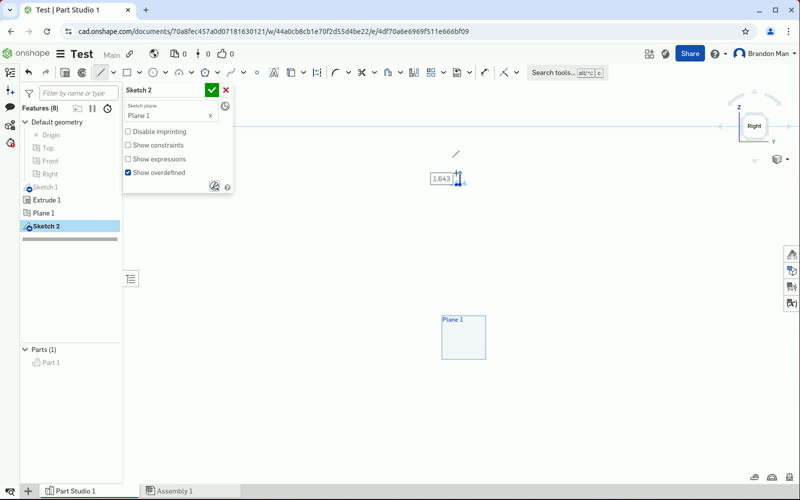
scroll(6)
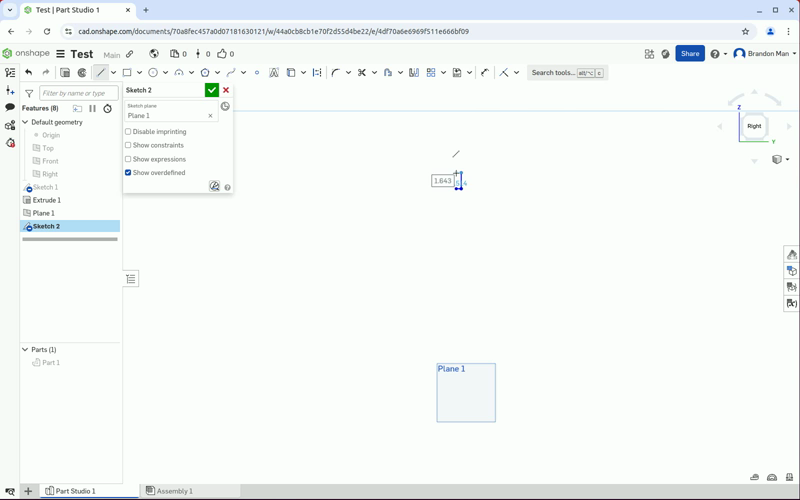
scroll(6)
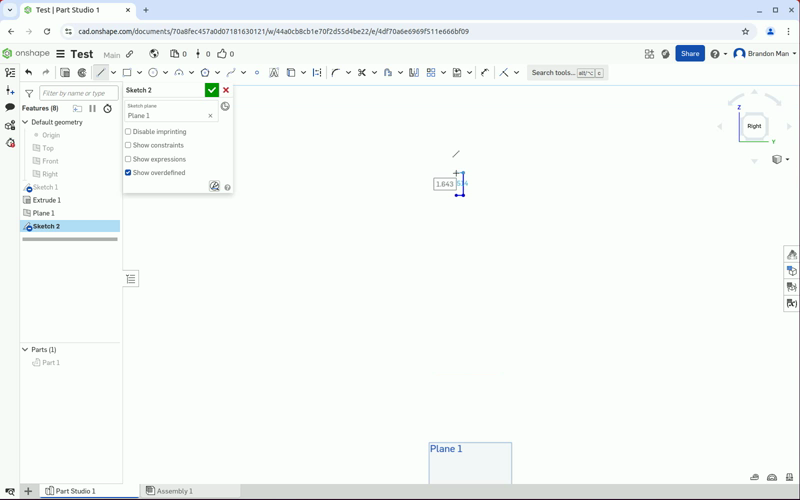
scroll(6)
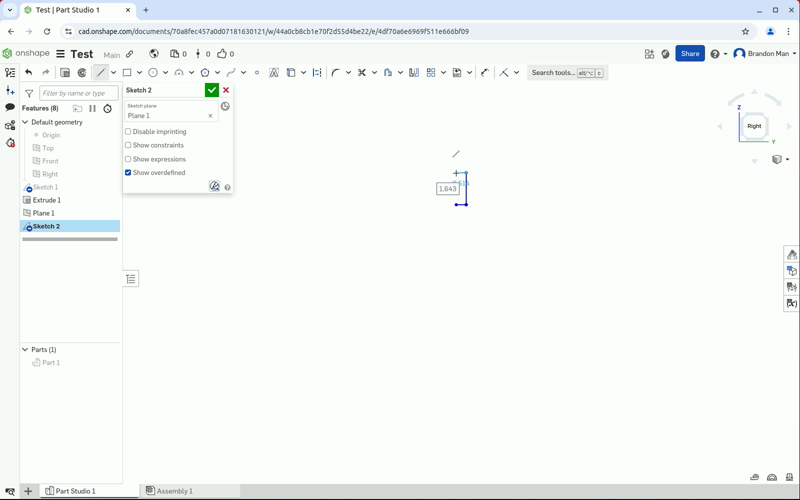
scroll(6)
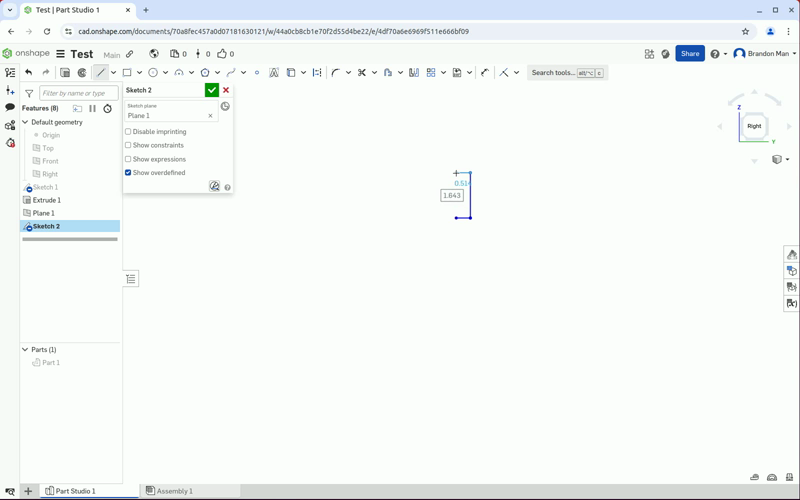
scroll(6)
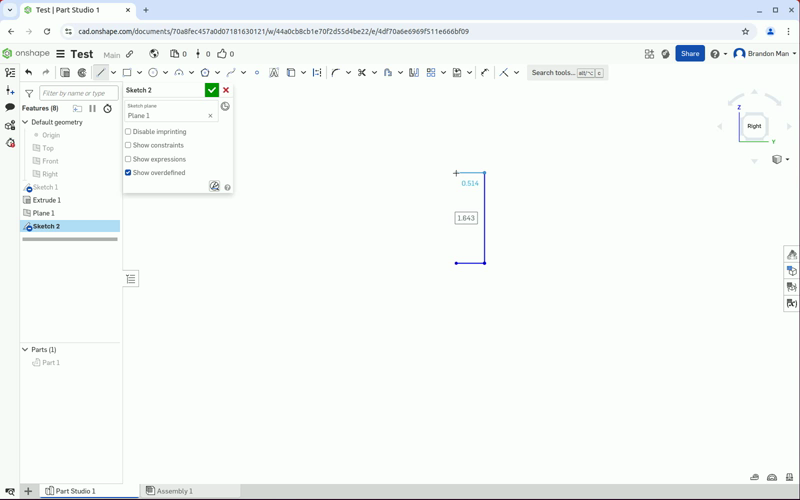
click(456, 172)
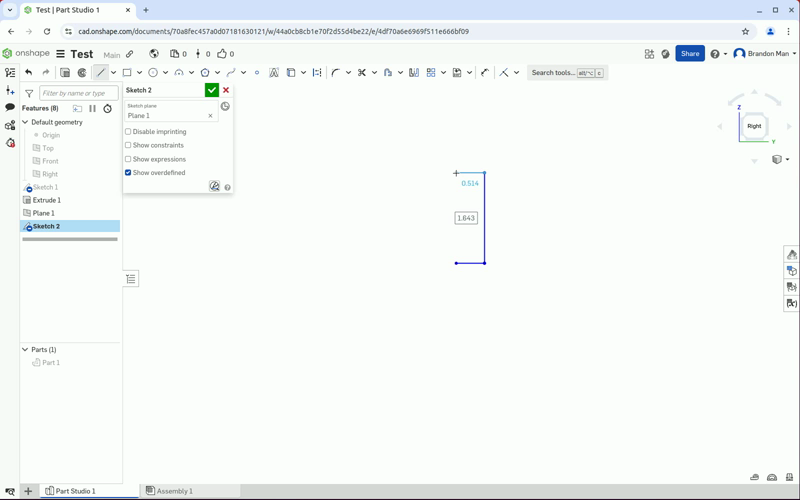
scroll(-6)
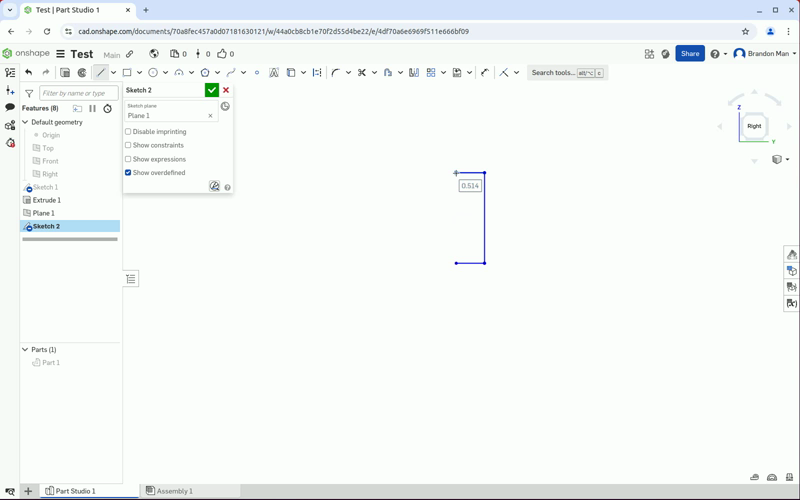
scroll(-6)
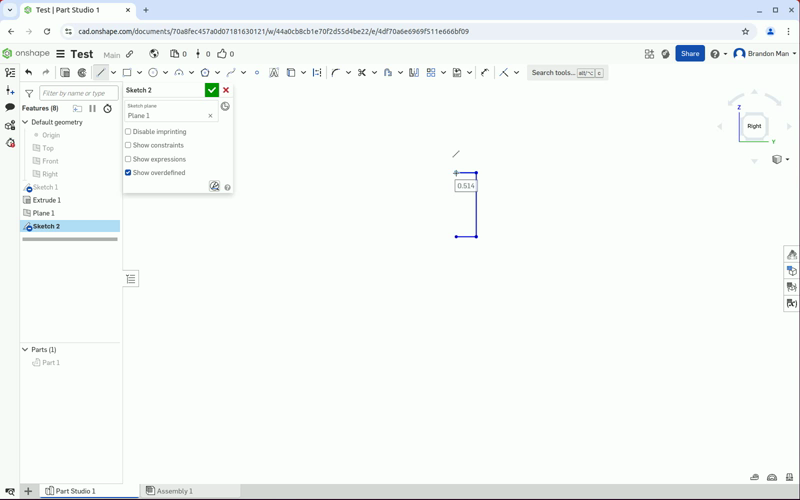
scroll(-6)
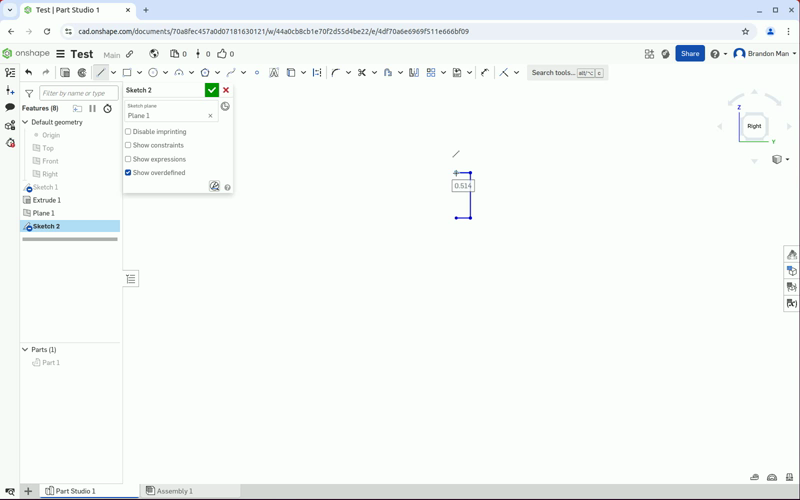
scroll(-6)
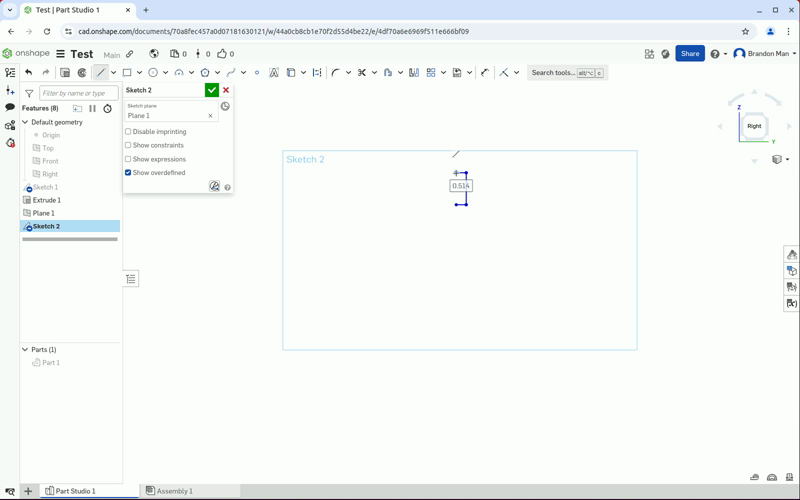
scroll(-6)
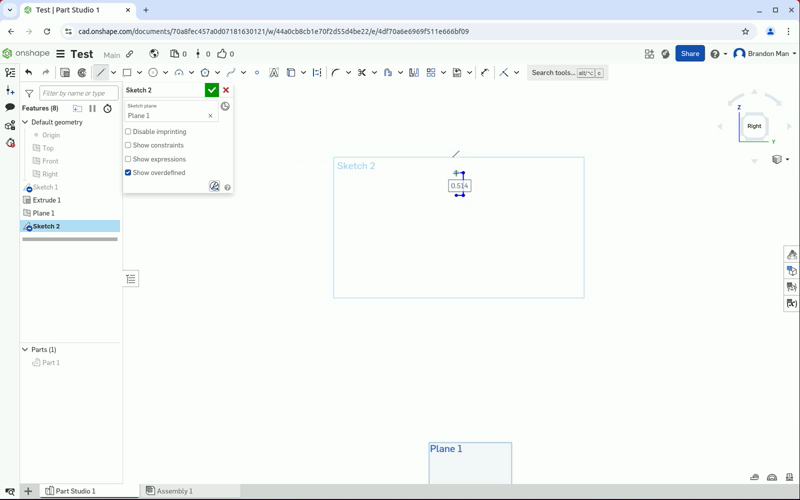
scroll(-6)
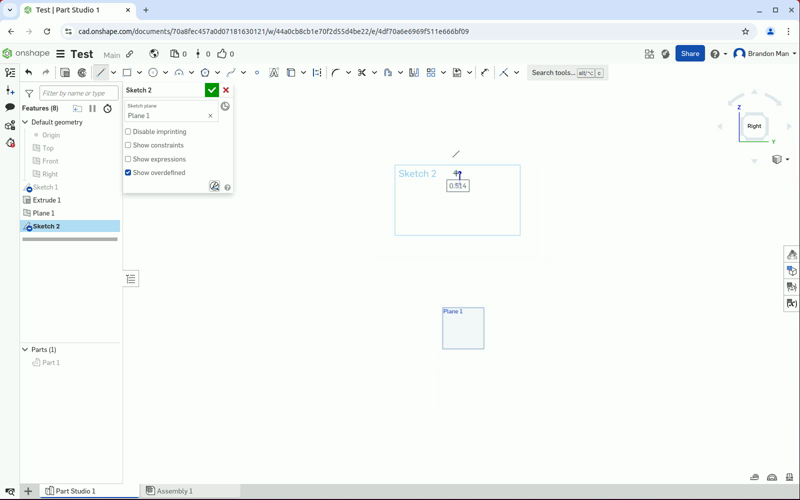
scroll(-6)
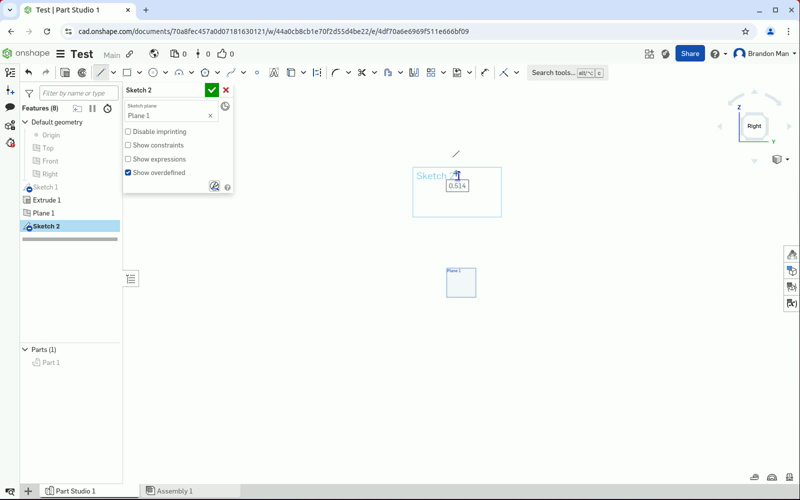
key_up(shift)
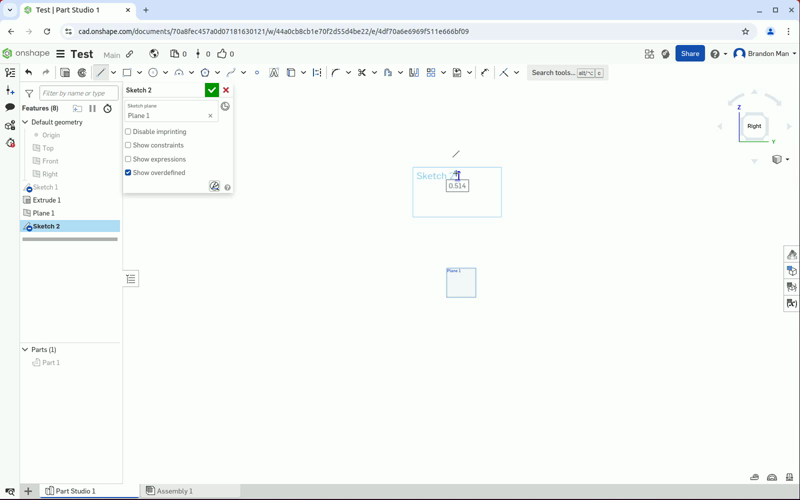
mouse_move(486, 172)
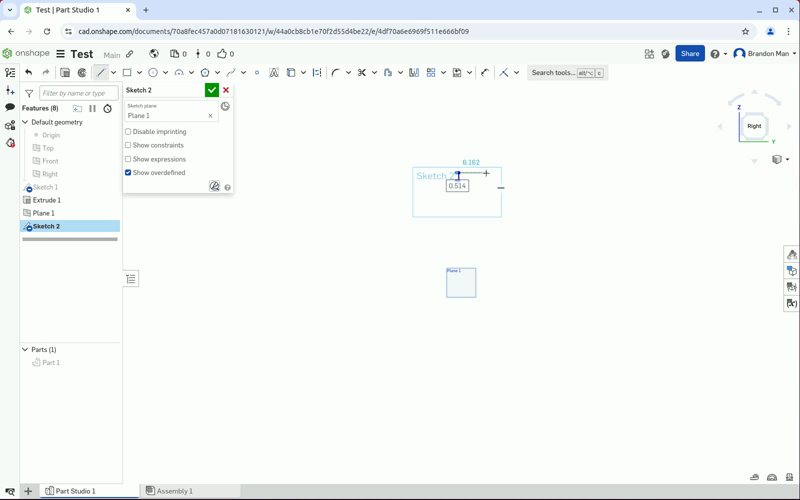
key_down(shift)
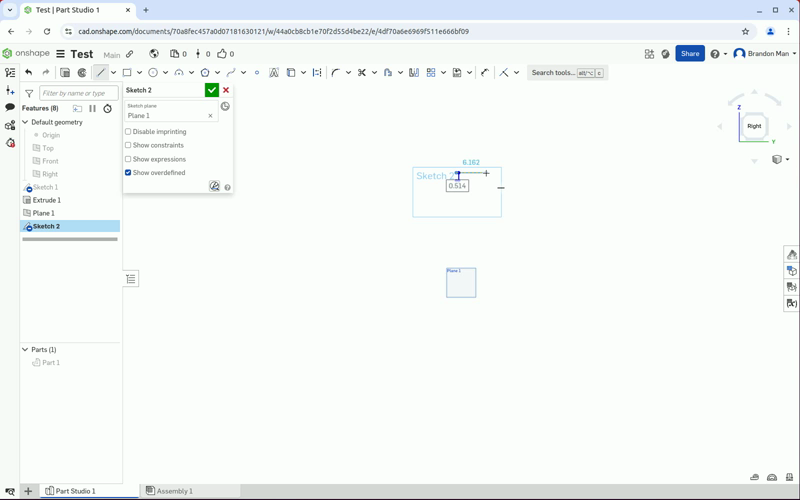
mouse_move(456, 180)
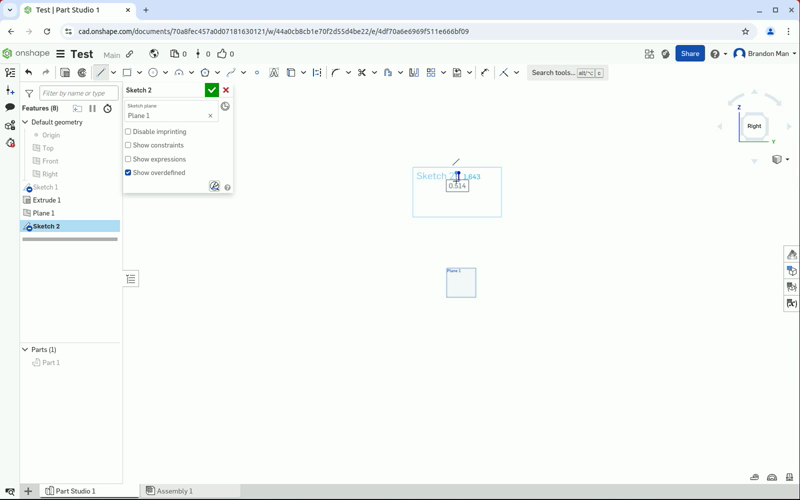
scroll(6)
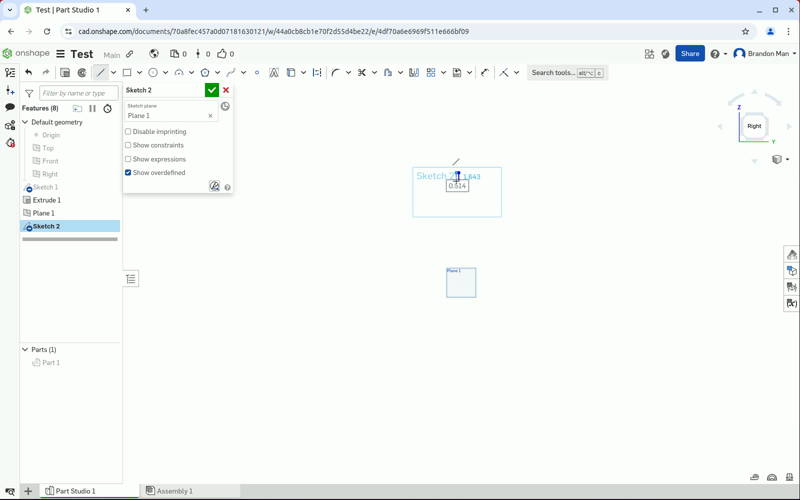
scroll(6)
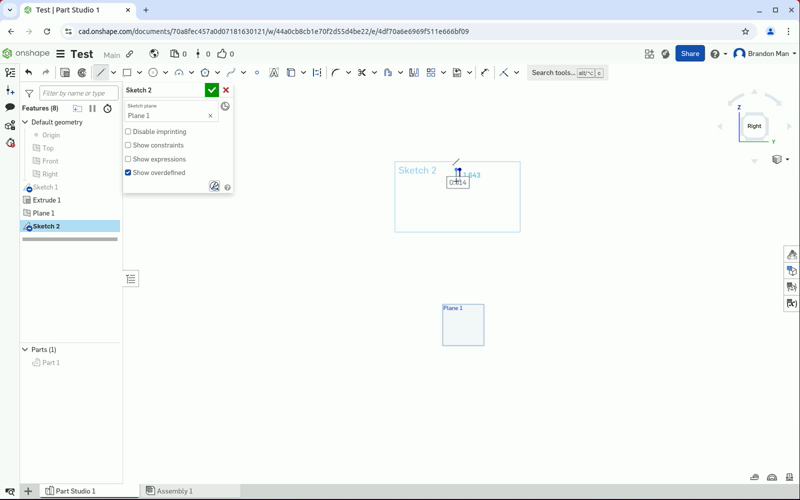
scroll(6)
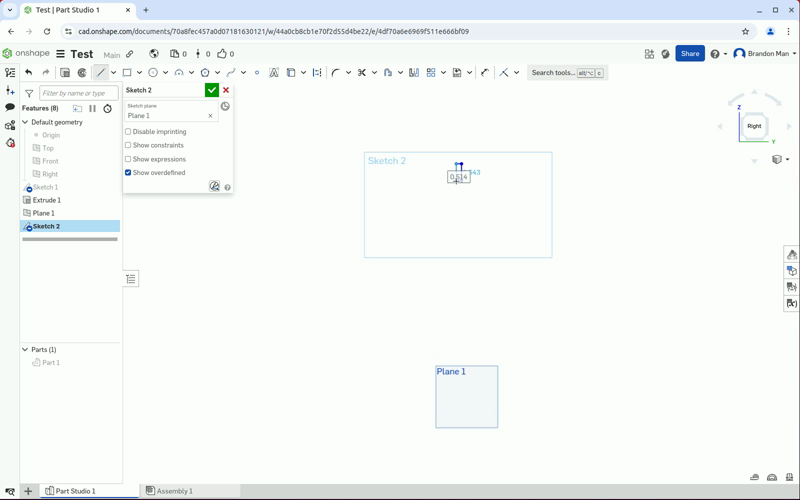
scroll(6)
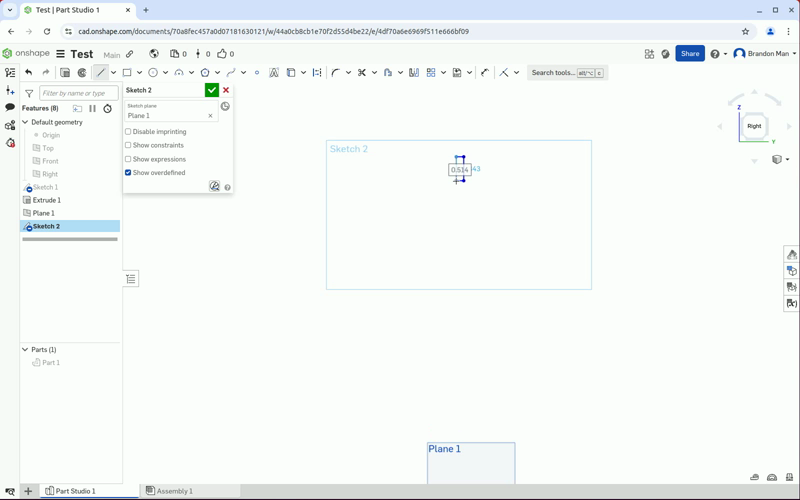
scroll(6)
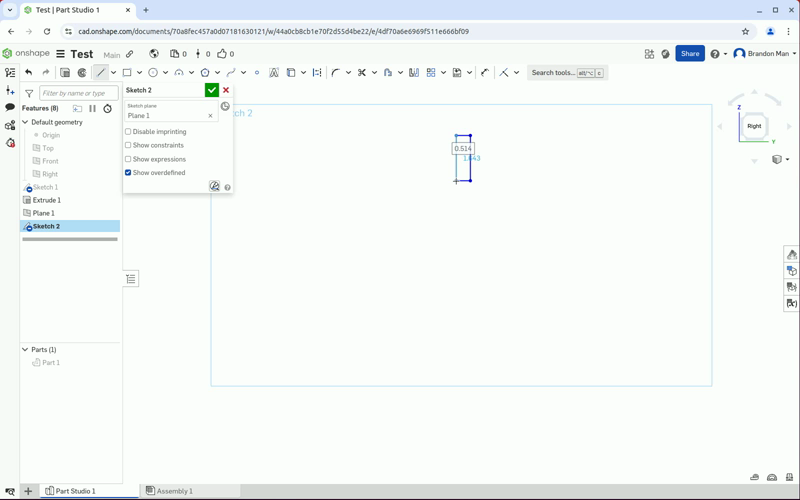
scroll(6)
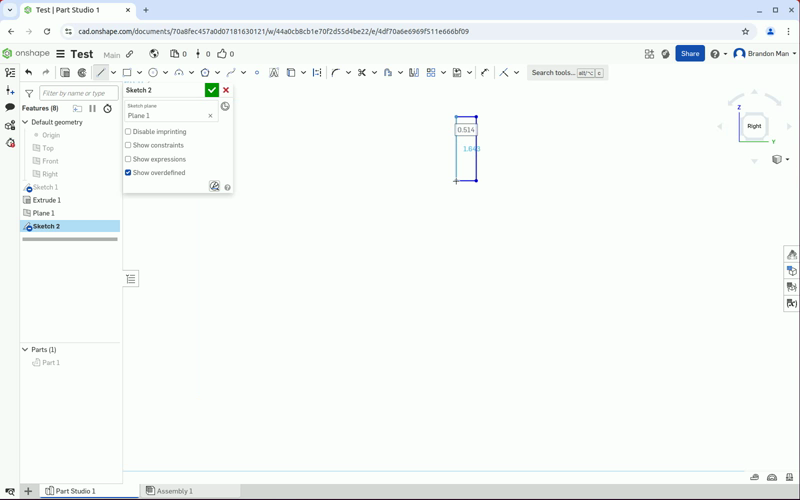
scroll(6)
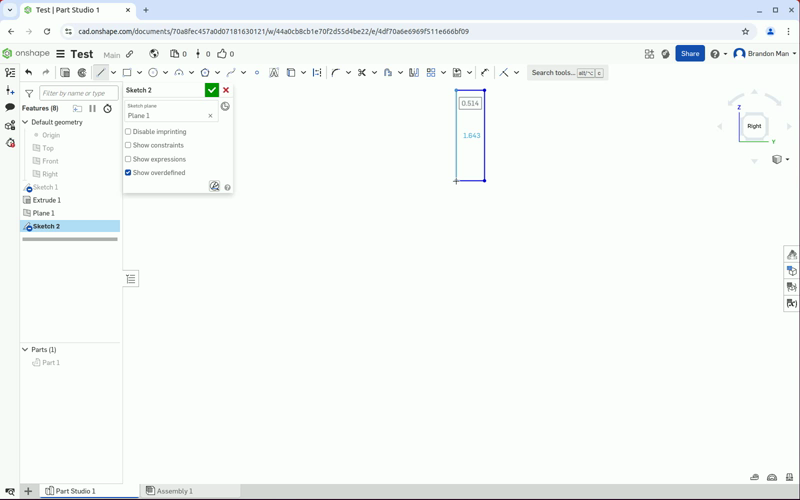
key_up(shift)
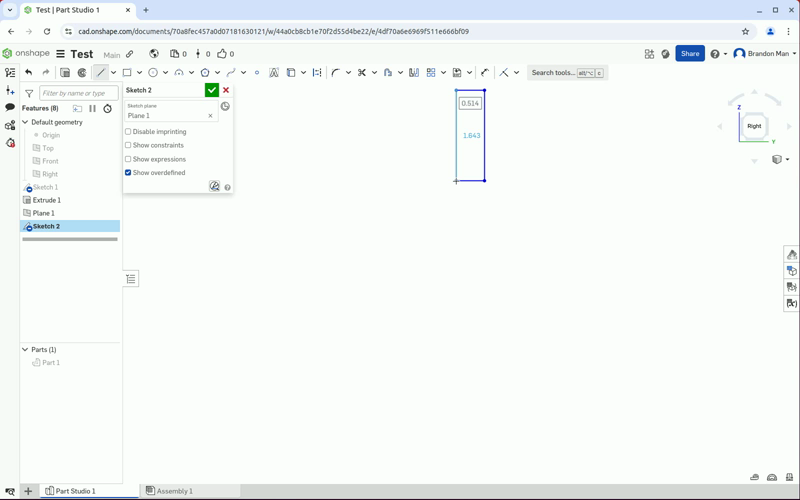
click(456, 180)
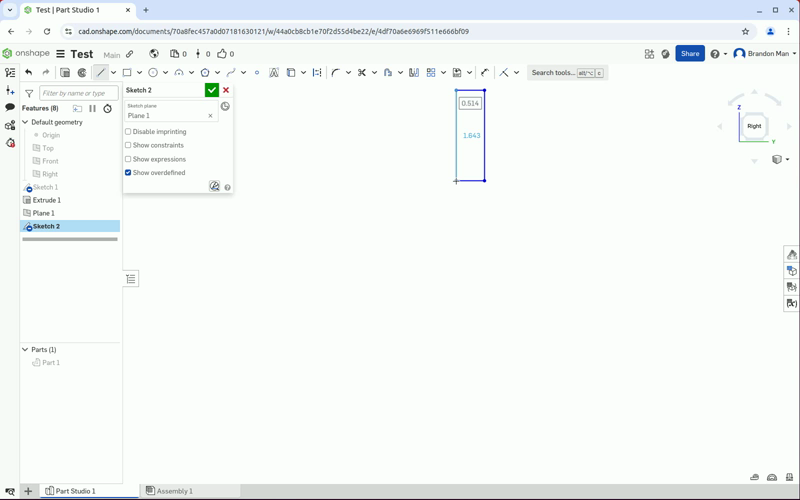
scroll(-6)
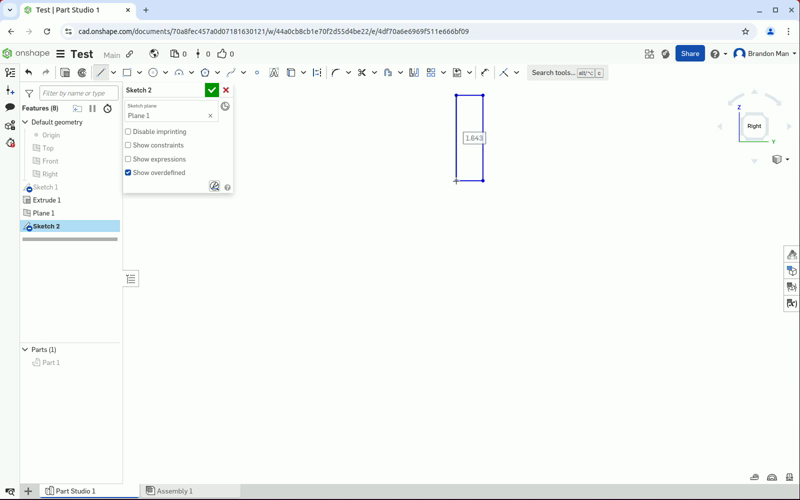
scroll(-6)
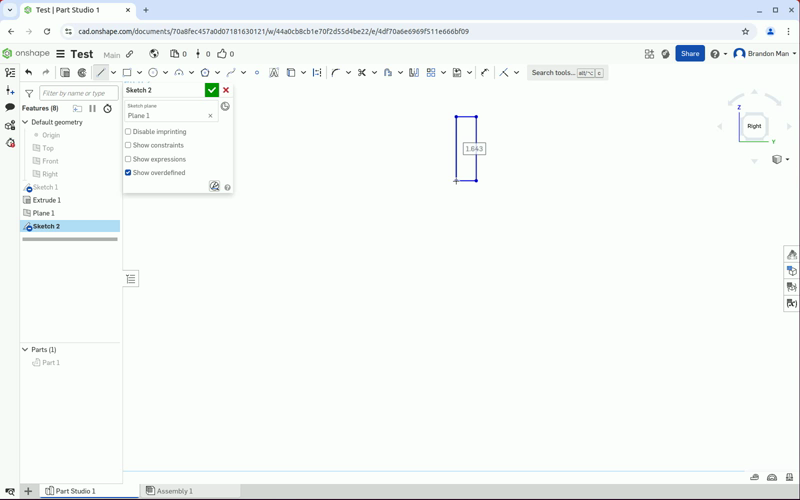
scroll(-6)
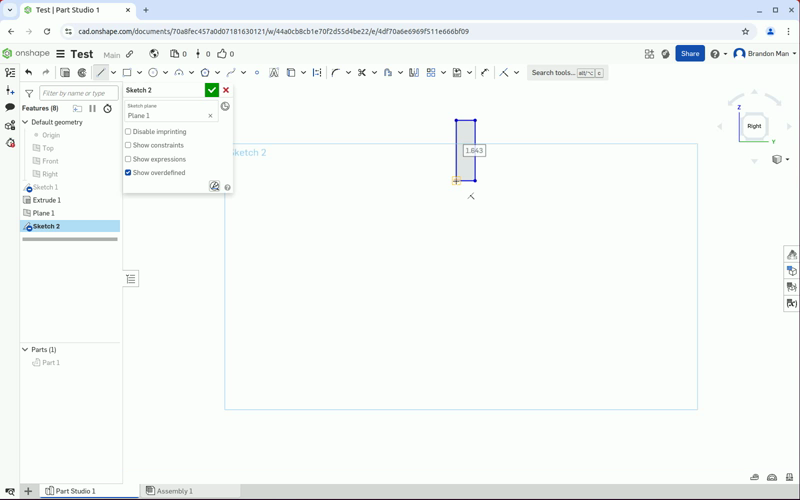
scroll(-6)
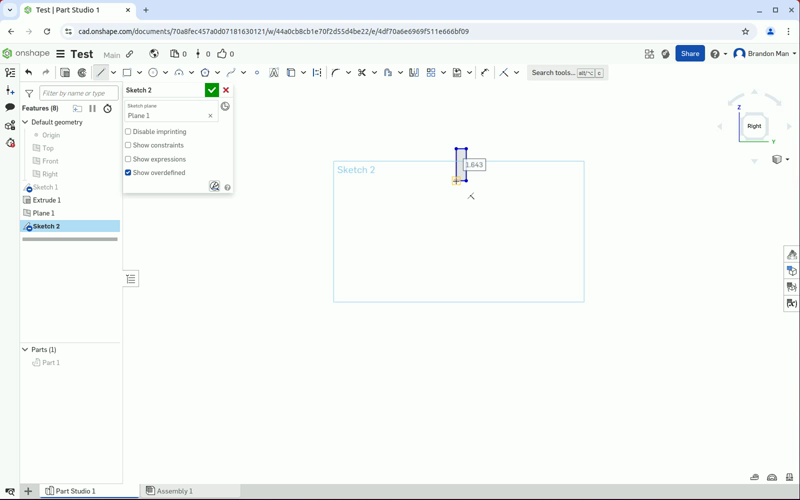
scroll(-6)
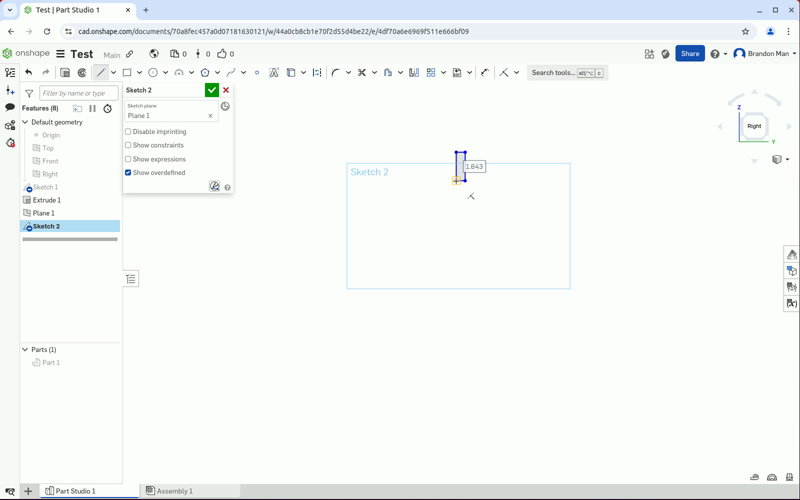
scroll(-6)
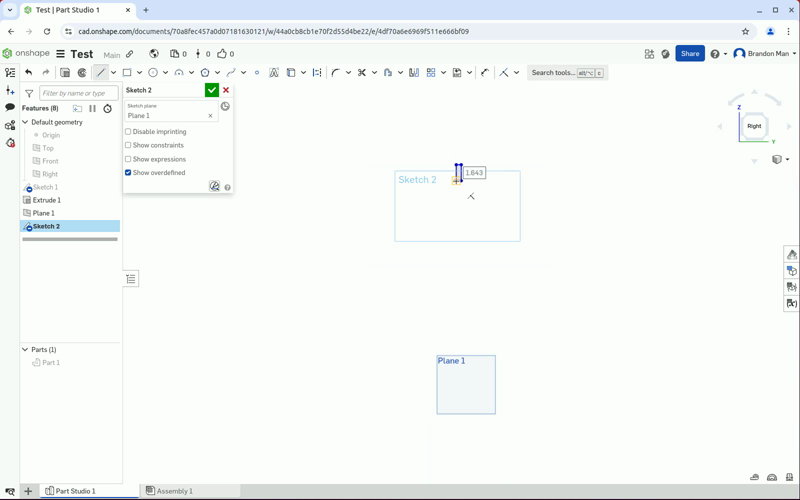
scroll(-6)
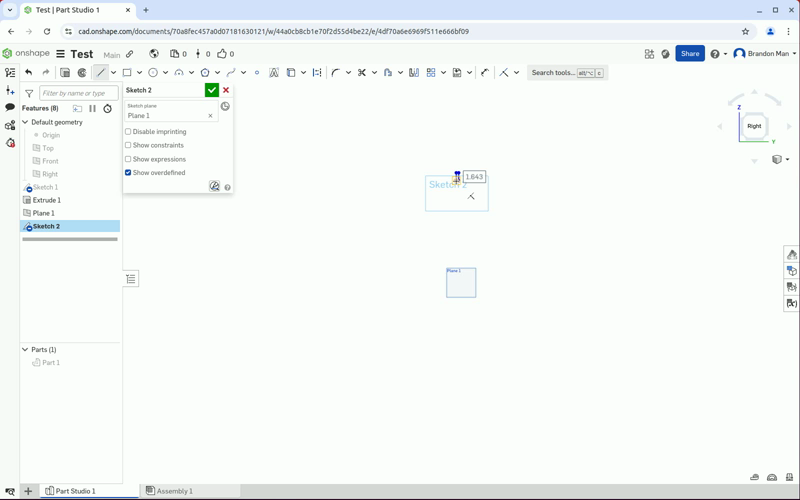
key(esc)
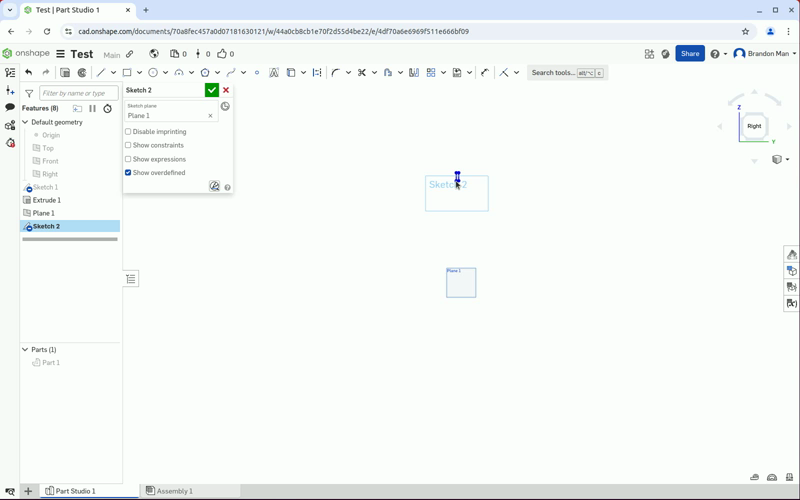
mouse_move(456, 174)
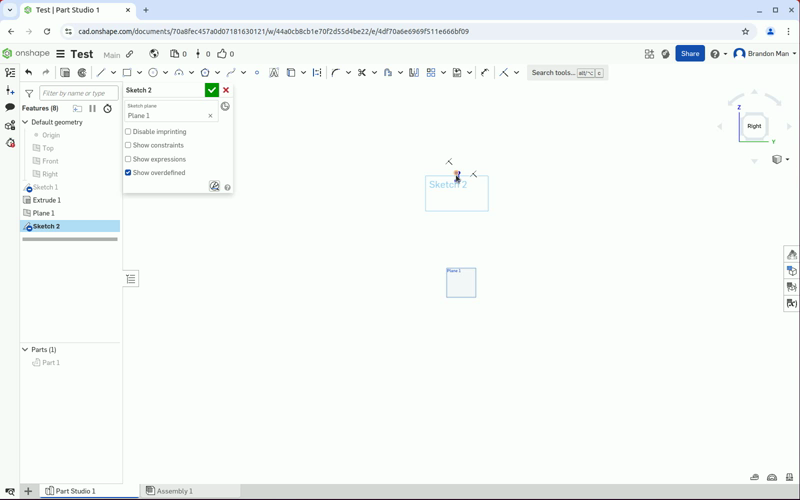
scroll(6)
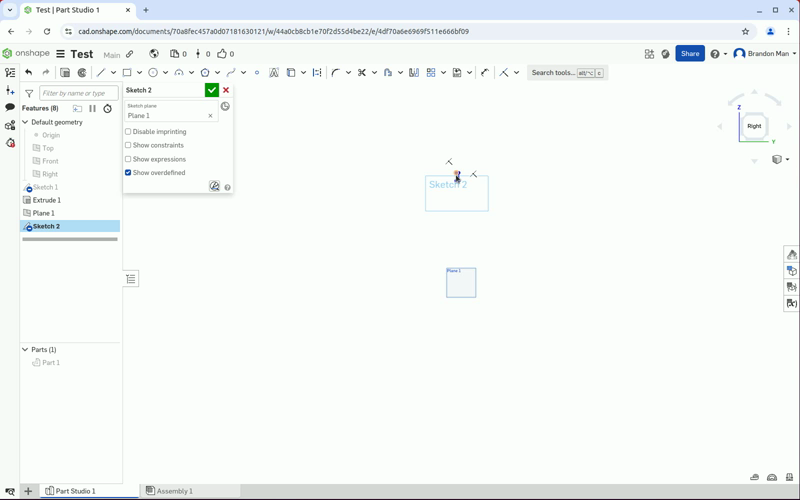
scroll(6)
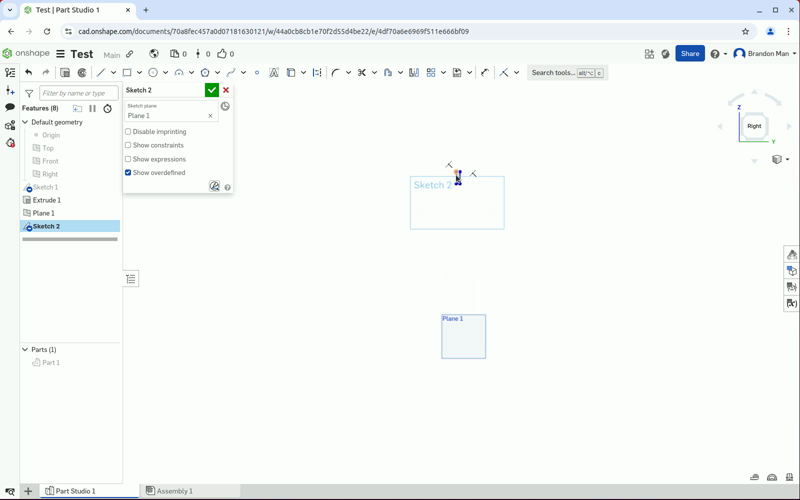
scroll(6)
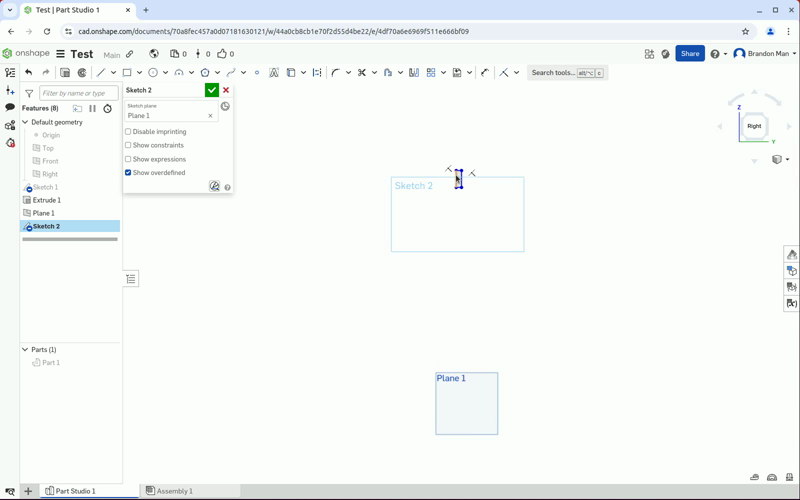
scroll(6)
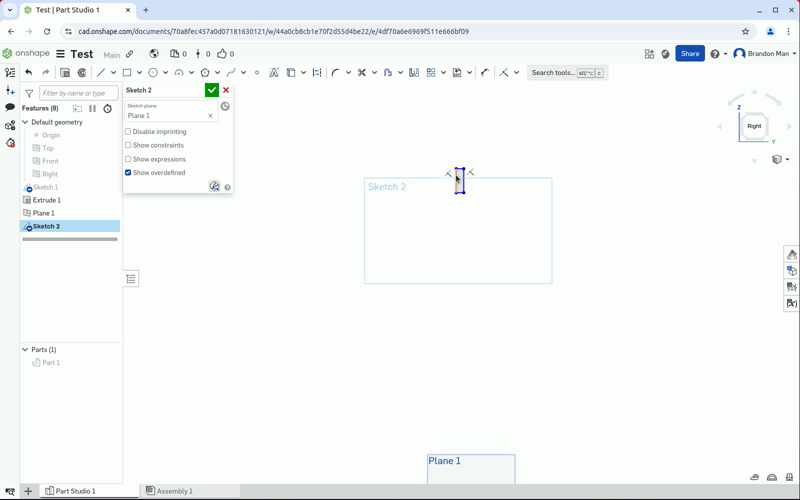
scroll(6)
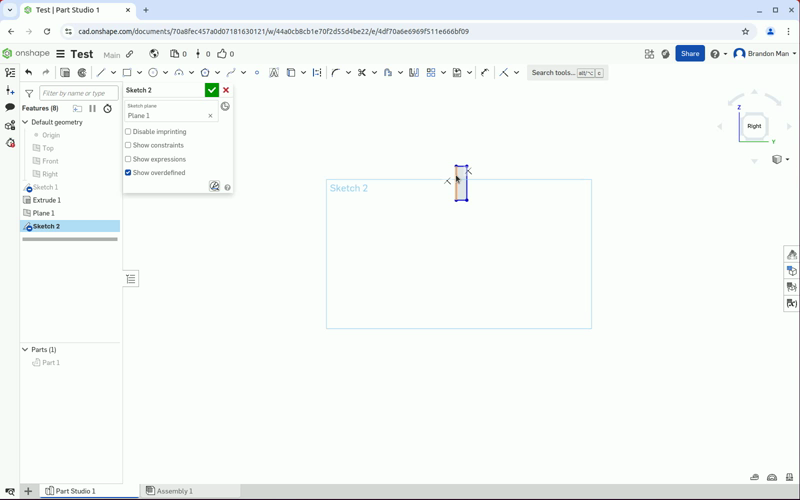
scroll(6)
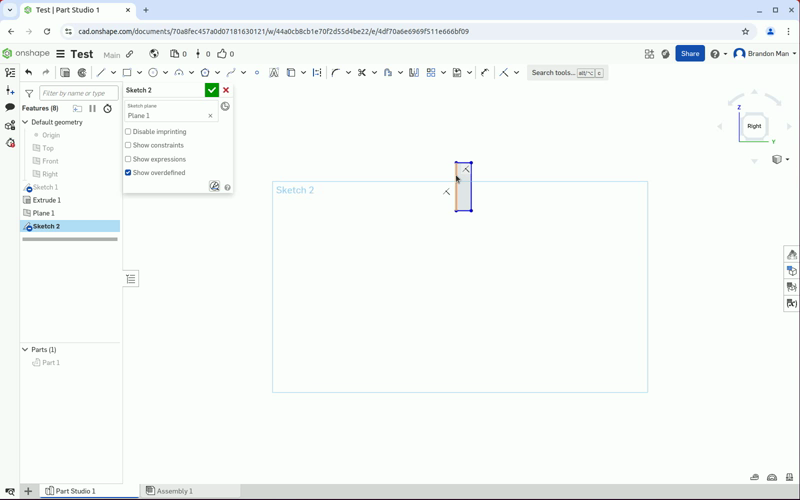
scroll(6)
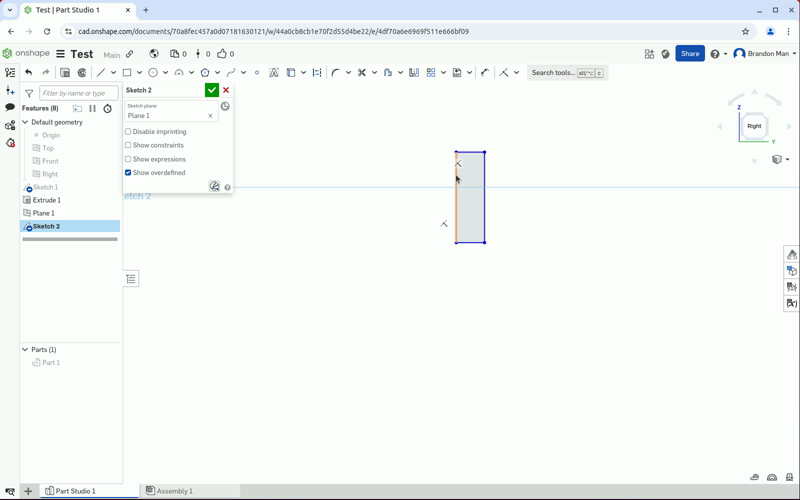
click(456, 174)
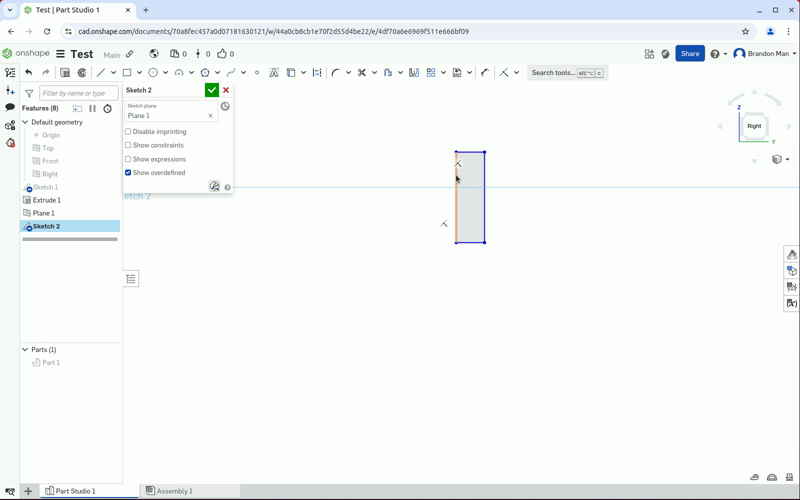
scroll(-6)
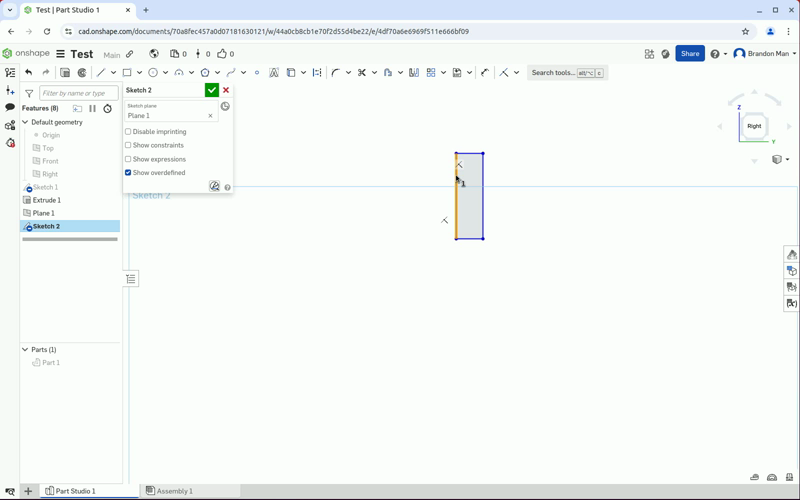
scroll(-6)
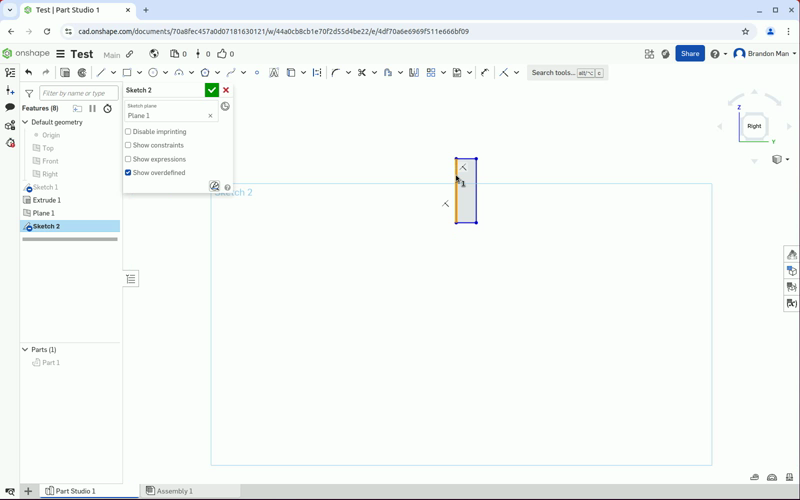
scroll(-6)
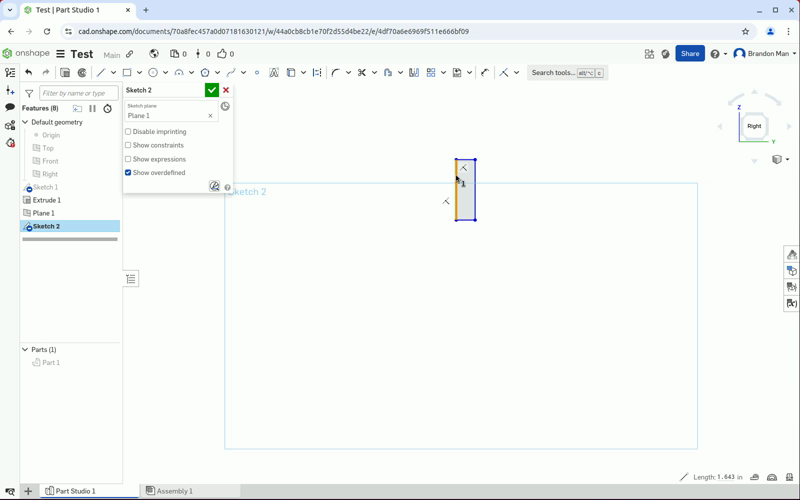
scroll(-6)
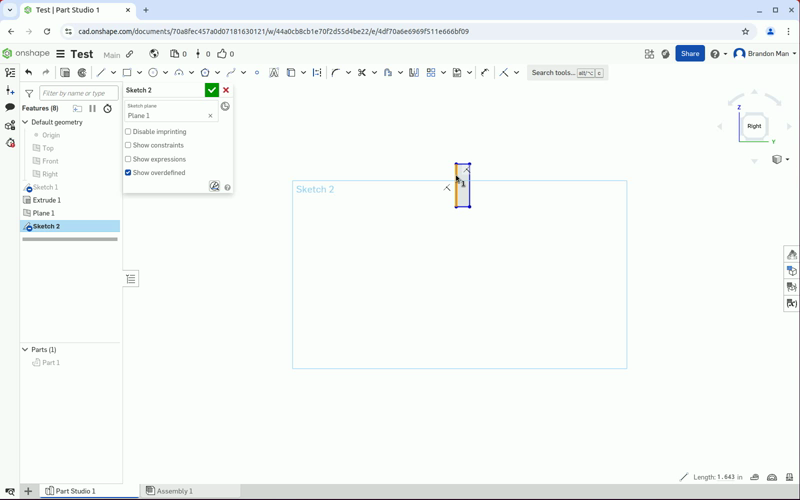
scroll(-6)
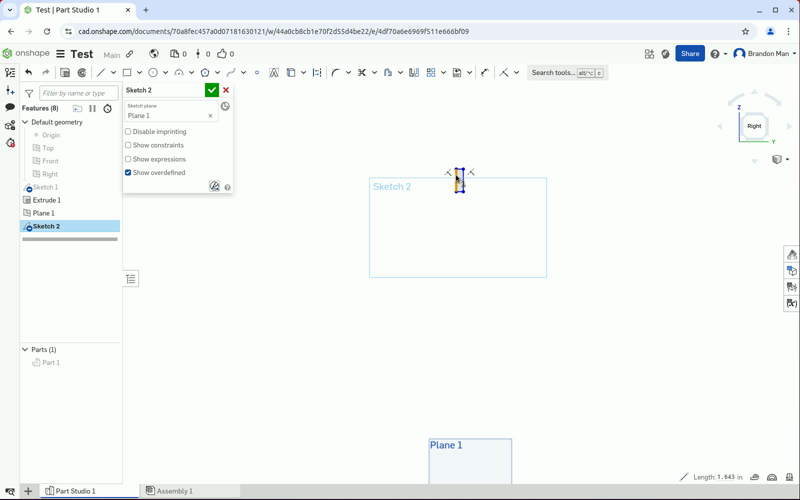
scroll(-6)
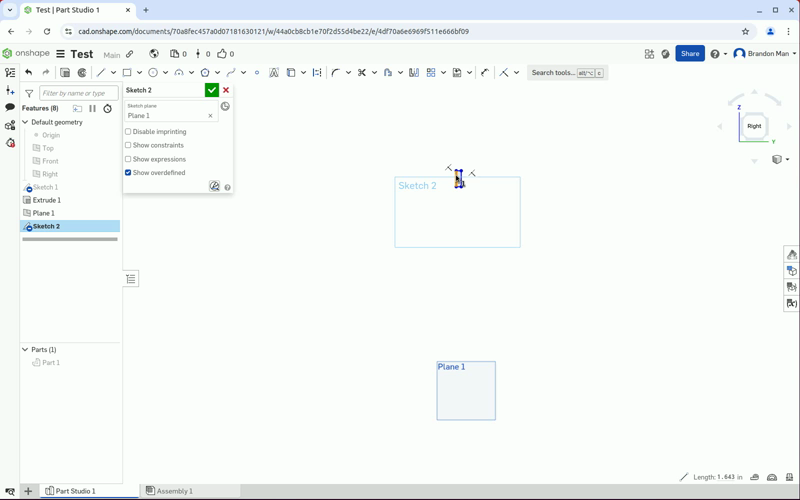
scroll(-6)
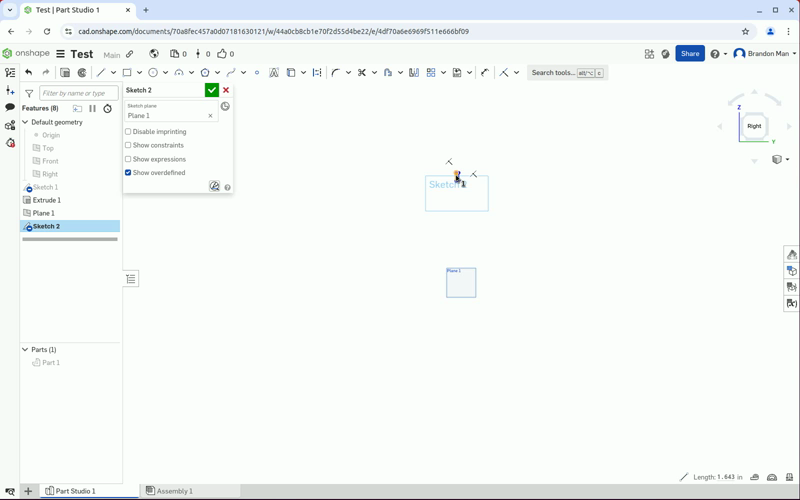
mouse_move(73, 352)
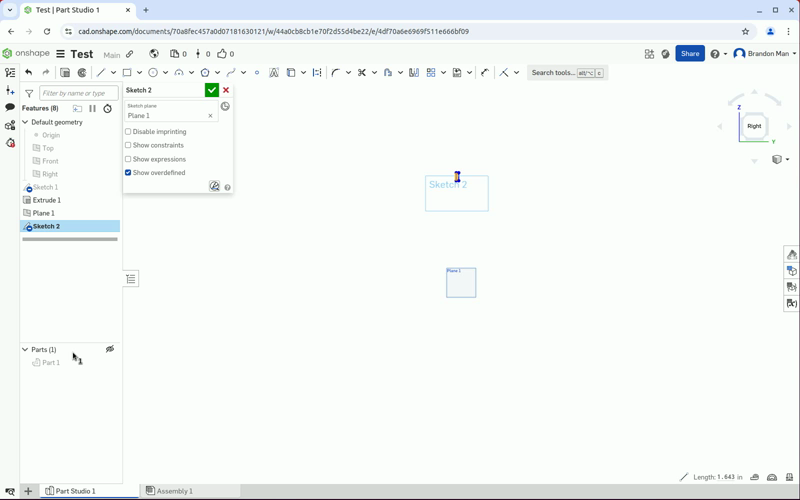
key(shift+y)
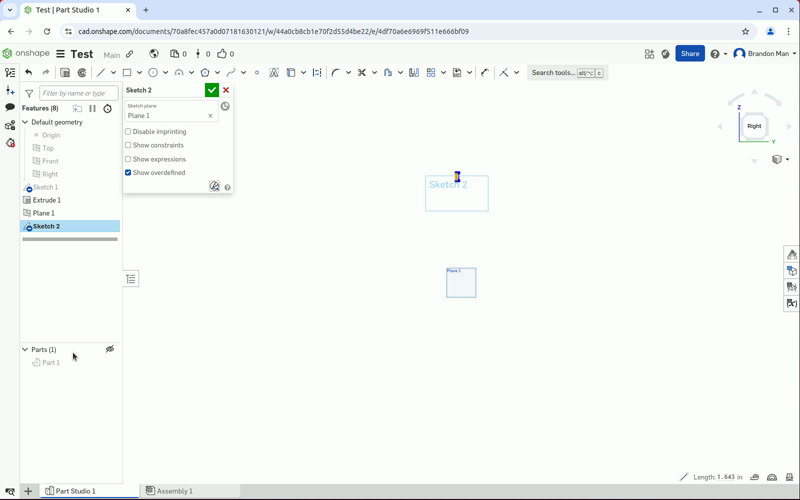
key(shift+e)
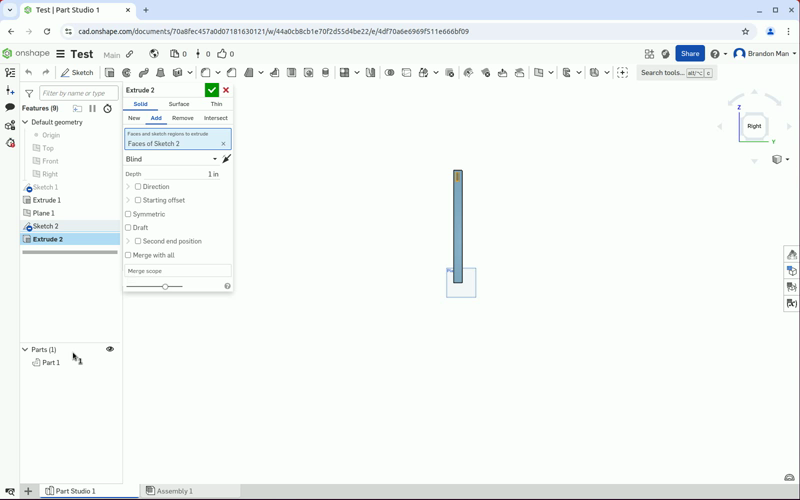
mouse_move(143, 106)
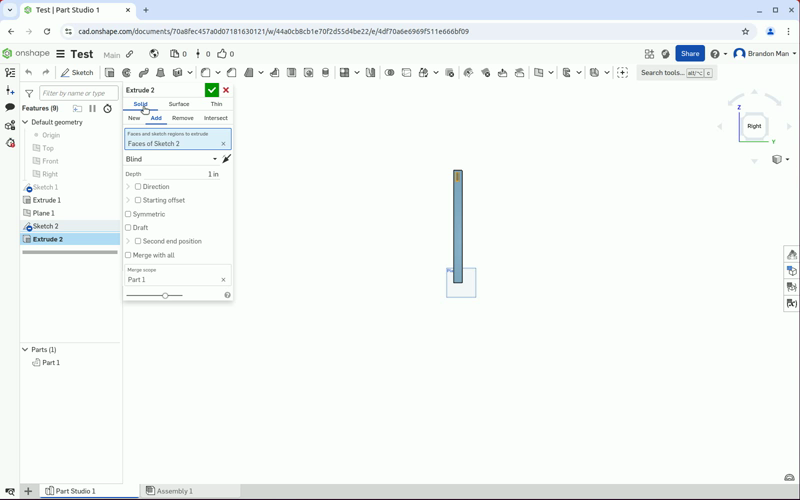
click(143, 106)
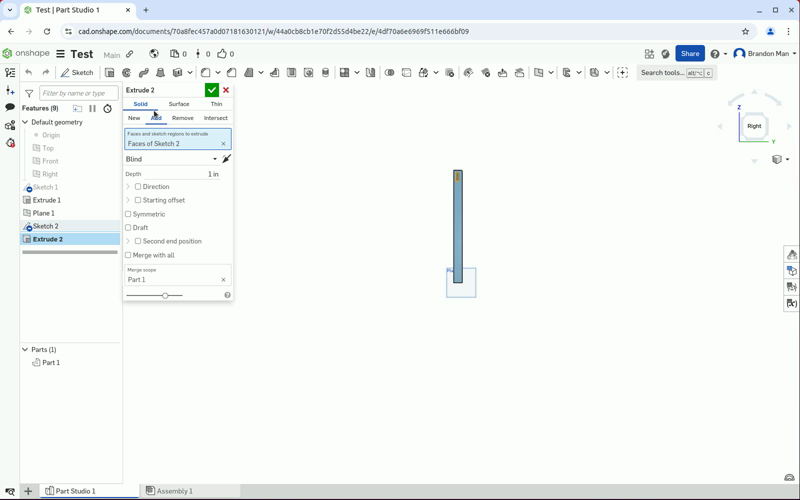
mouse_move(186, 120)
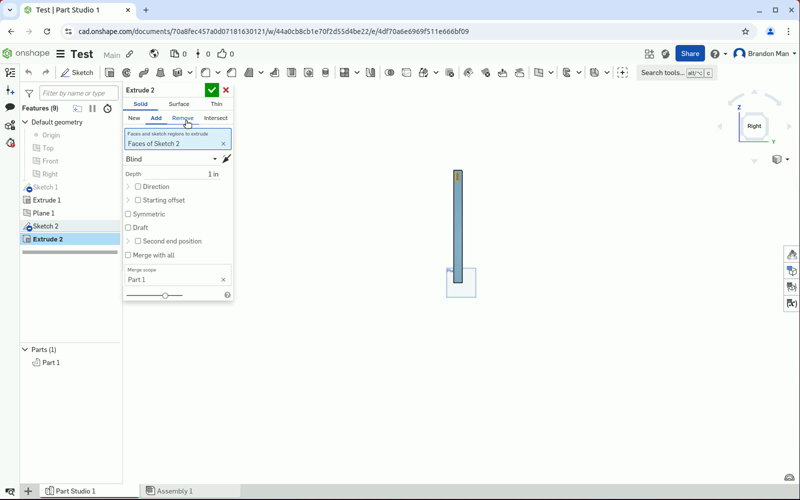
click(186, 120)
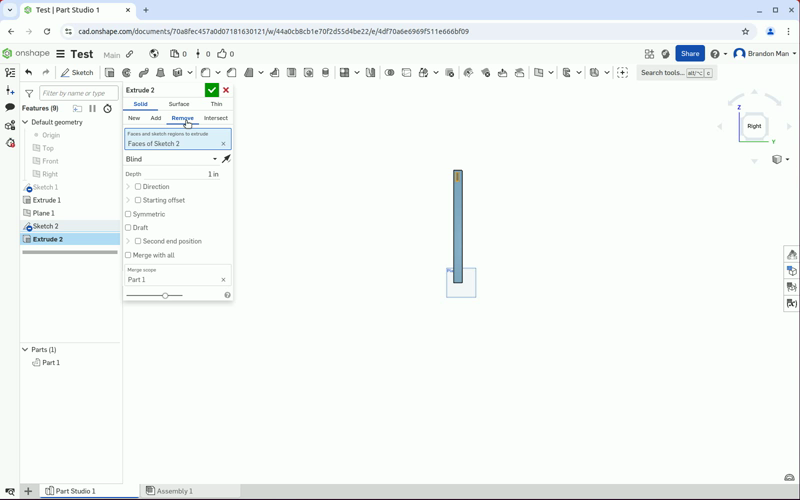
key(tab, 4)
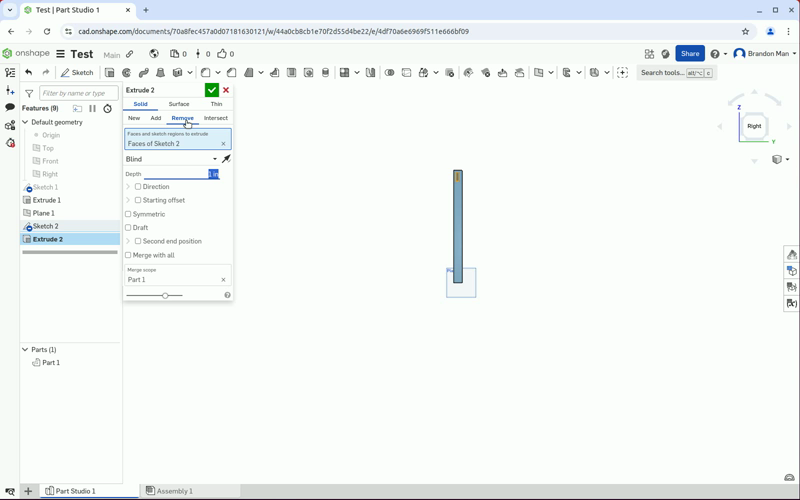
text(0.481)
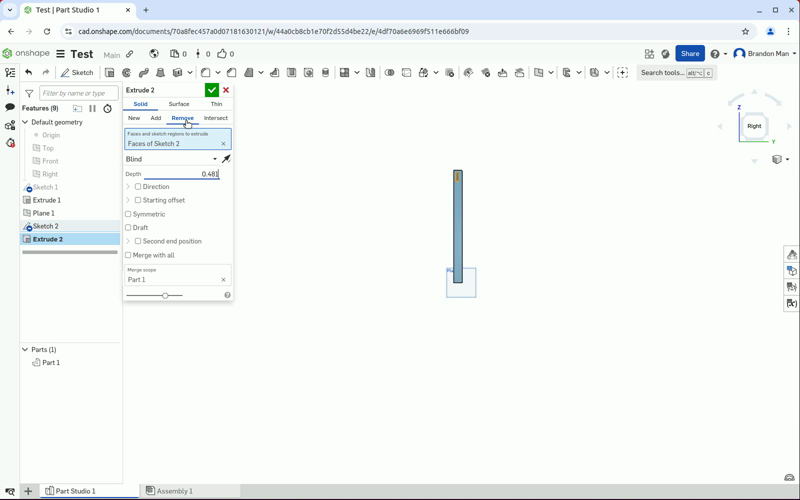
key(tab, 6)
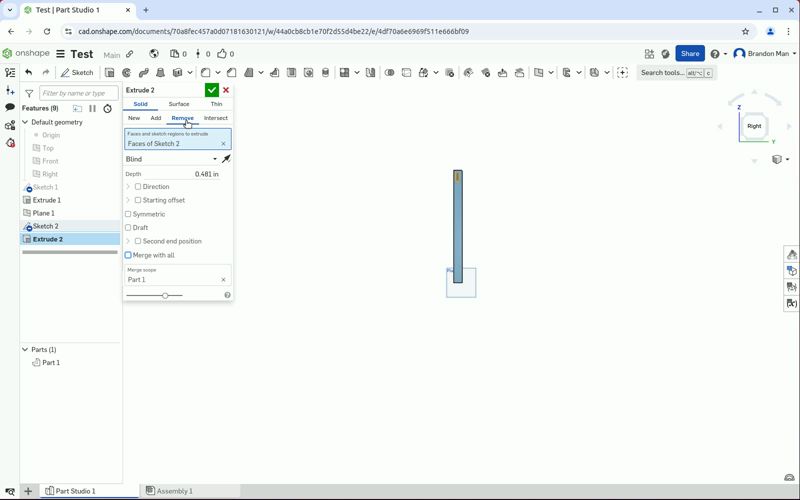
key(space)
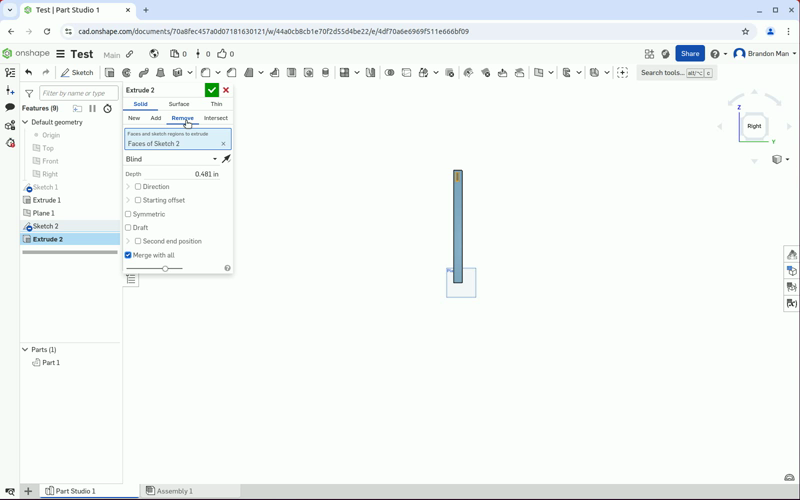
key(enter)
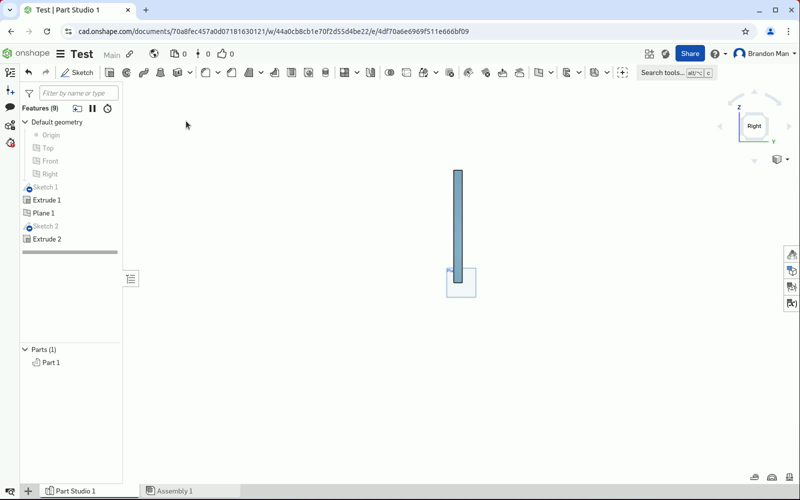
key(shift+h)
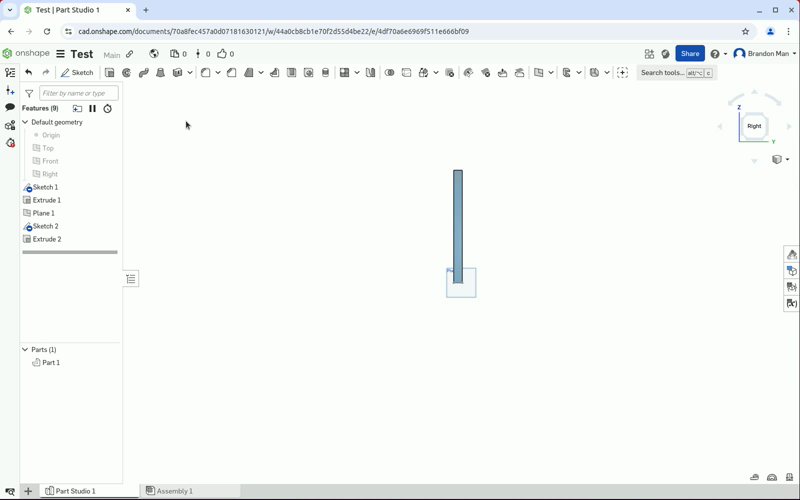
key(shift+h)
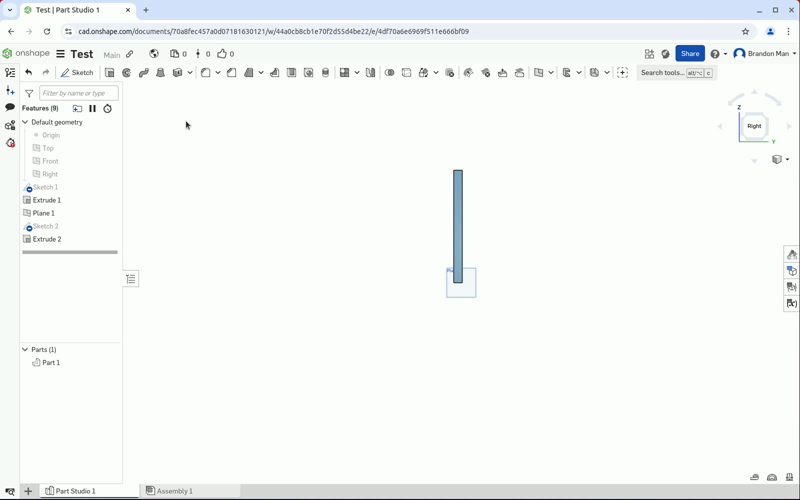
mouse_move(73, 189)
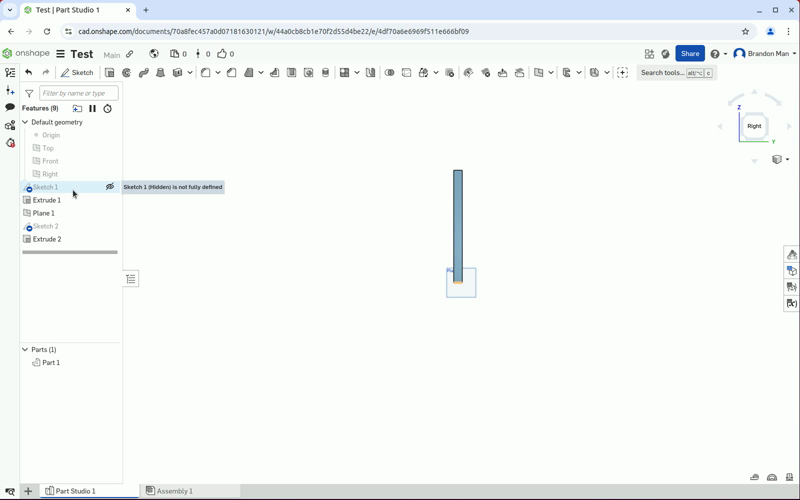
click(73, 189)
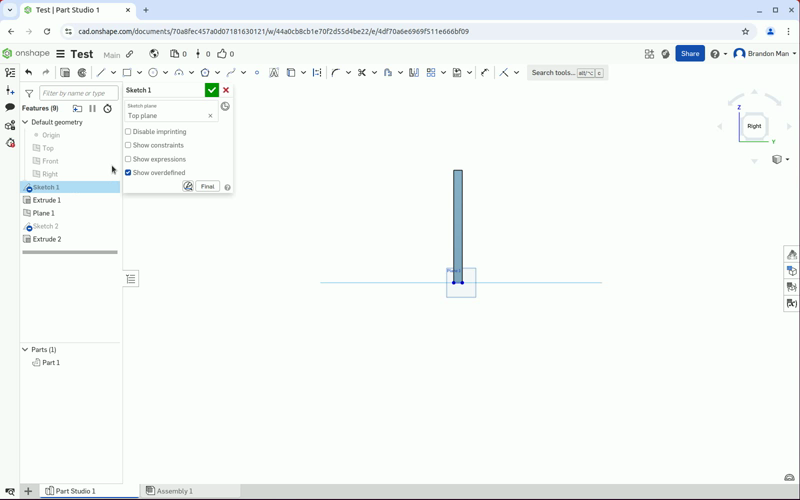
mouse_move(229, 92)
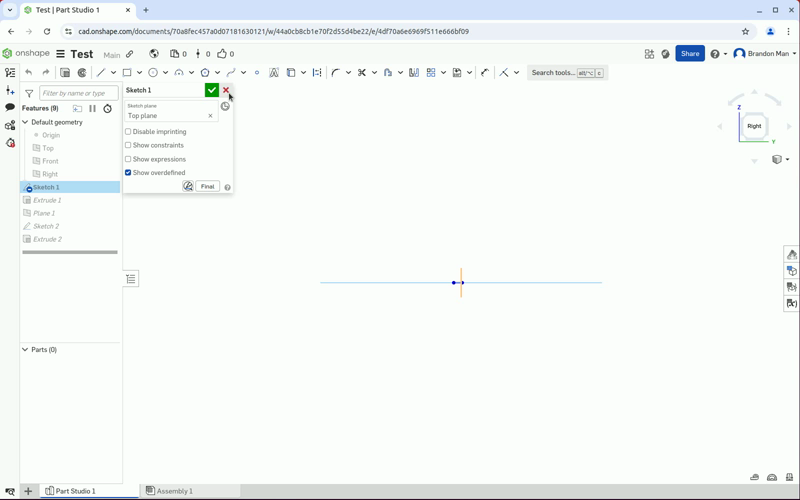
click(229, 92)
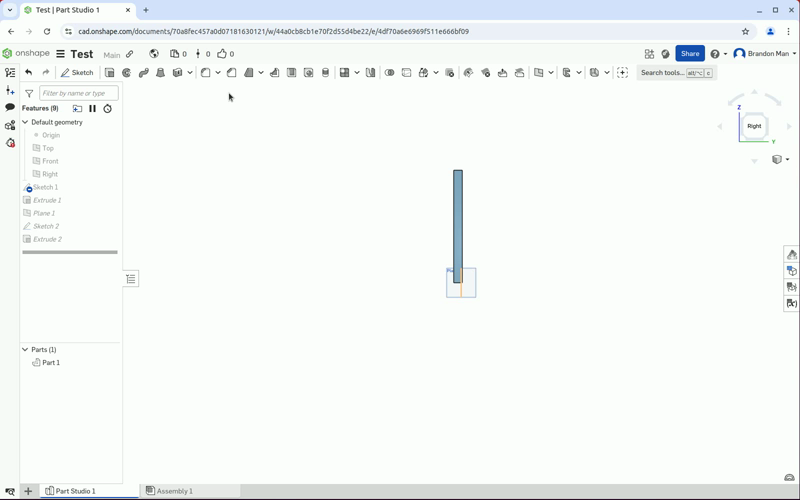
mouse_move(73, 352)
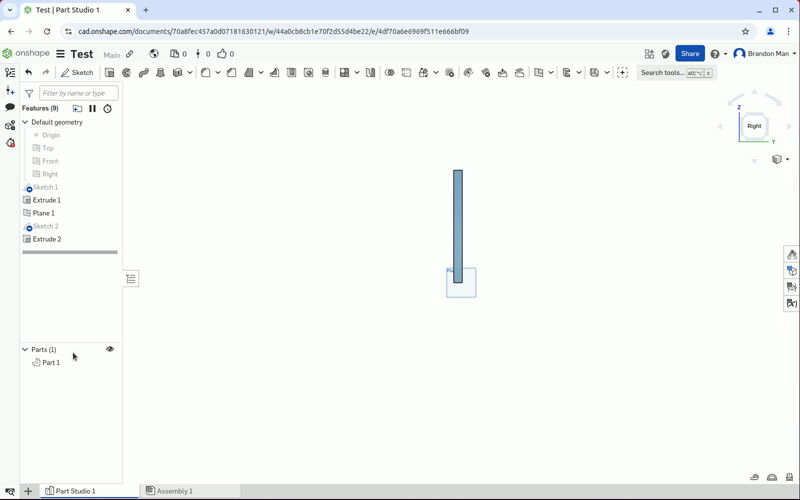
key(y)
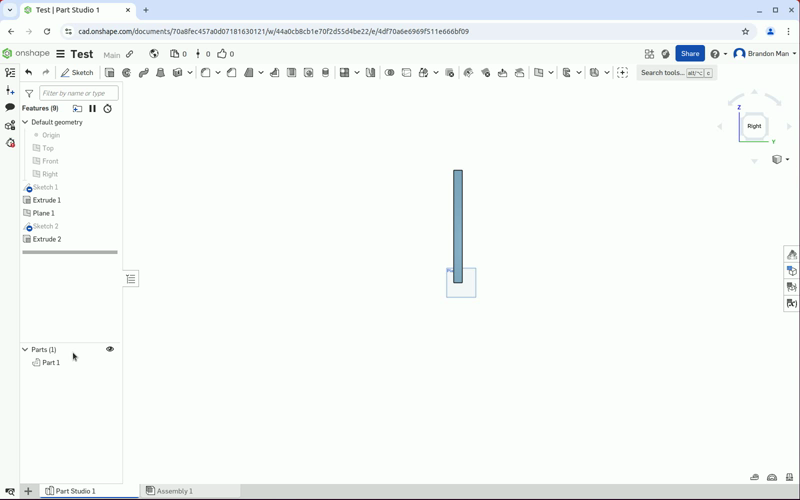
key(shift+p)
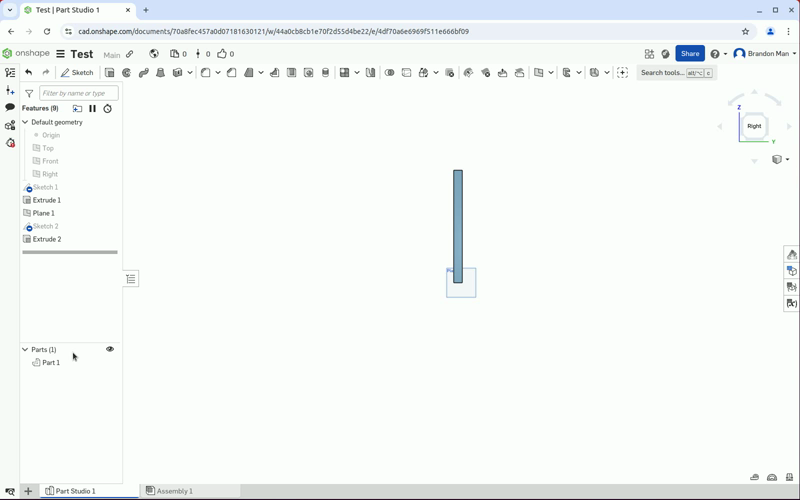
key(space)
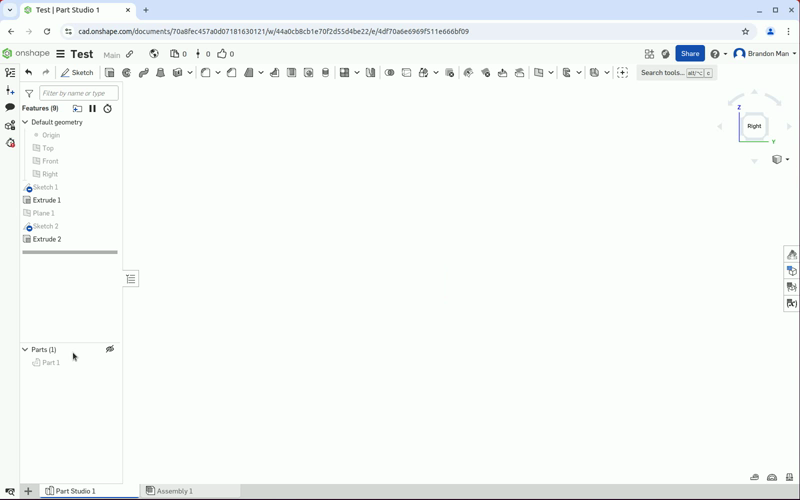
key_down(shift)
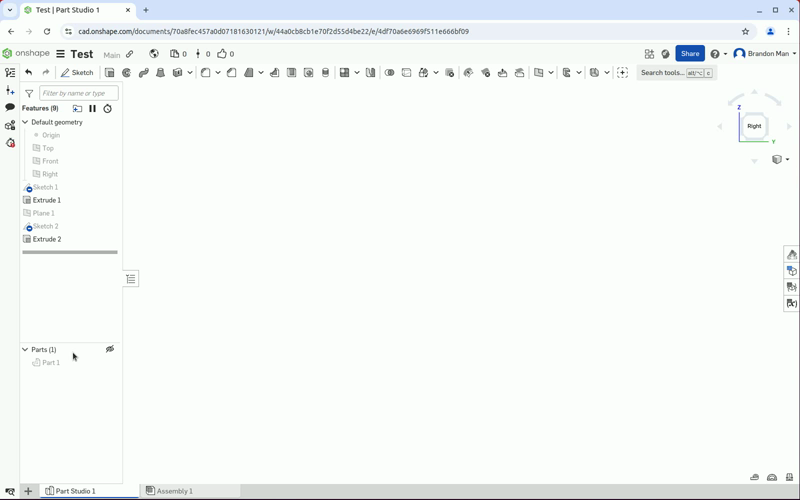
key(right)
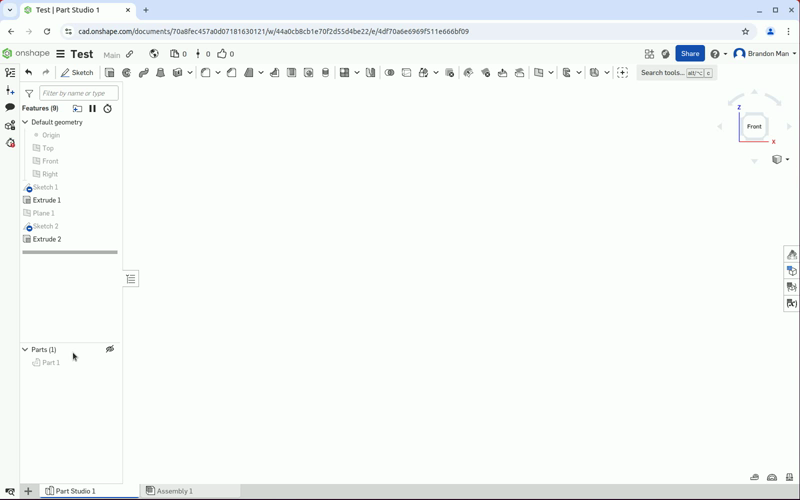
key_up(shift)
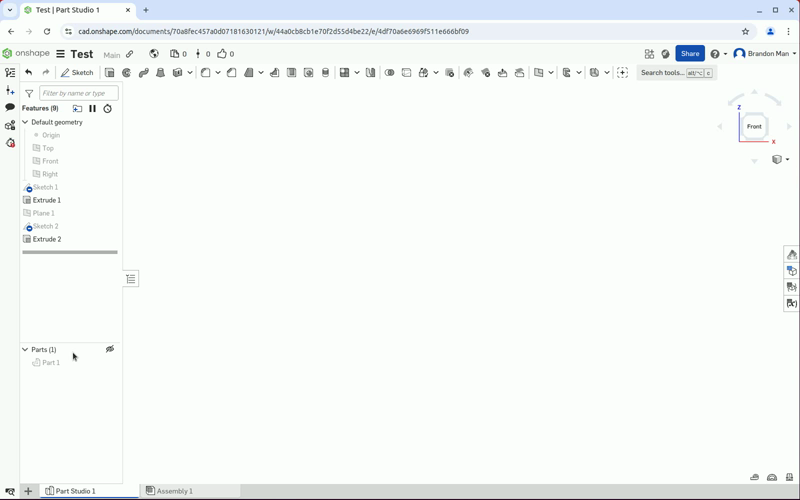
mouse_move(73, 352)
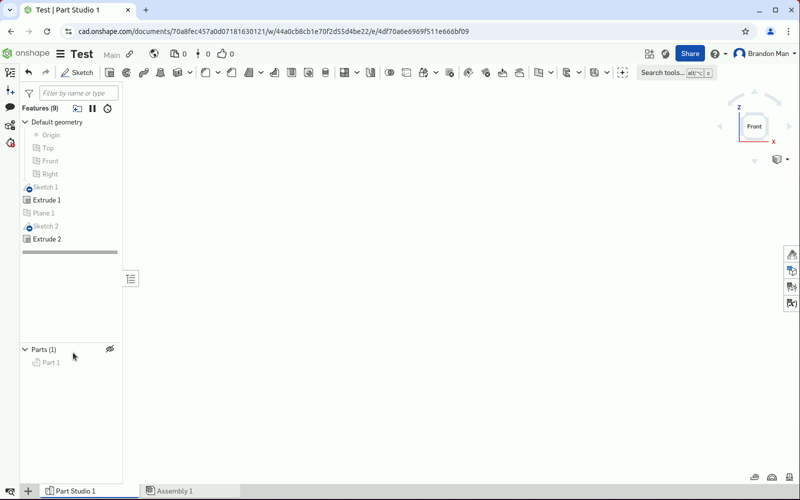
key(shift+y)
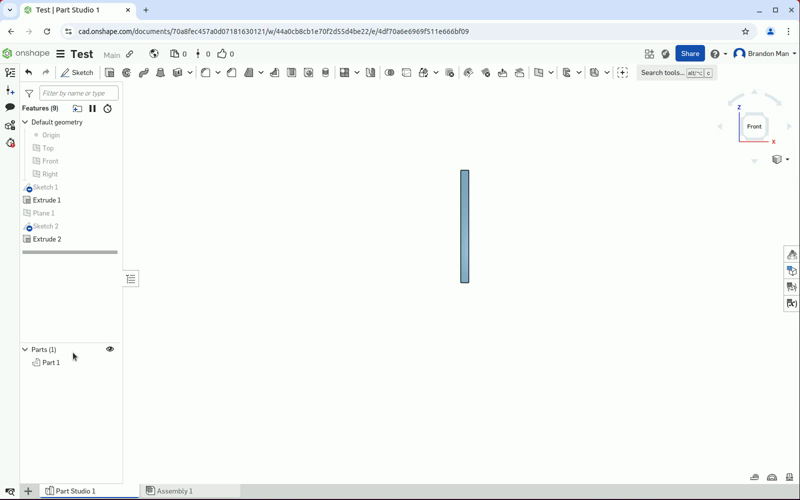
mouse_move(541, 75)
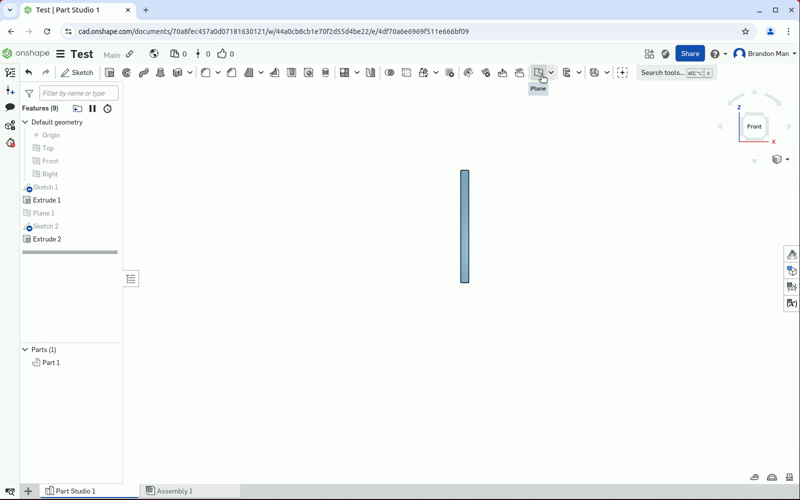
click(541, 75)
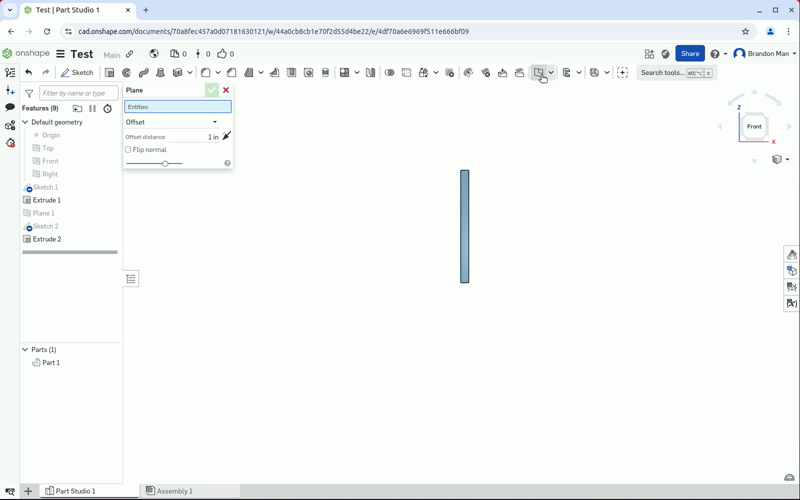
mouse_move(73, 163)
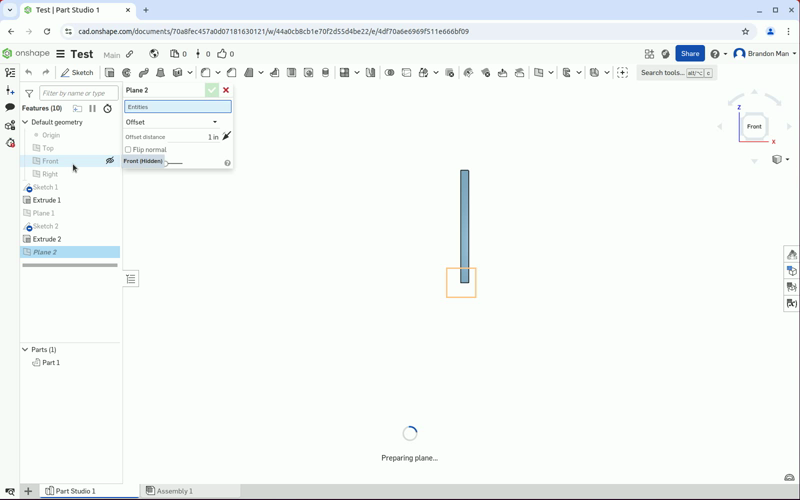
click(73, 163)
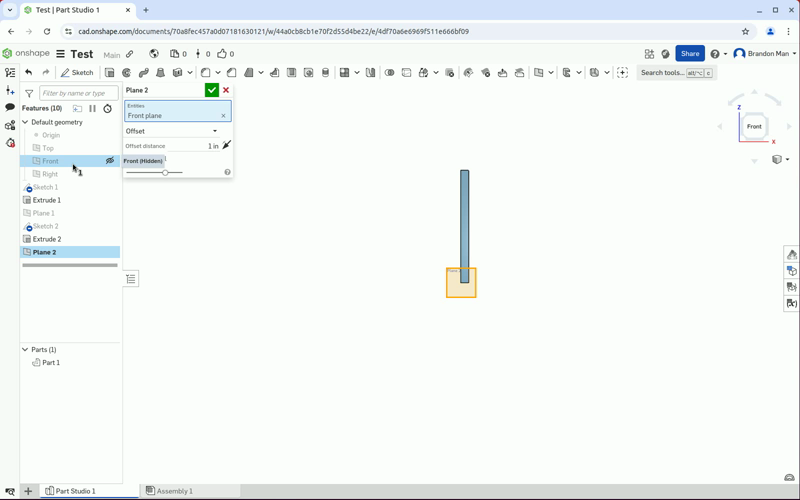
key(tab, 2)
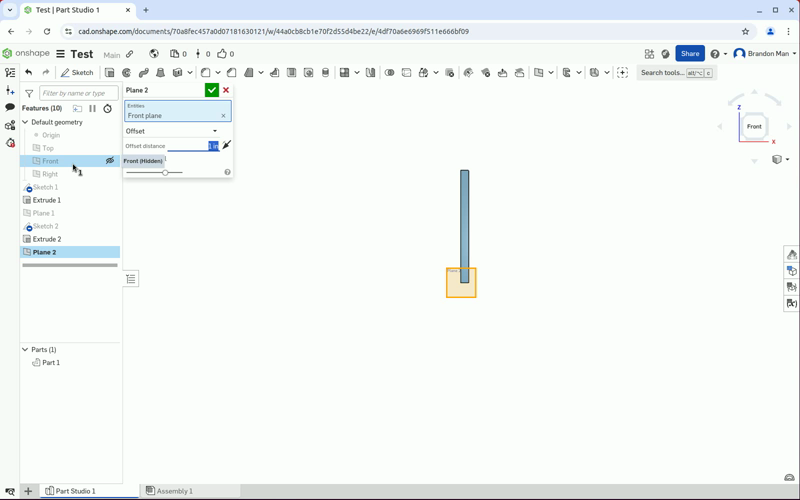
text(1.448)
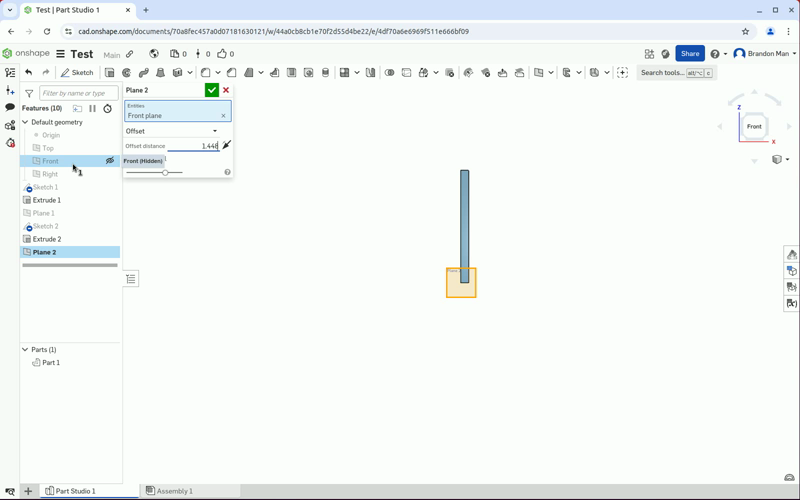
key(enter, 2)
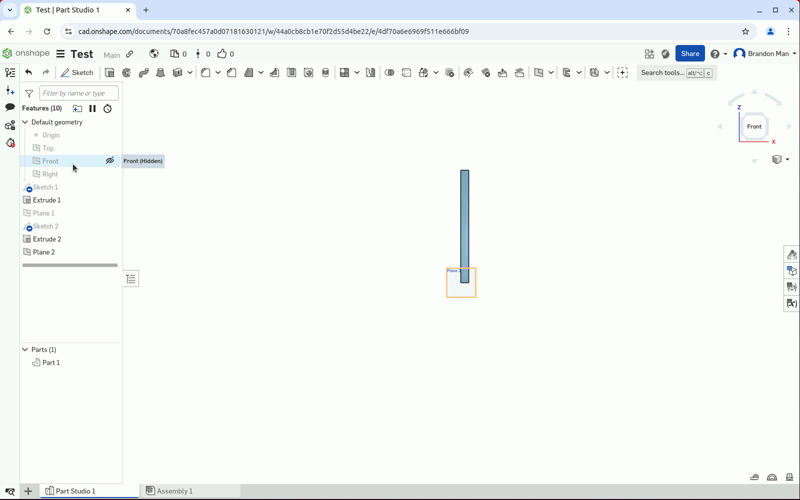
key(shift+s)
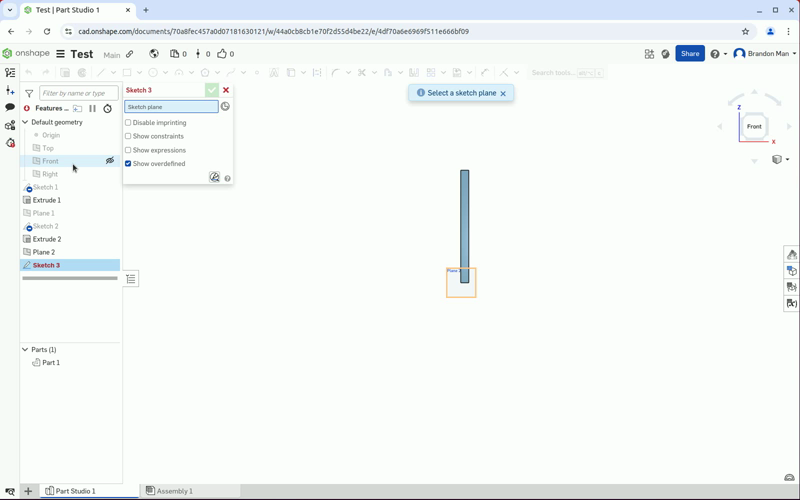
mouse_move(73, 254)
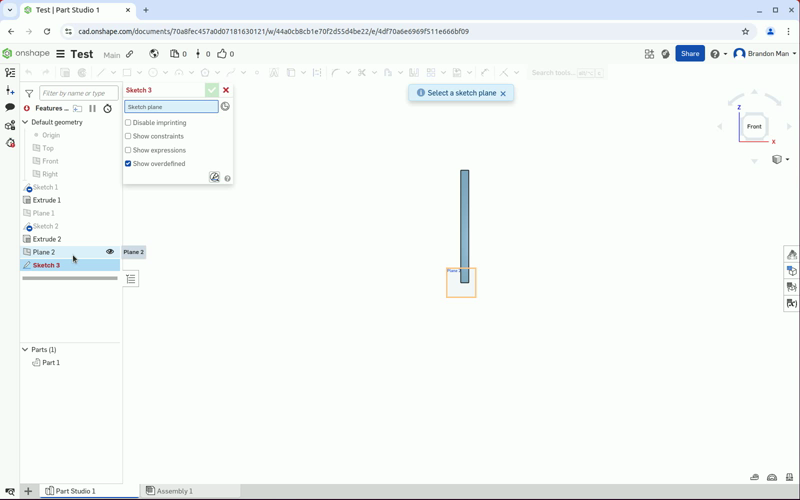
click(73, 254)
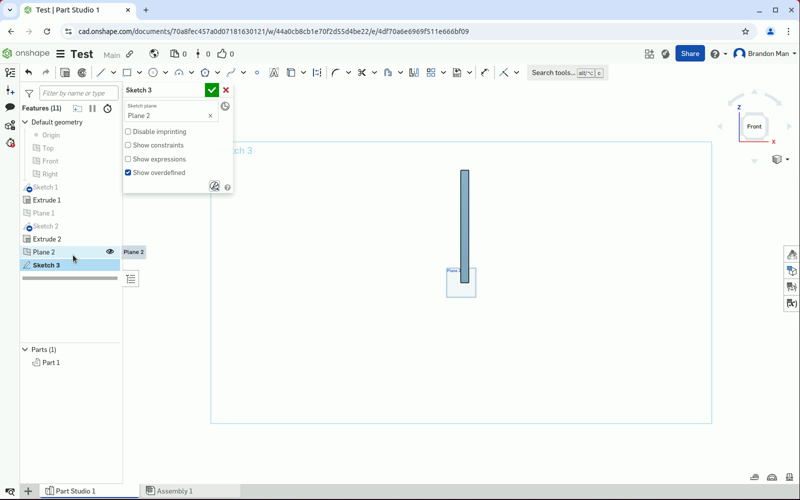
mouse_move(73, 352)
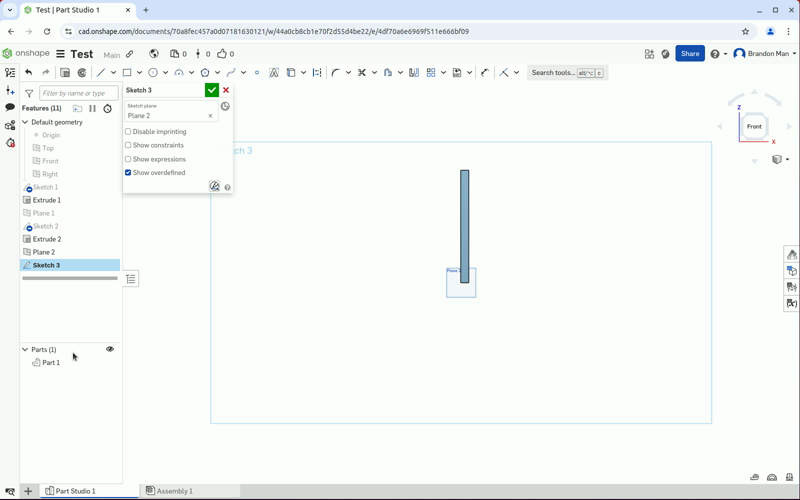
key(y)
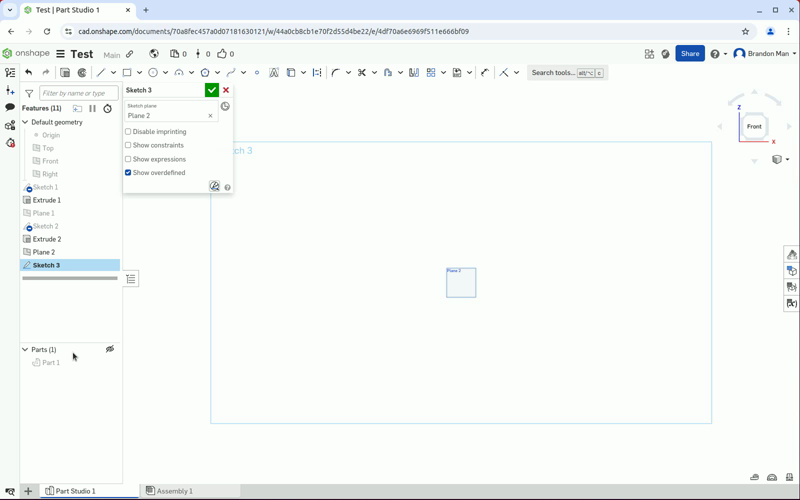
key(l)
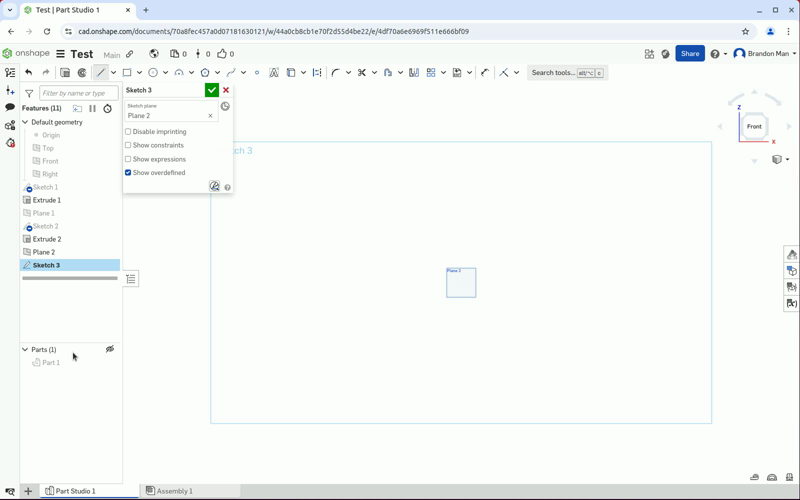
key_down(shift)
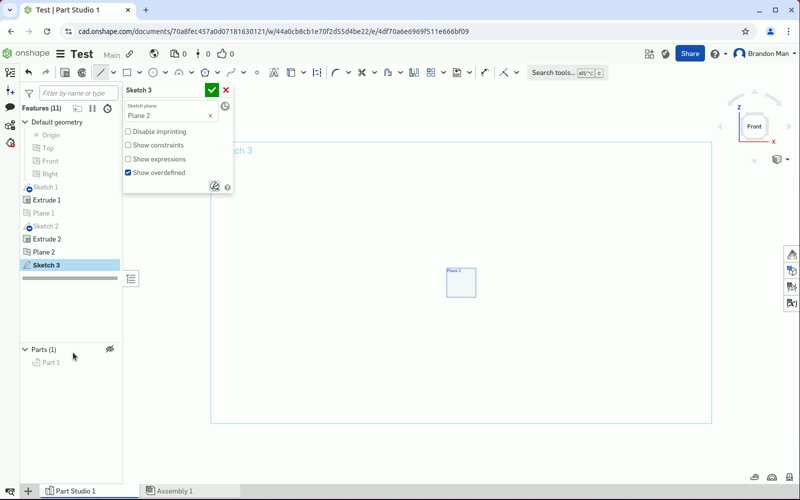
mouse_move(463, 180)
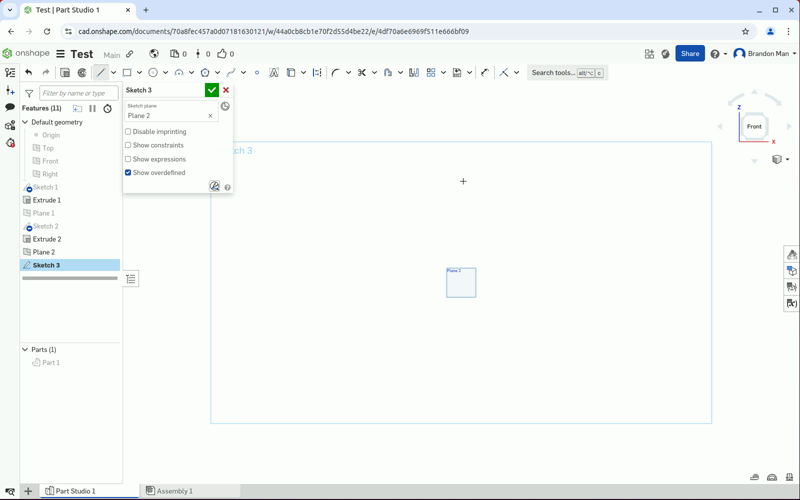
click(463, 180)
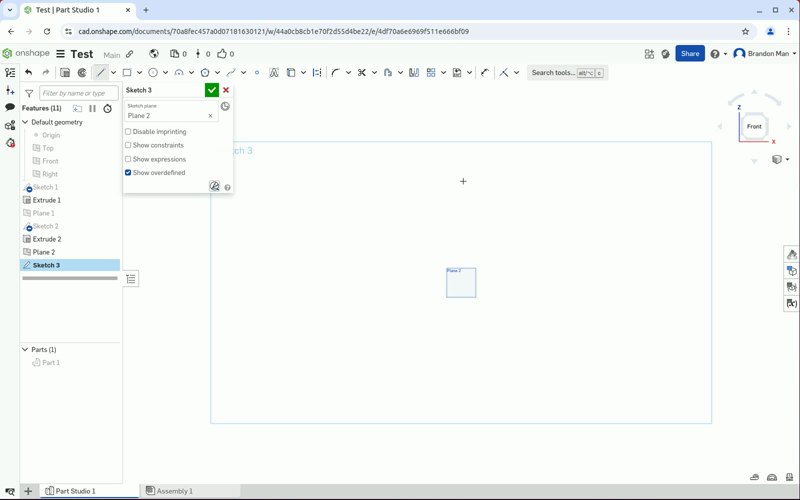
key_up(shift)
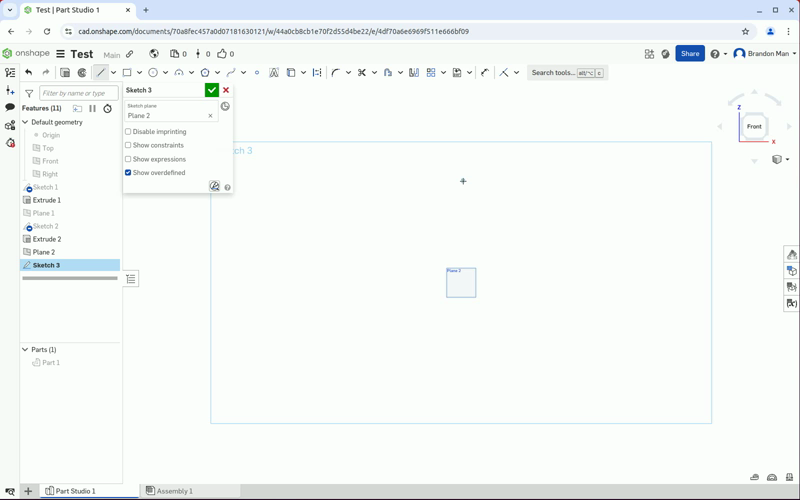
key_down(shift)
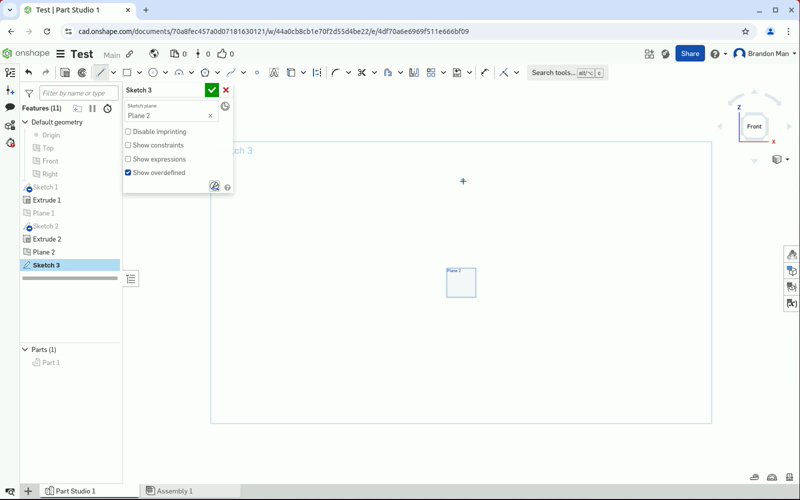
mouse_move(493, 180)
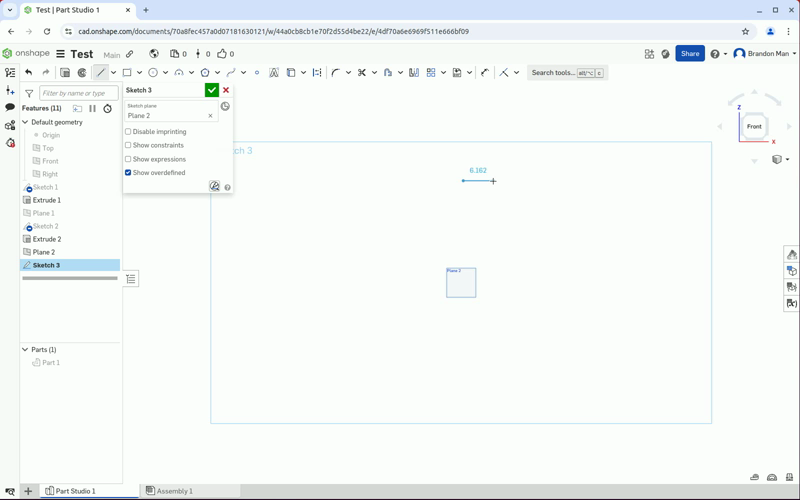
mouse_move(465, 180)
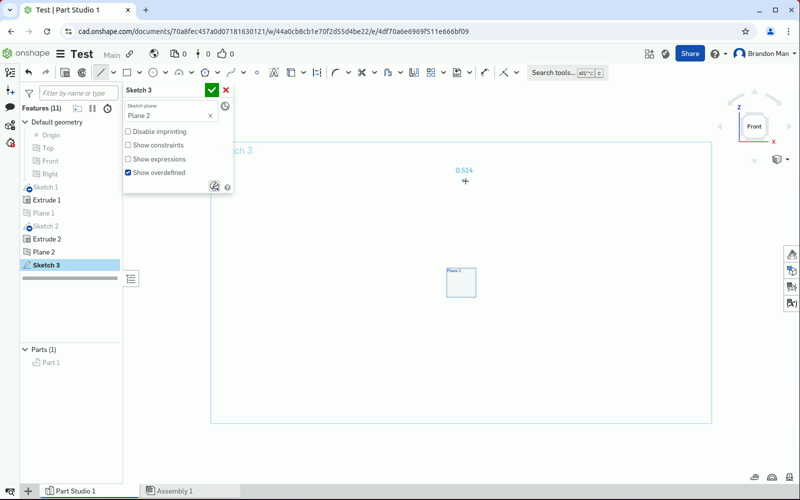
scroll(6)
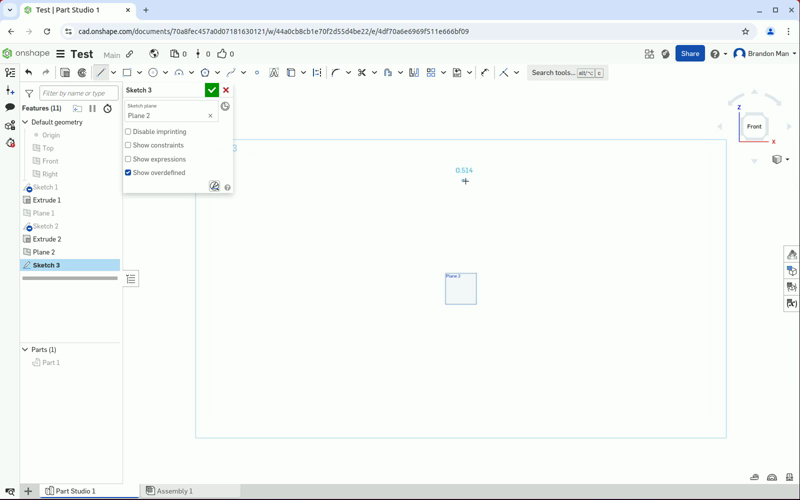
scroll(6)
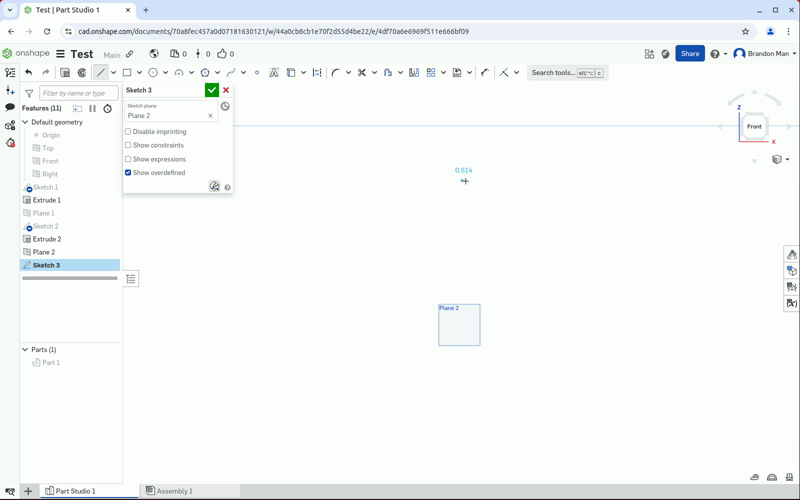
scroll(6)
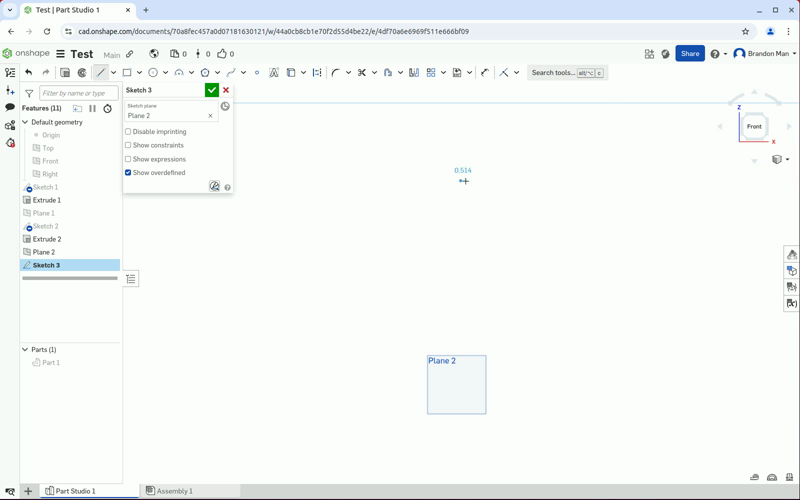
scroll(6)
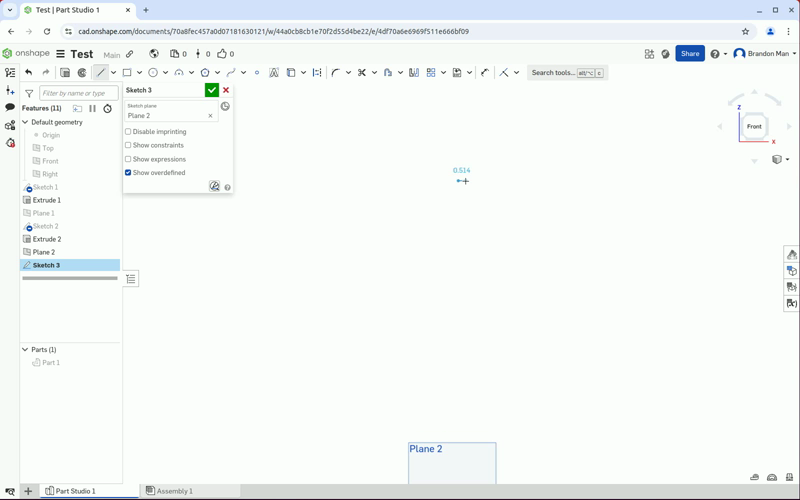
scroll(6)
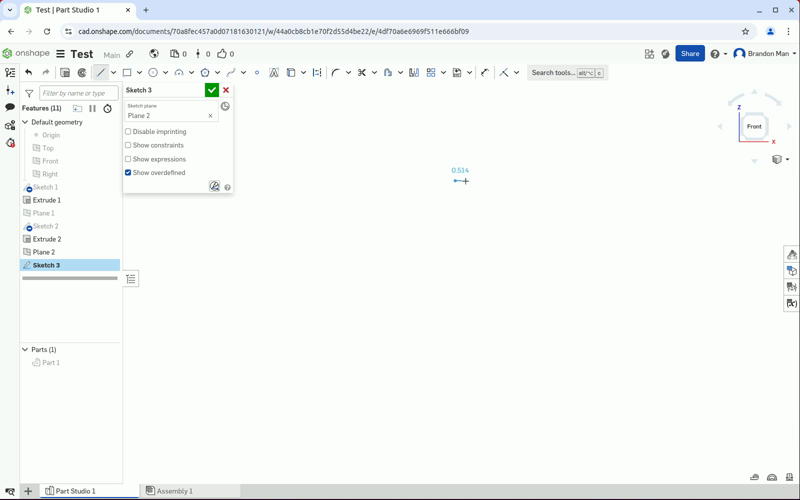
scroll(6)
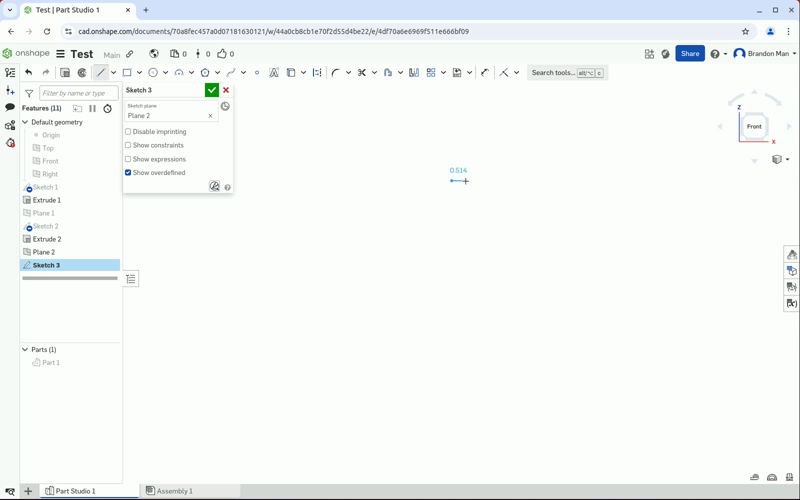
scroll(6)
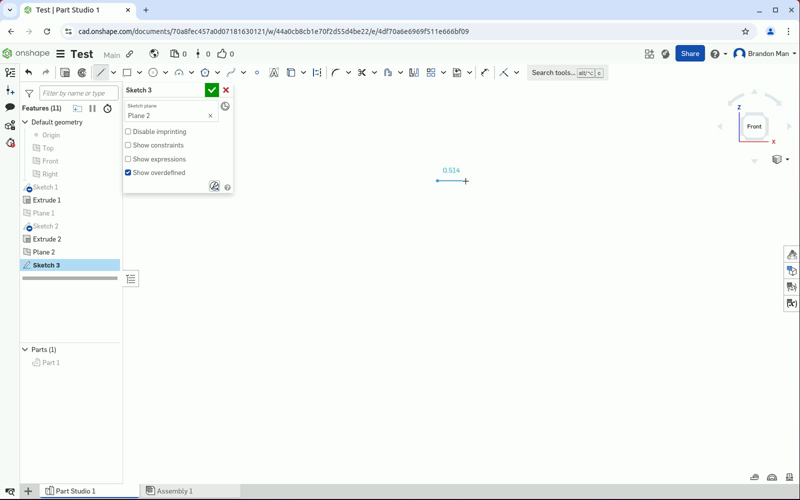
click(465, 180)
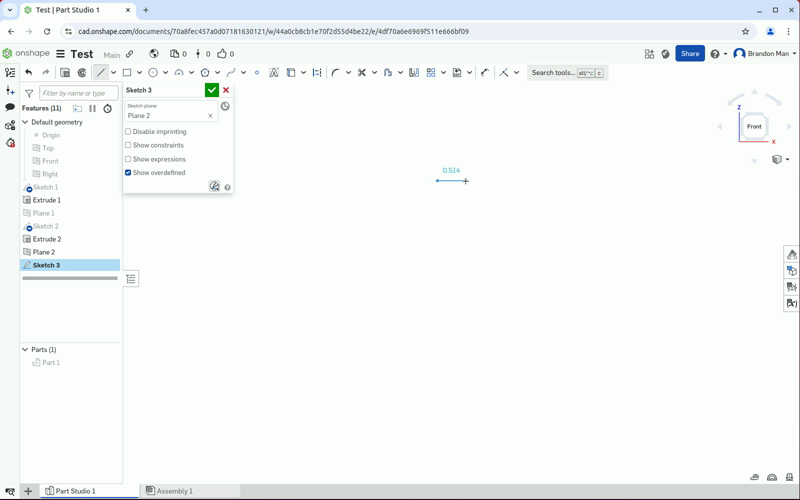
scroll(-6)
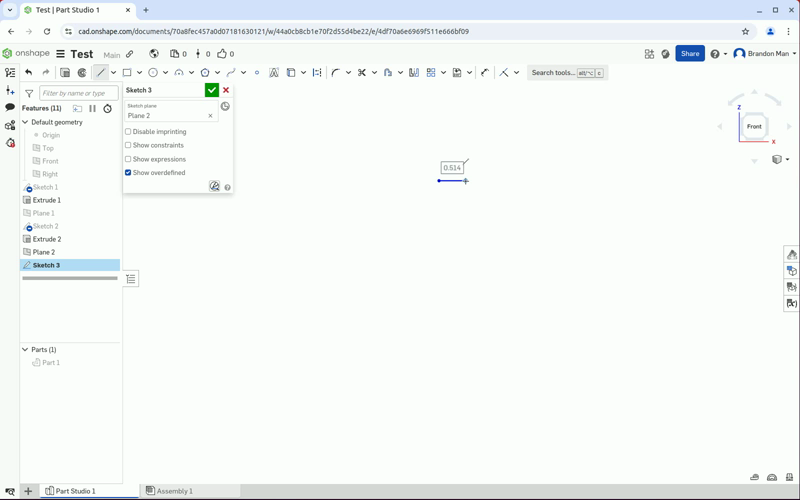
scroll(-6)
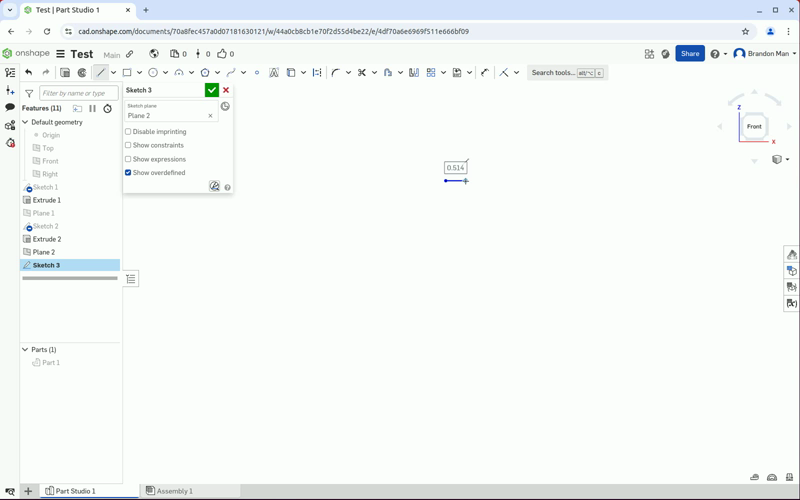
scroll(-6)
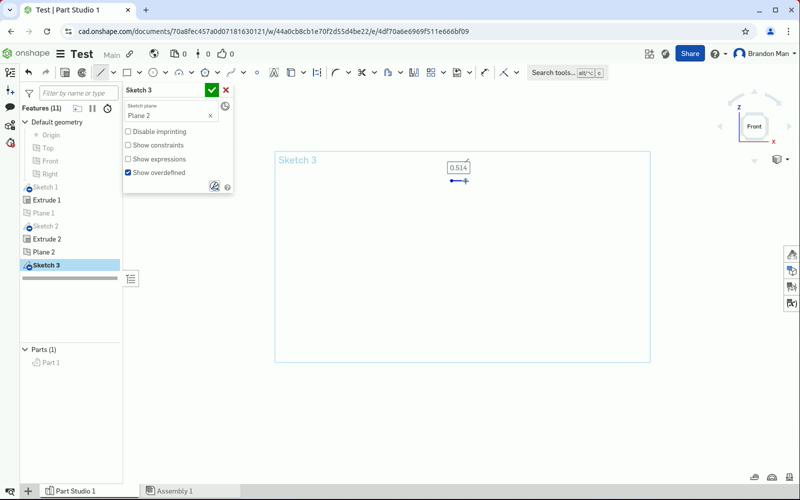
scroll(-6)
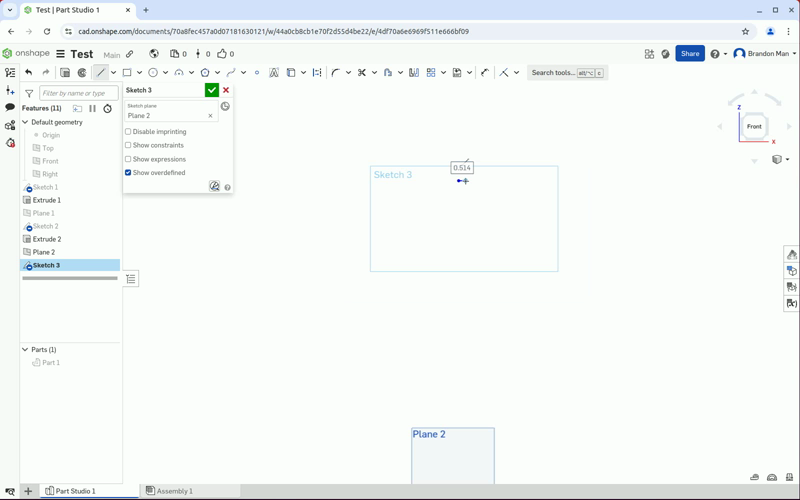
scroll(-6)
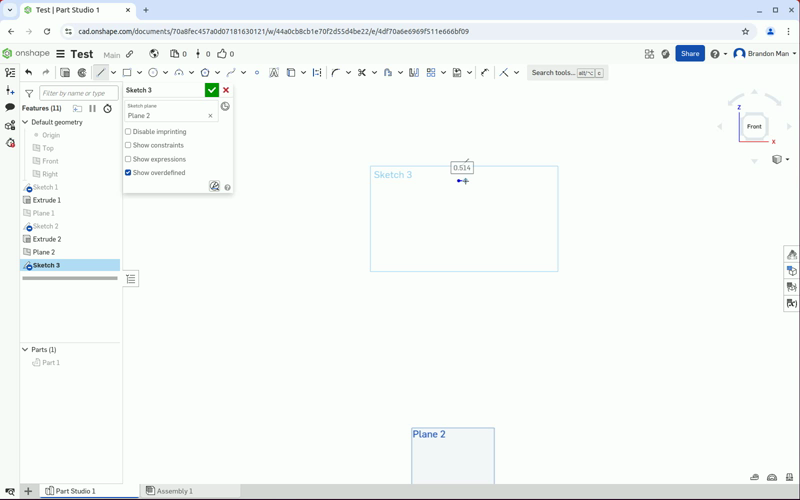
scroll(-6)
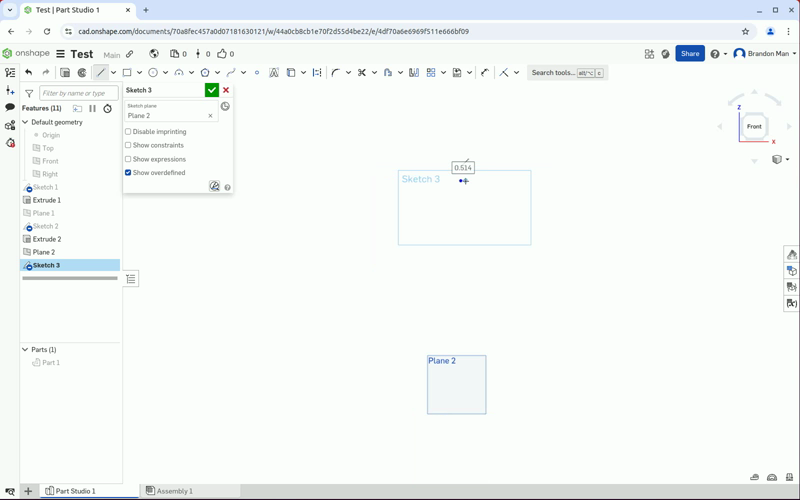
scroll(-6)
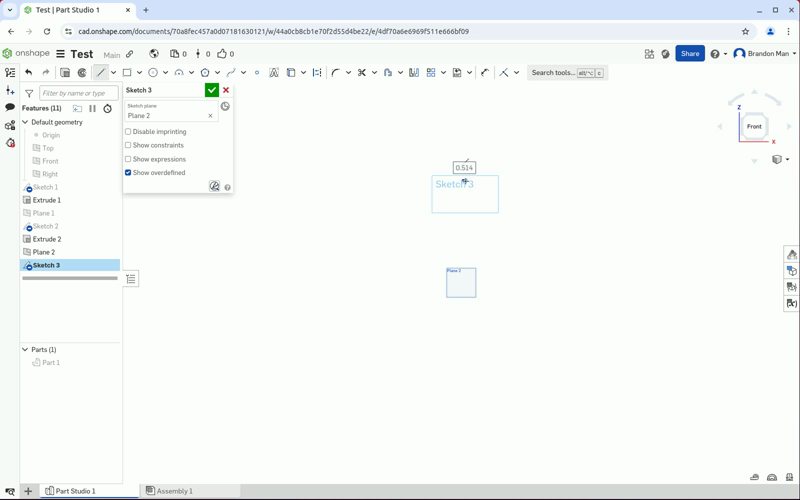
key_up(shift)
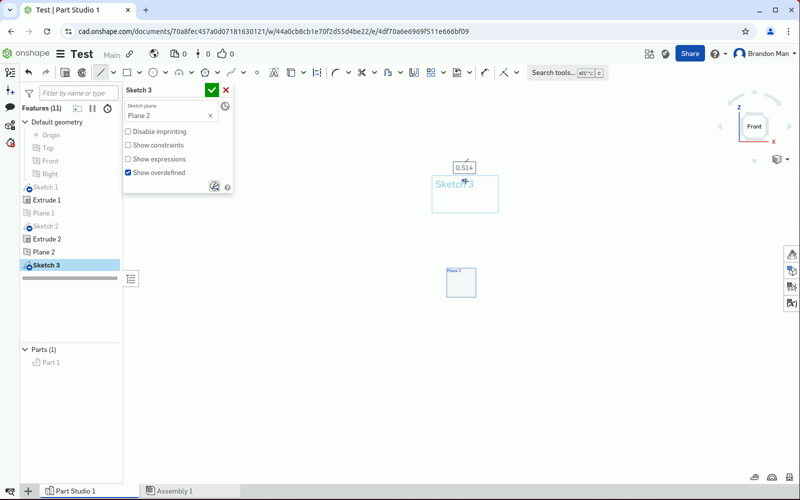
key_down(shift)
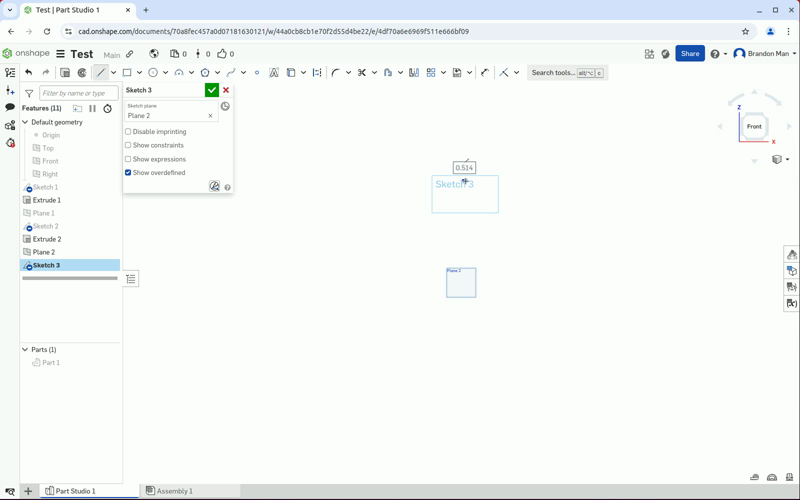
mouse_move(495, 180)
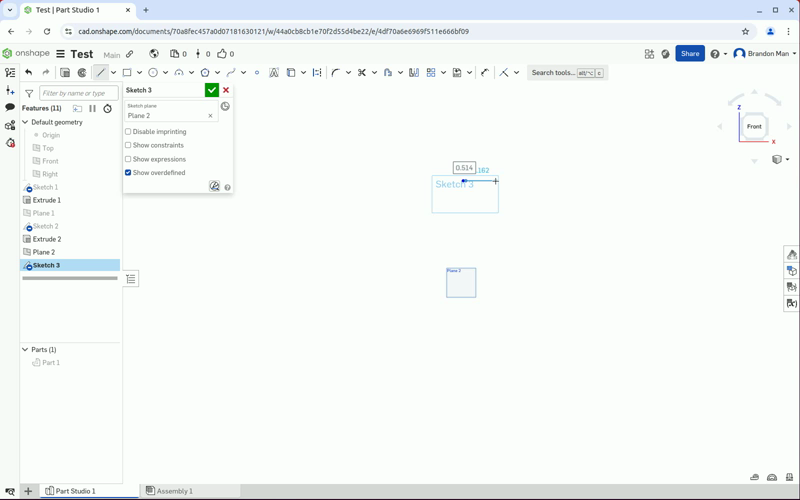
mouse_move(465, 172)
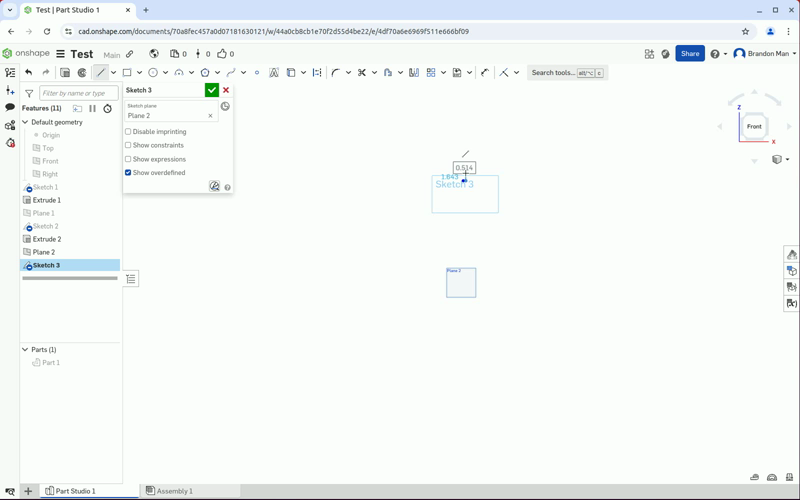
click(465, 172)
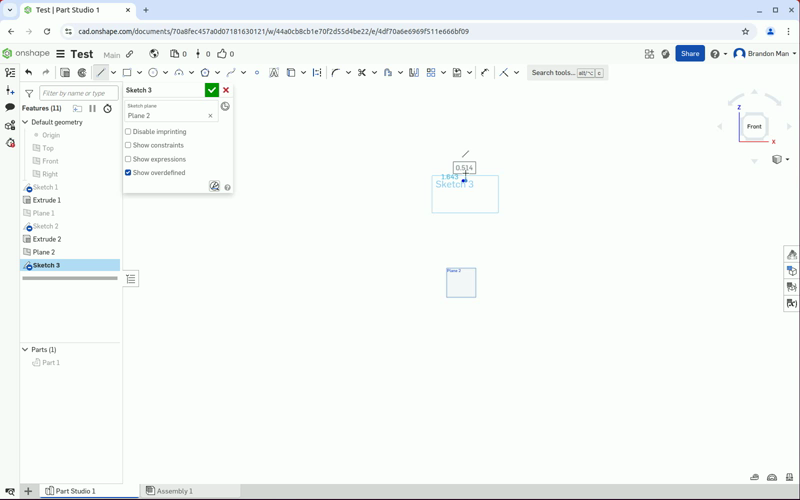
key_up(shift)
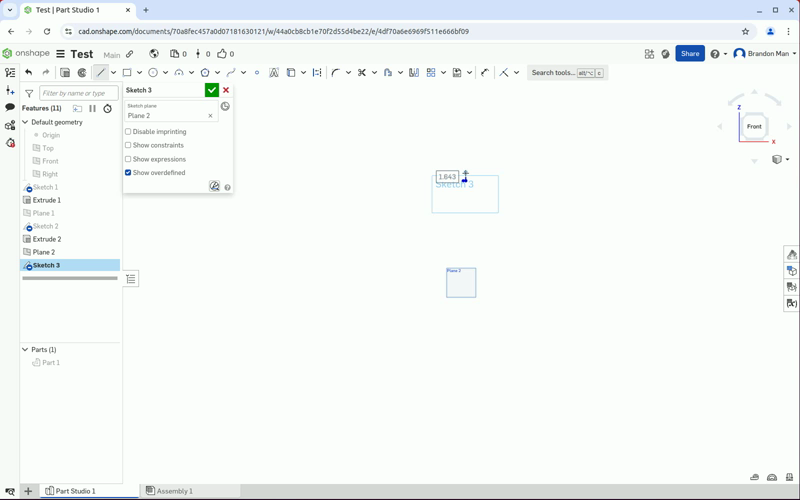
key_down(shift)
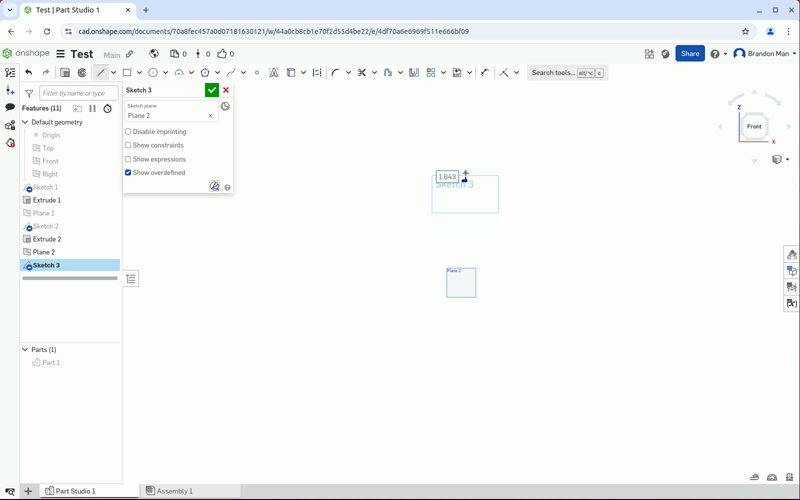
mouse_move(495, 172)
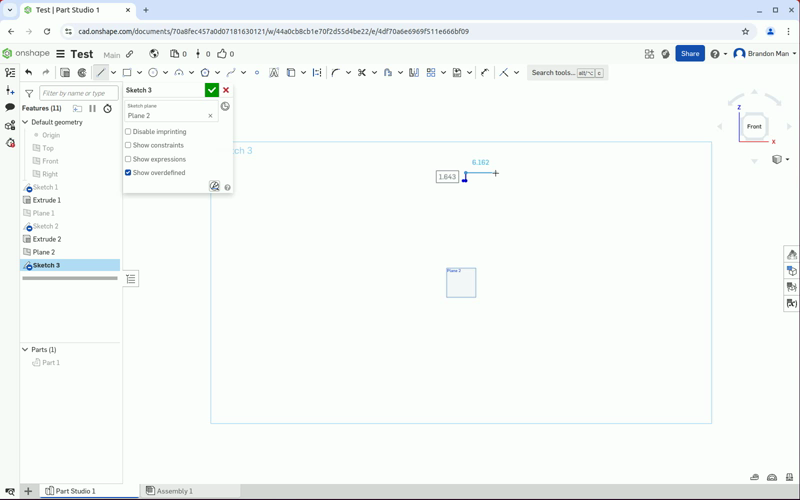
mouse_move(463, 172)
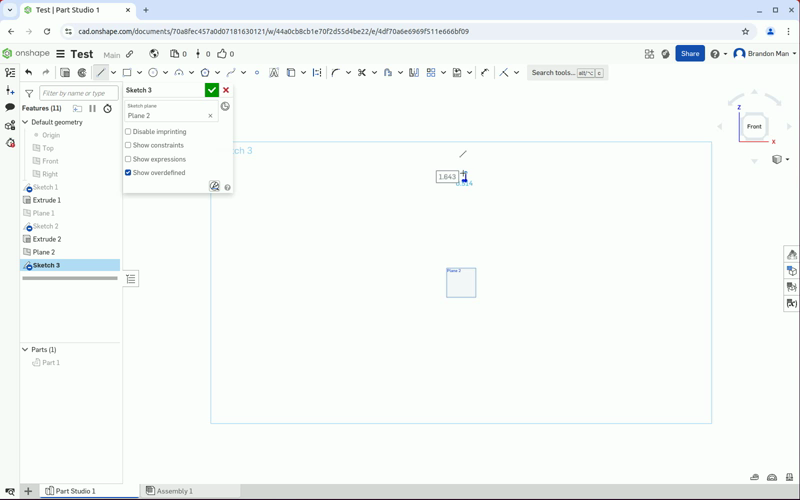
scroll(6)
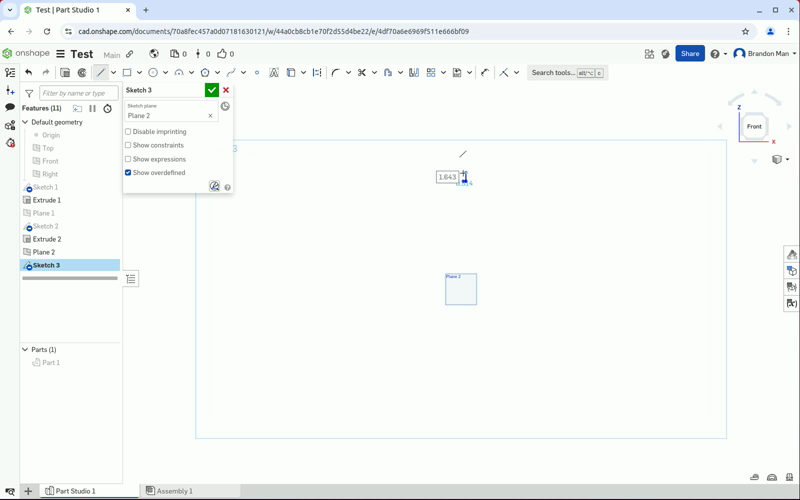
scroll(6)
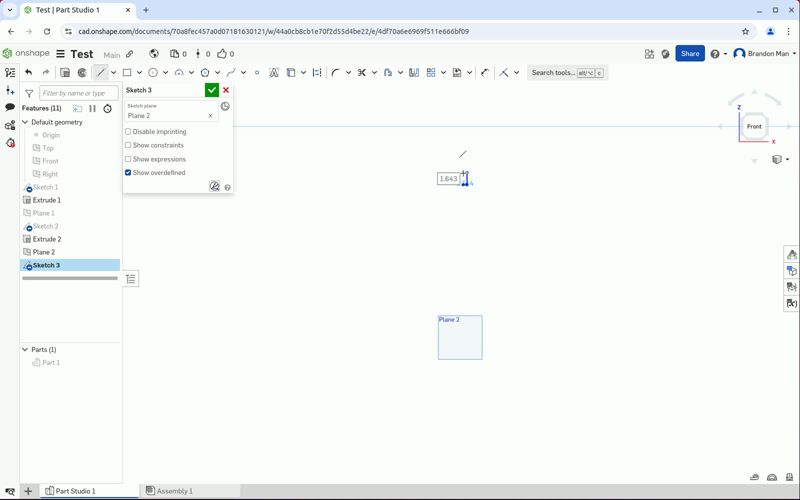
scroll(6)
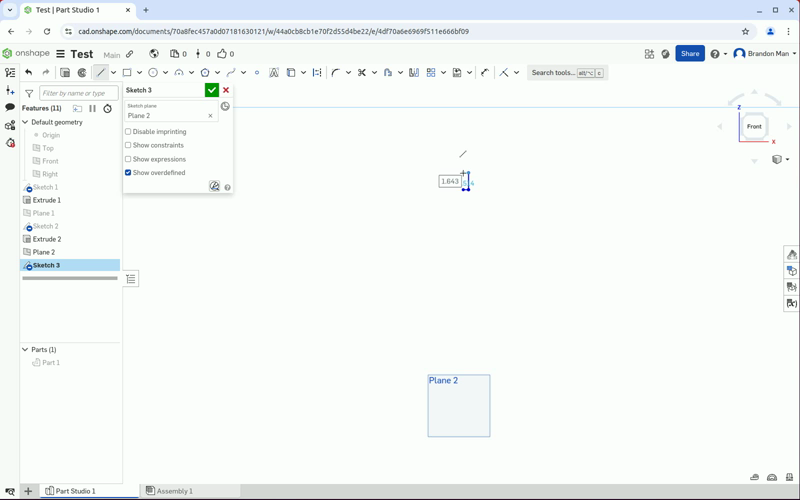
scroll(6)
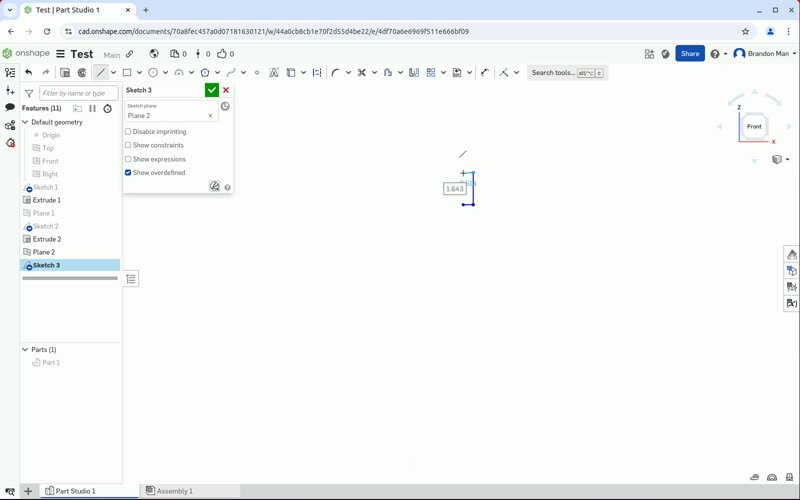
scroll(6)
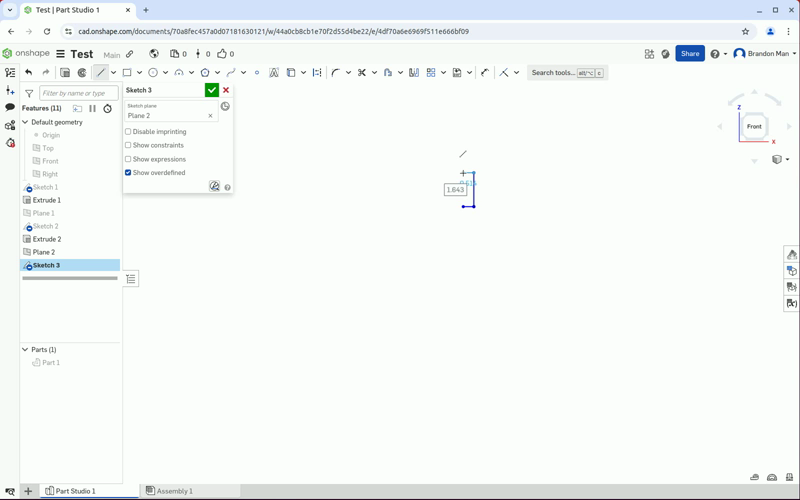
scroll(6)
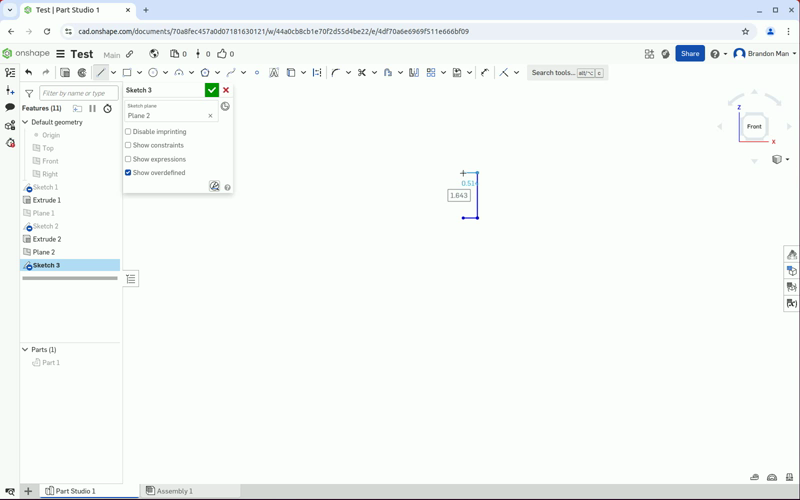
scroll(6)
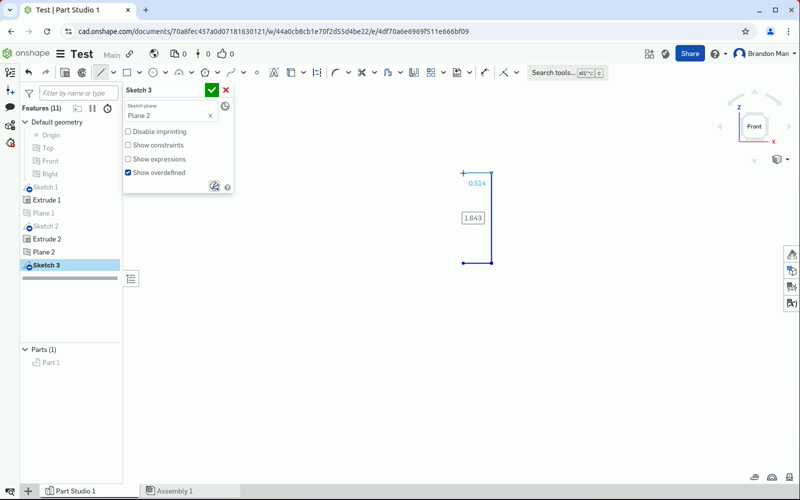
click(463, 172)
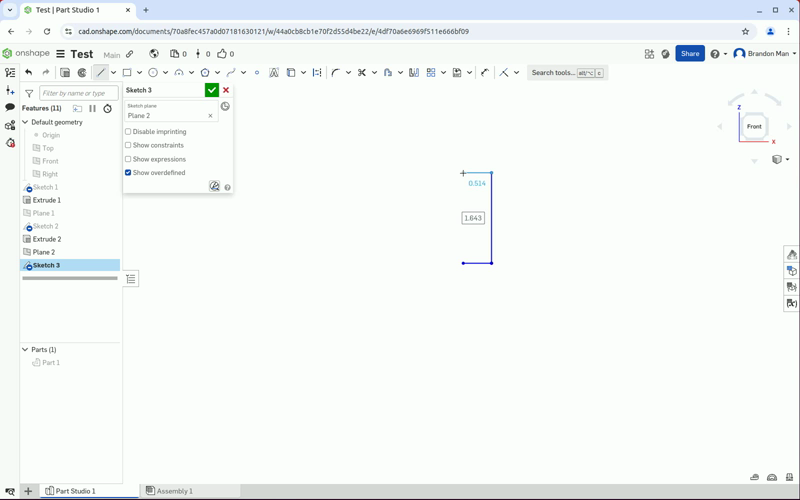
scroll(-6)
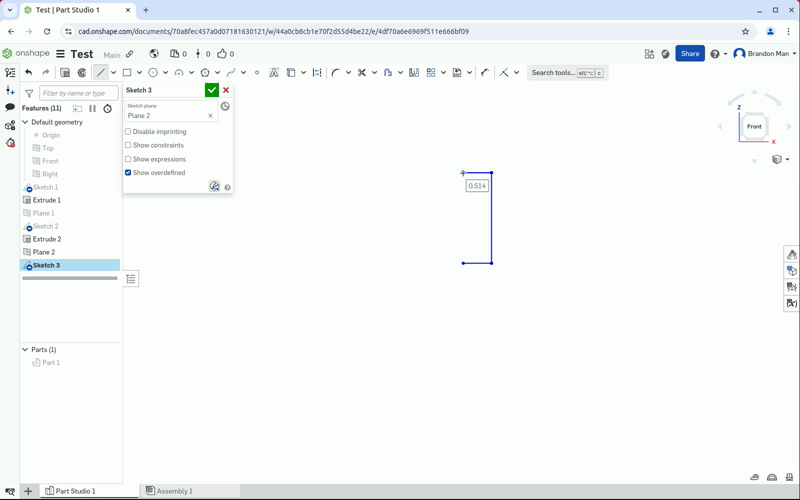
scroll(-6)
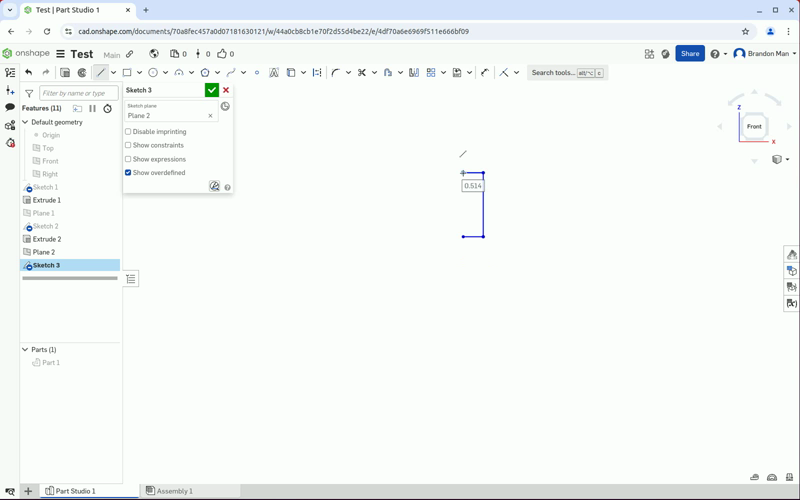
scroll(-6)
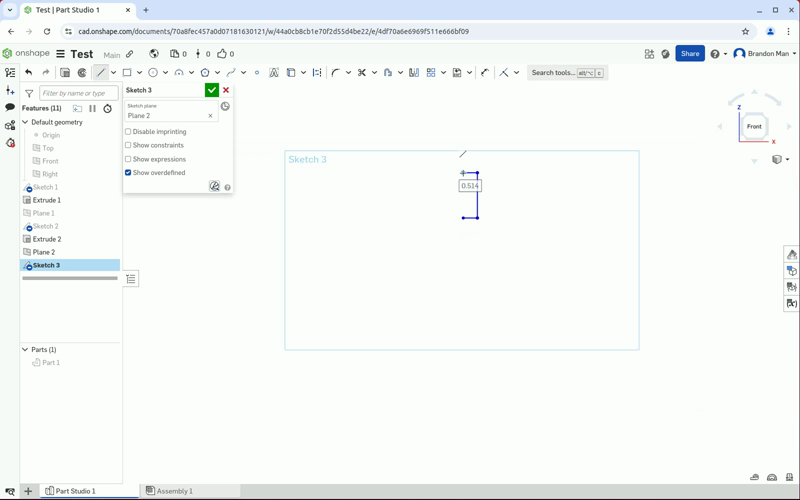
scroll(-6)
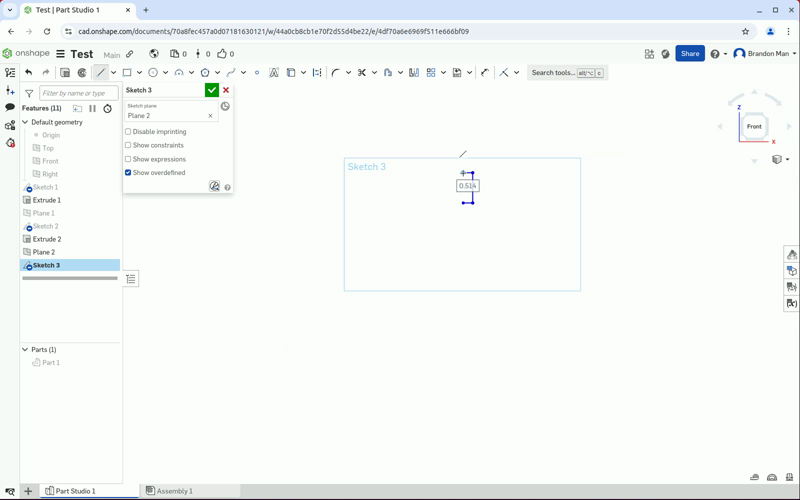
scroll(-6)
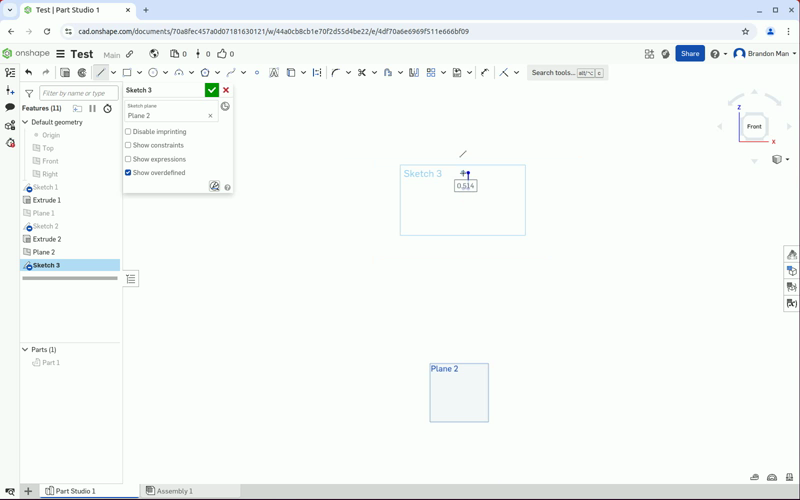
scroll(-6)
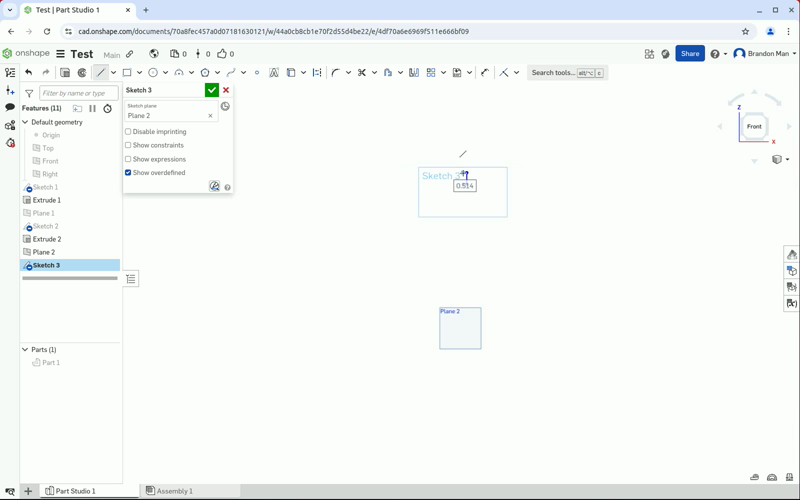
scroll(-6)
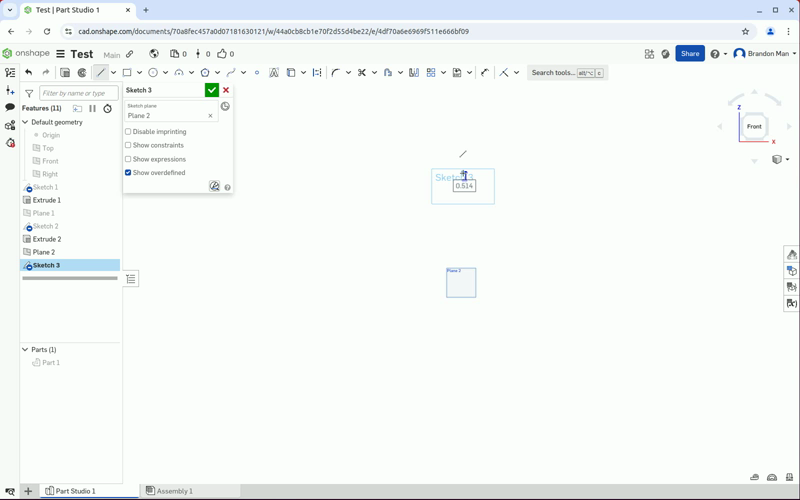
key_up(shift)
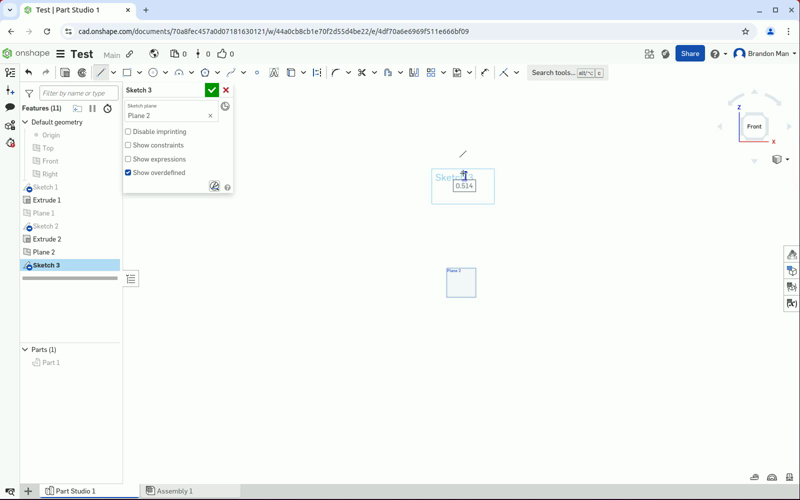
mouse_move(493, 172)
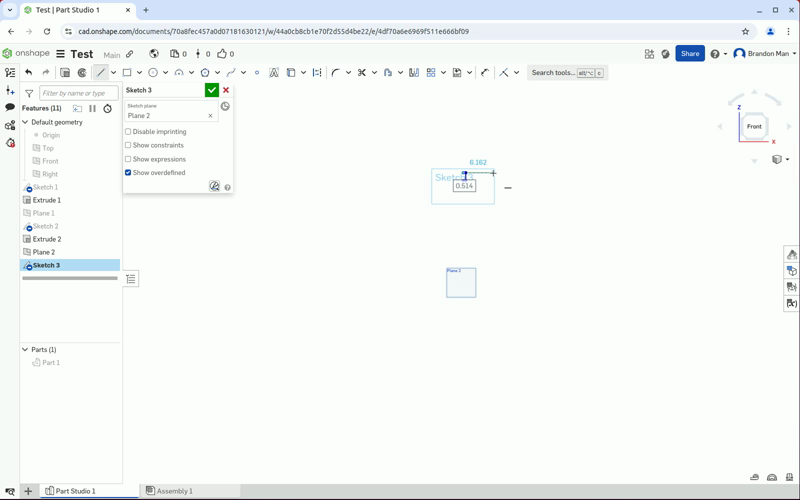
key_down(shift)
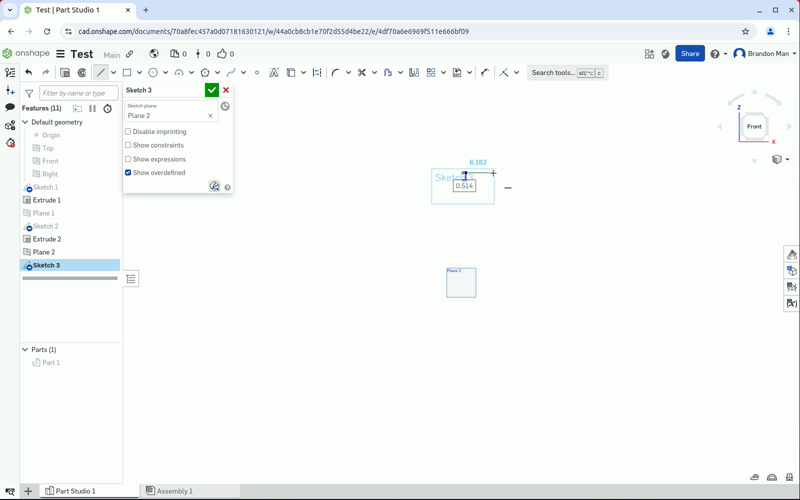
mouse_move(463, 180)
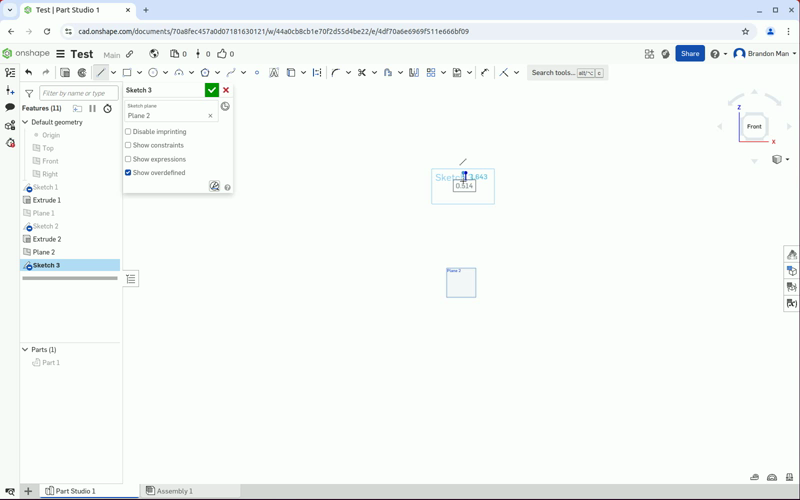
scroll(6)
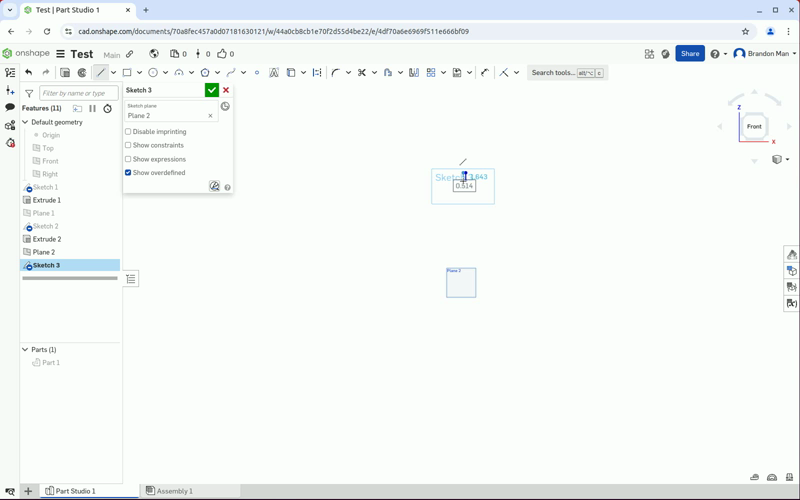
scroll(6)
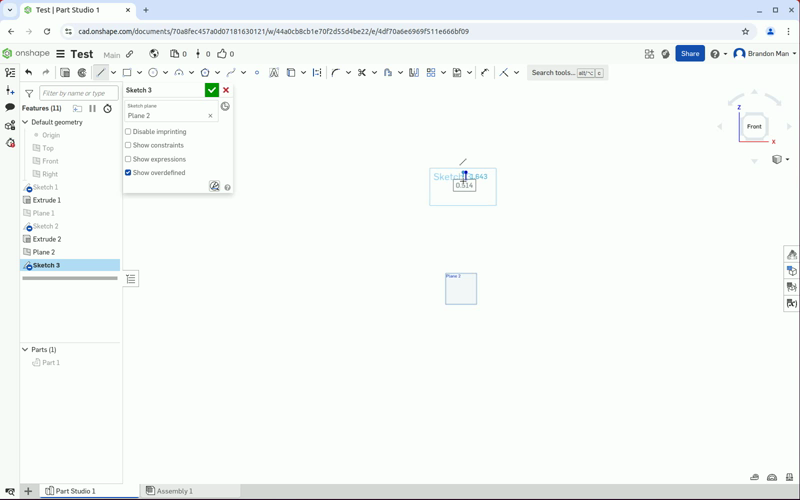
scroll(6)
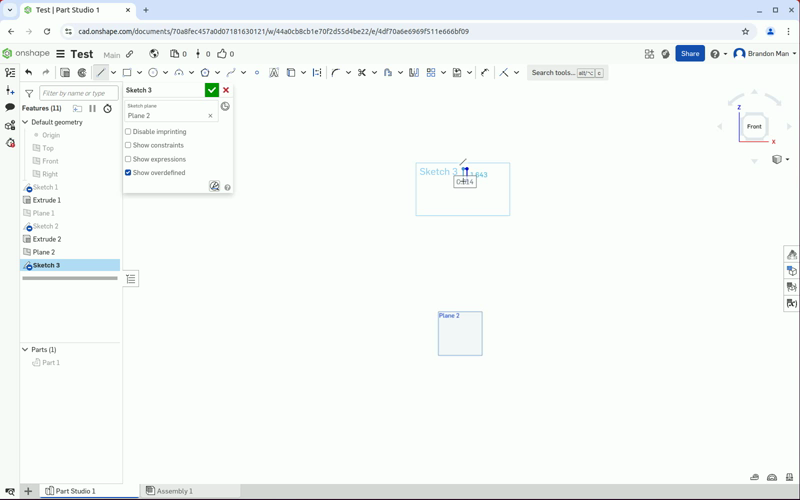
scroll(6)
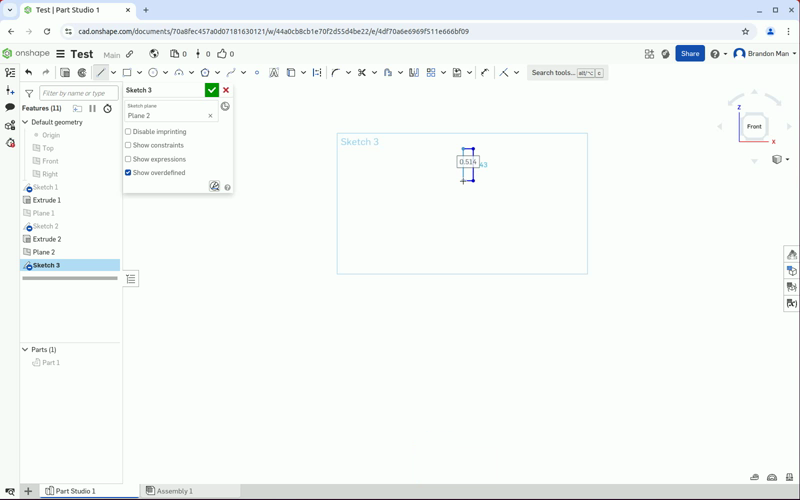
scroll(6)
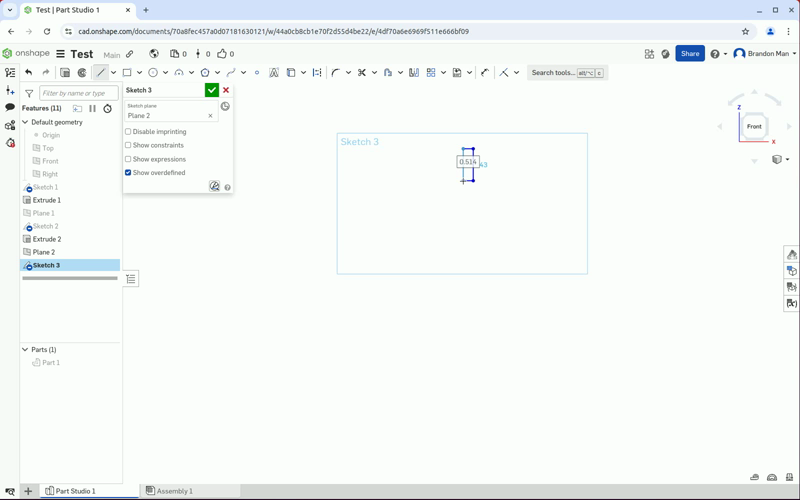
scroll(6)
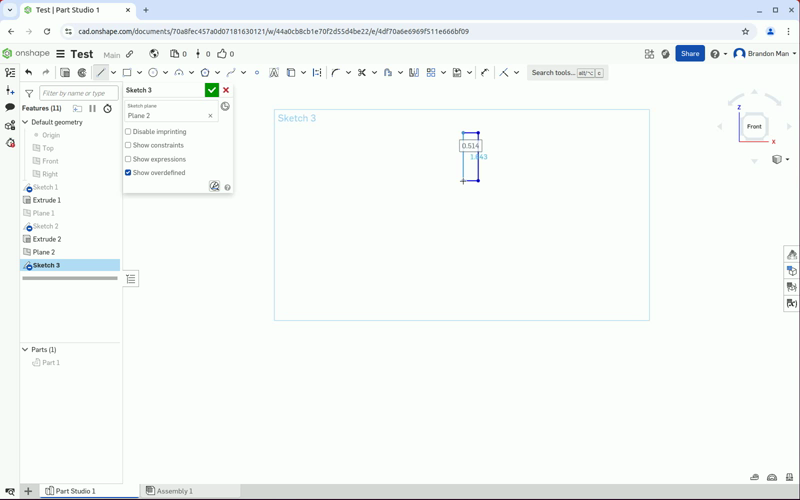
scroll(6)
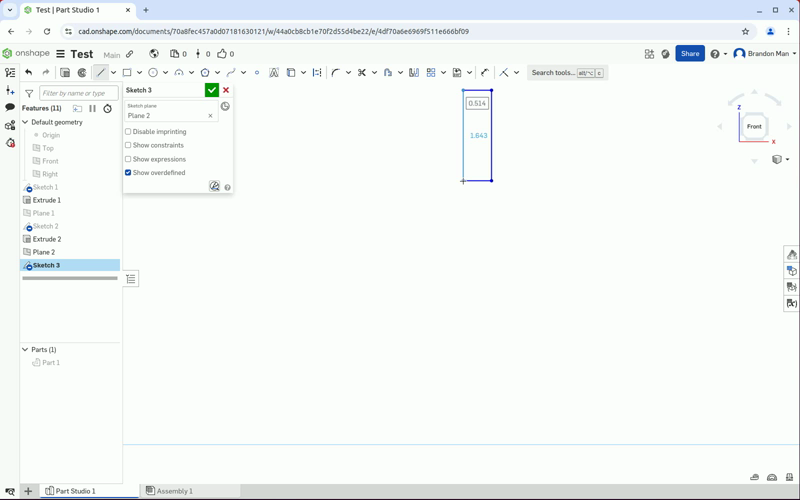
key_up(shift)
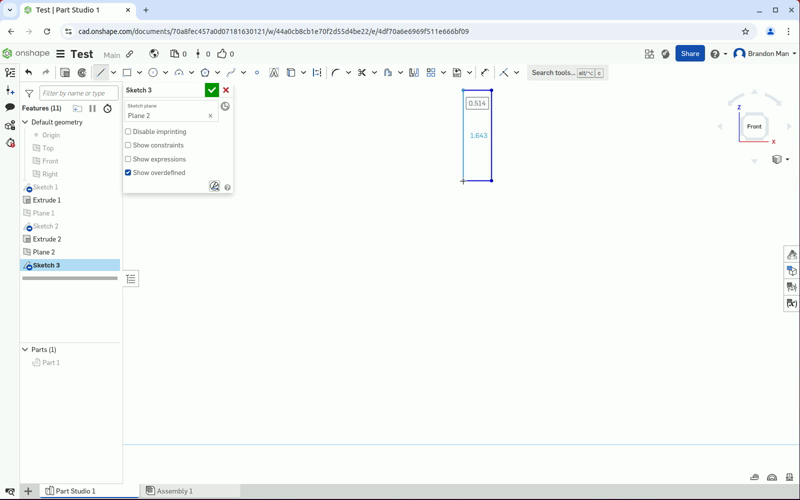
click(463, 180)
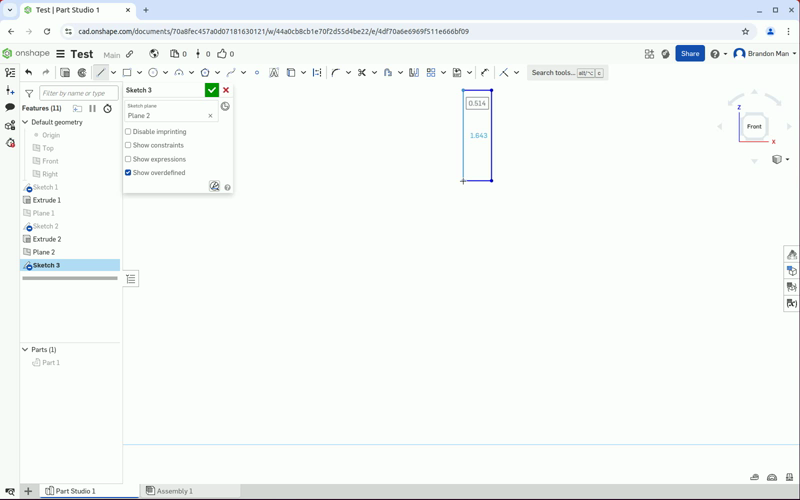
scroll(-6)
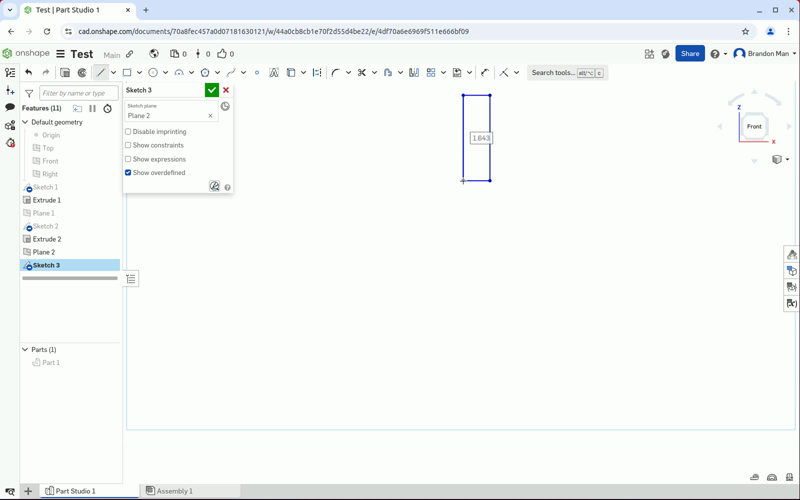
scroll(-6)
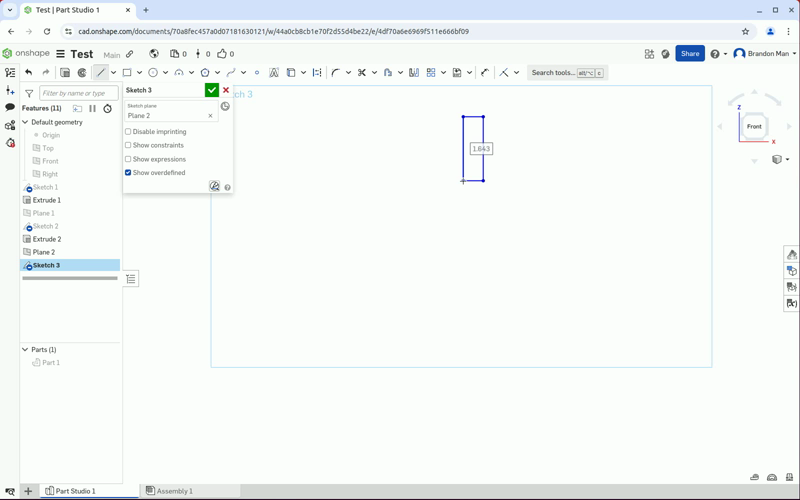
scroll(-6)
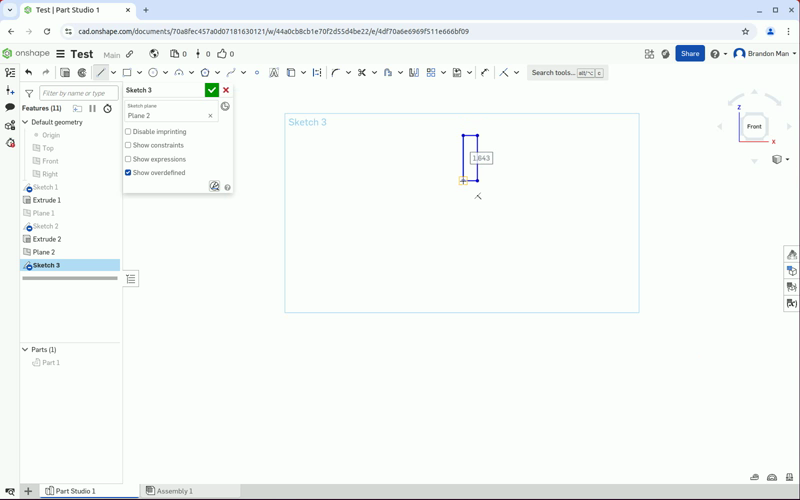
scroll(-6)
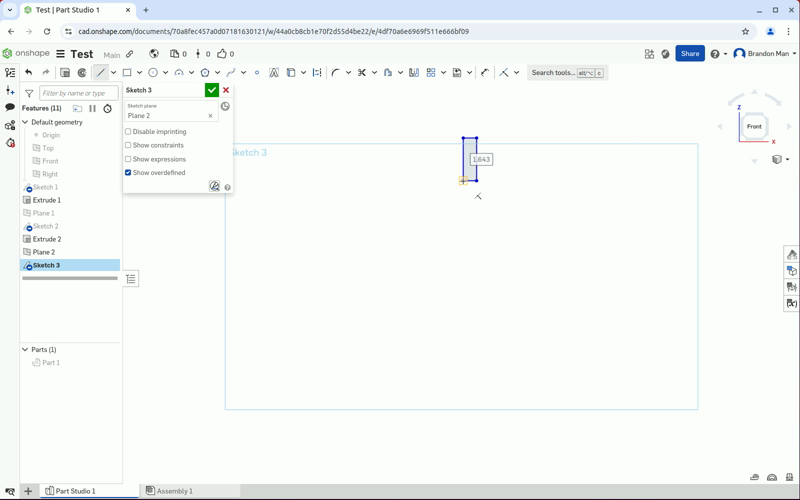
scroll(-6)
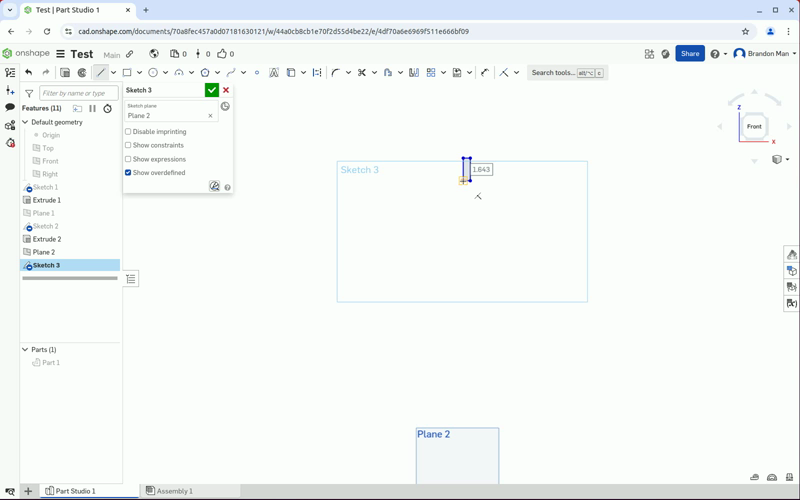
scroll(-6)
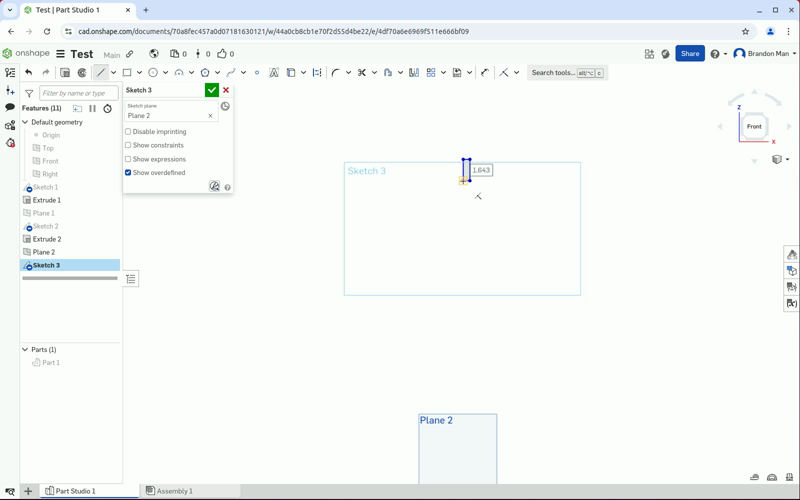
scroll(-6)
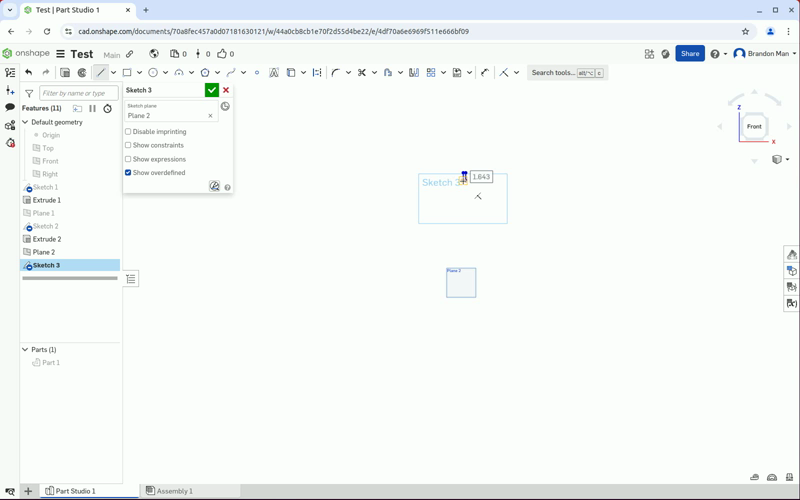
key(esc)
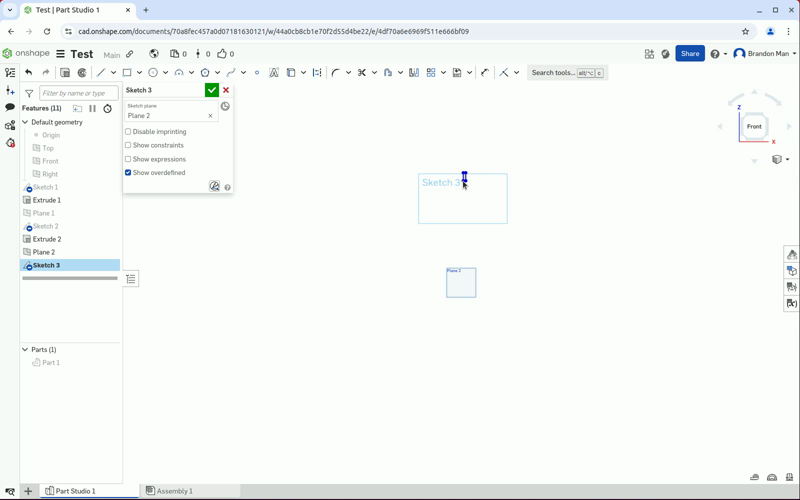
mouse_move(464, 174)
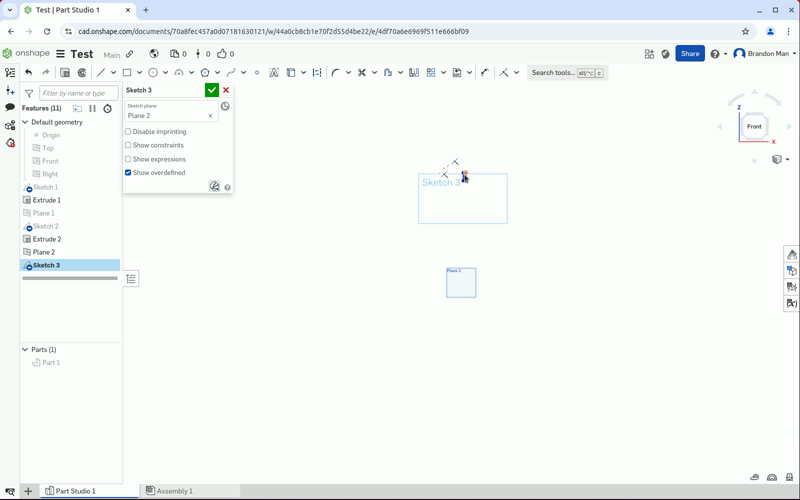
scroll(6)
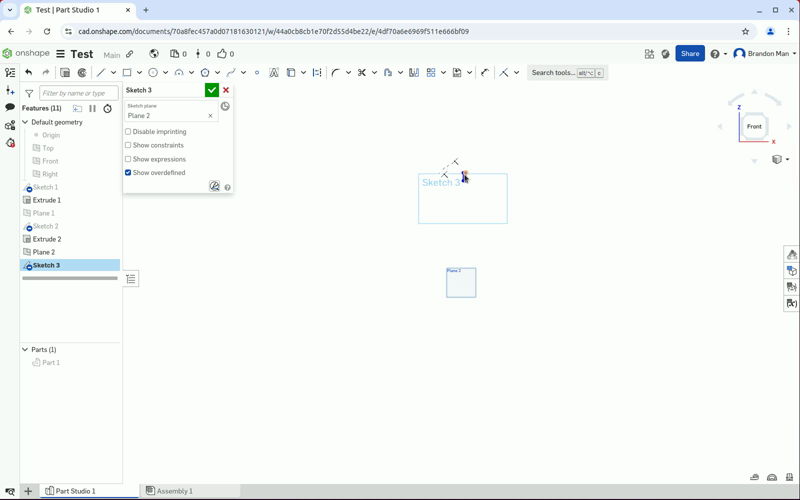
scroll(6)
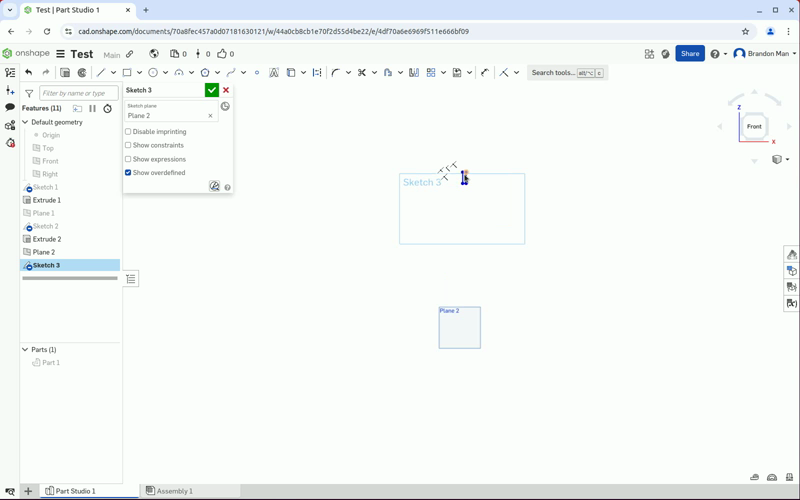
scroll(6)
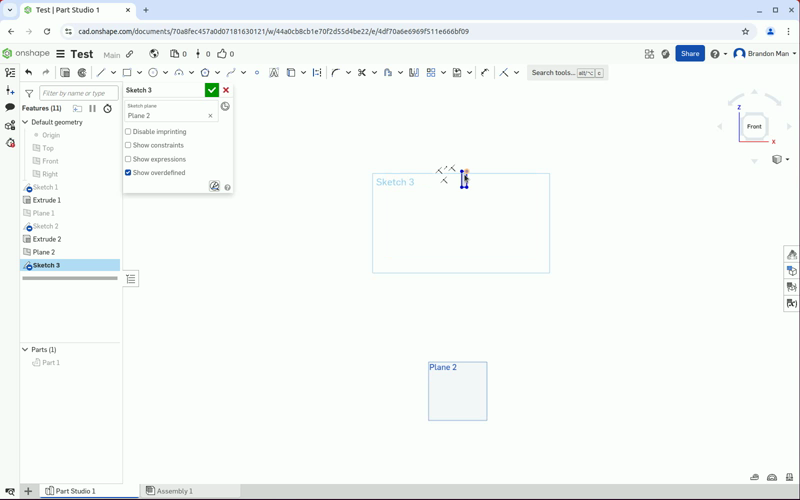
scroll(6)
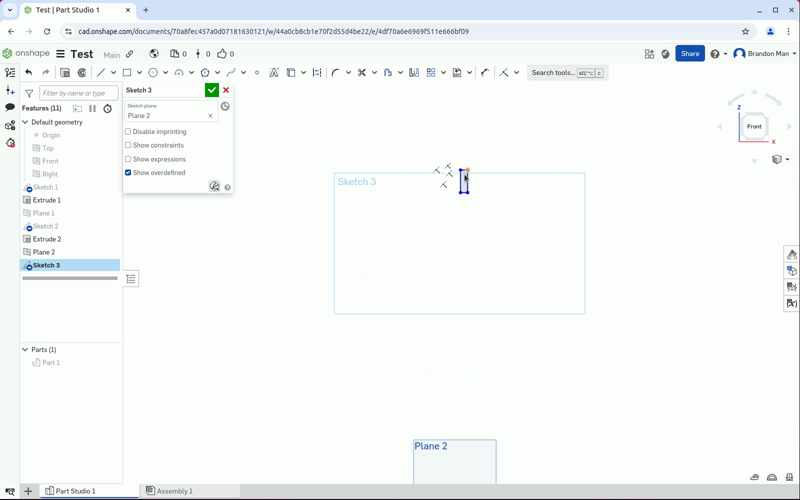
scroll(6)
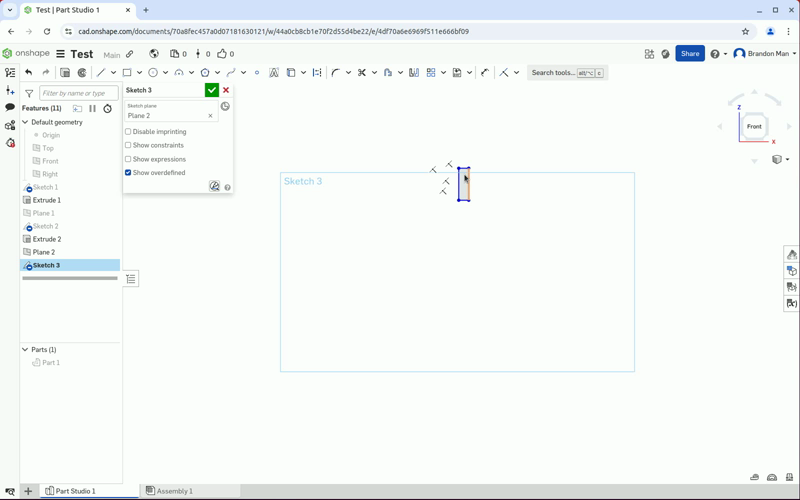
scroll(6)
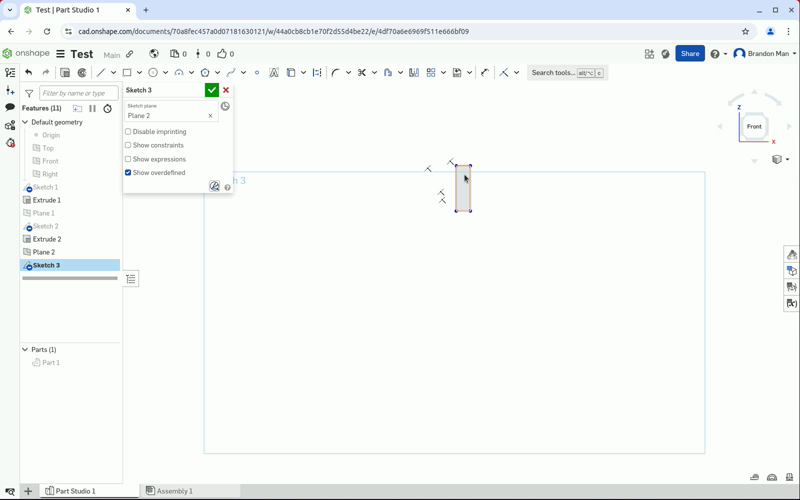
scroll(6)
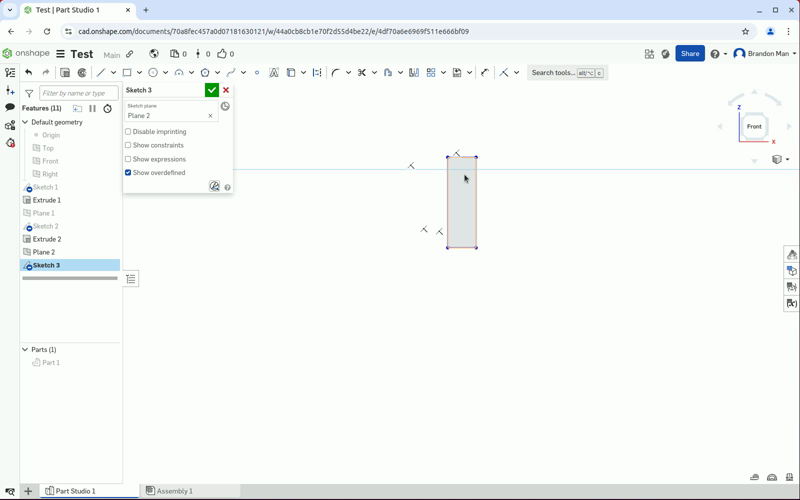
click(464, 174)
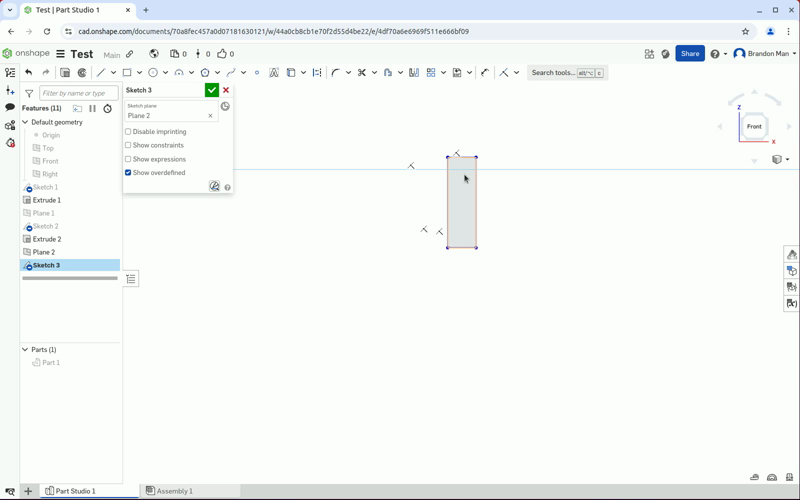
scroll(-6)
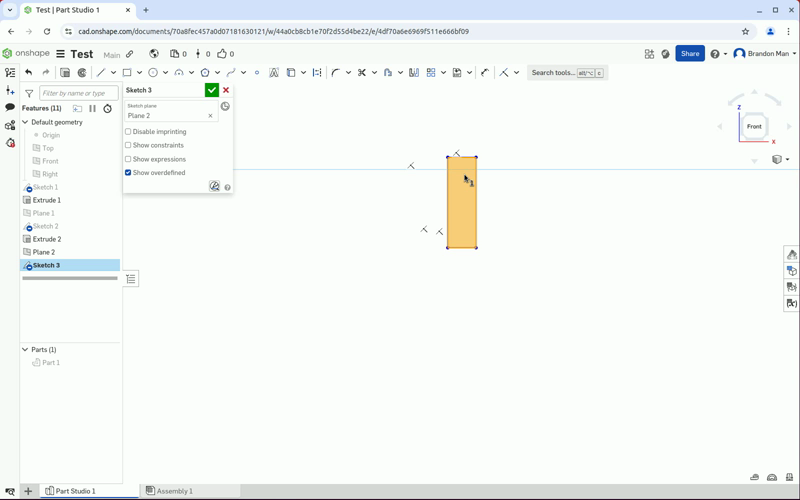
scroll(-6)
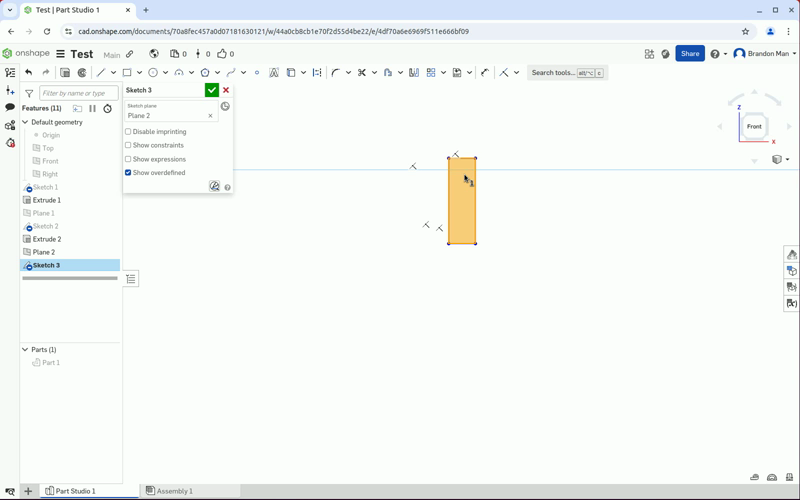
scroll(-6)
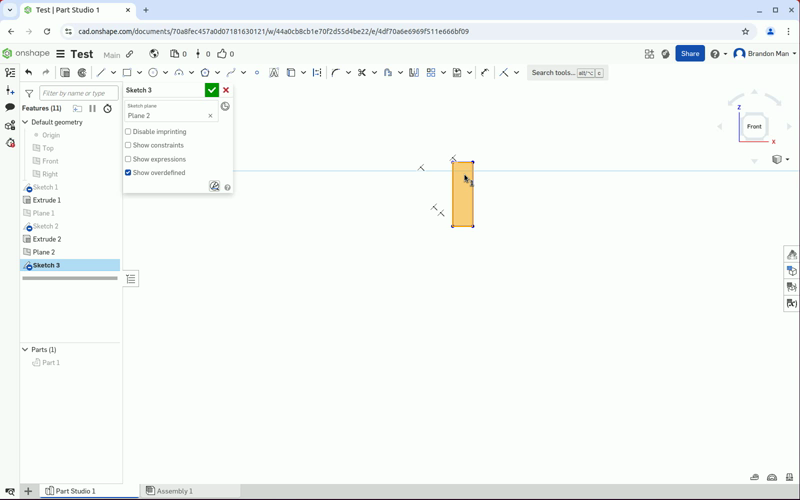
scroll(-6)
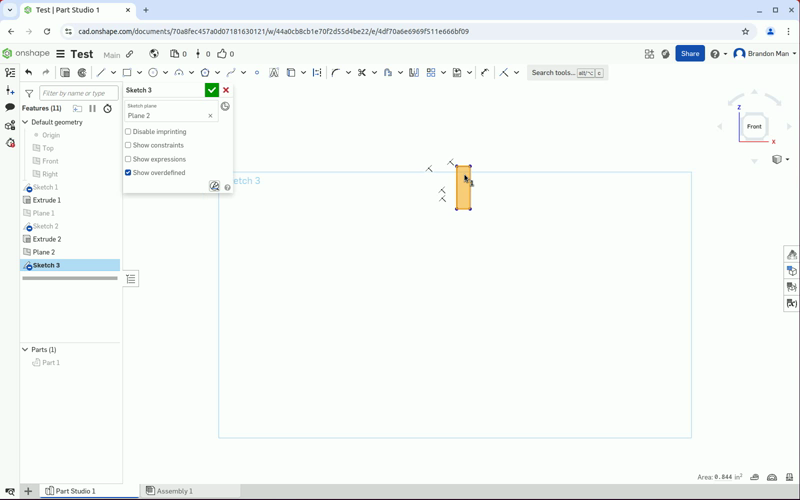
scroll(-6)
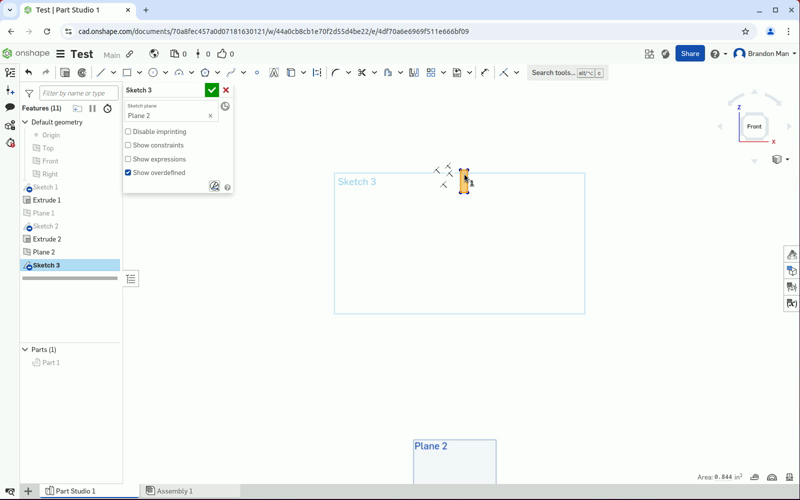
scroll(-6)
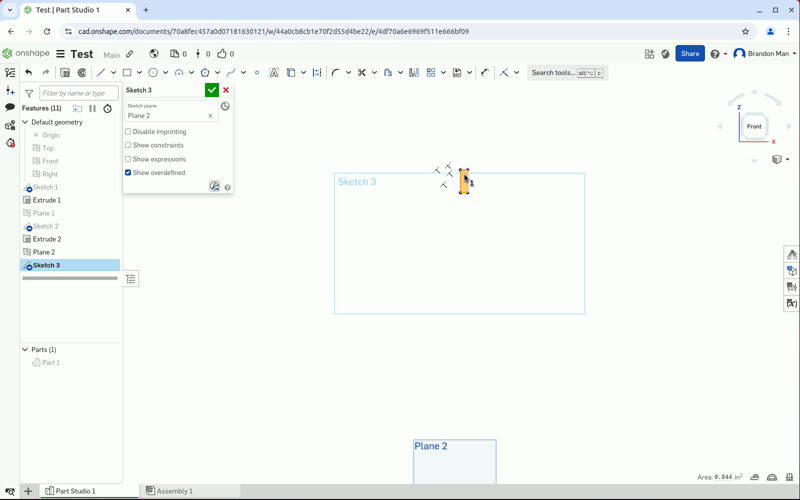
scroll(-6)
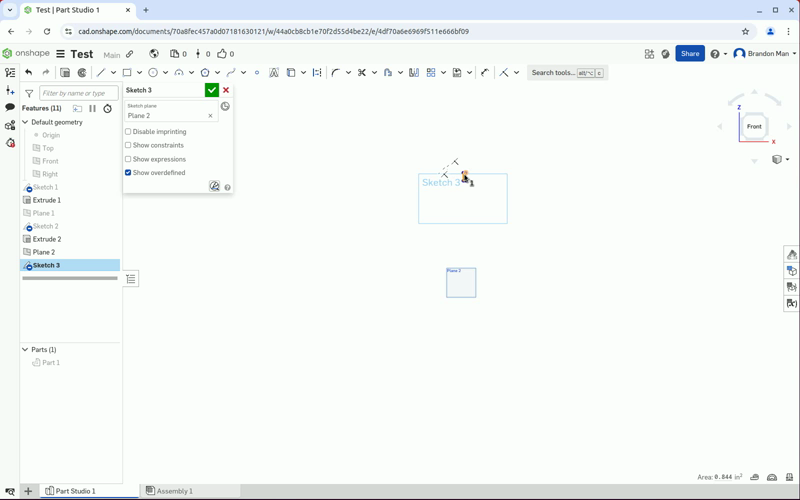
mouse_move(73, 352)
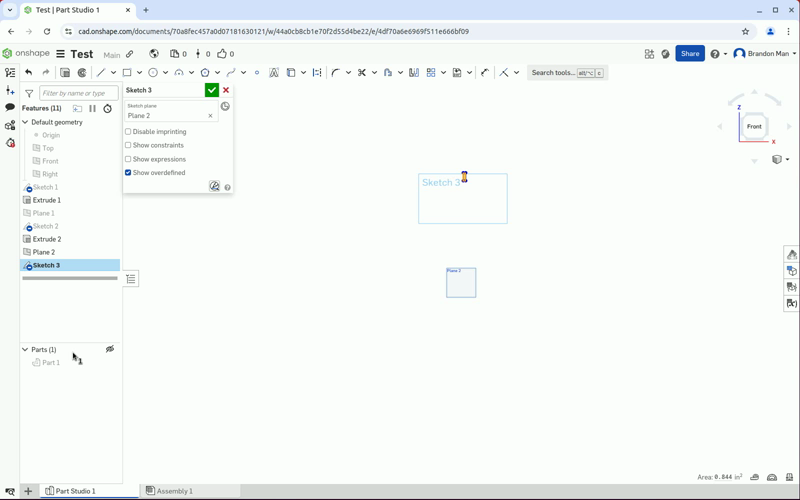
key(shift+y)
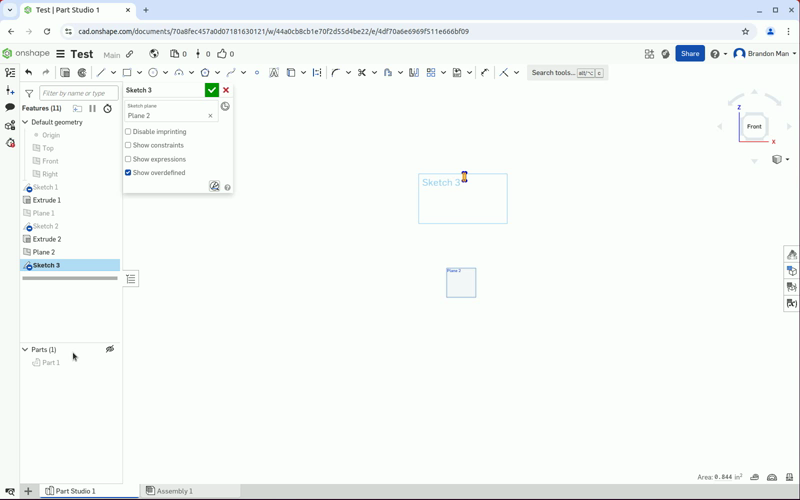
key(shift+e)
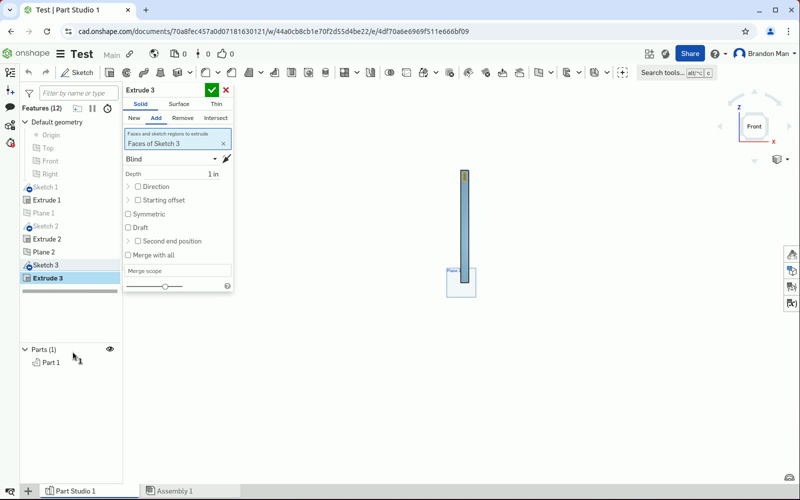
mouse_move(143, 106)
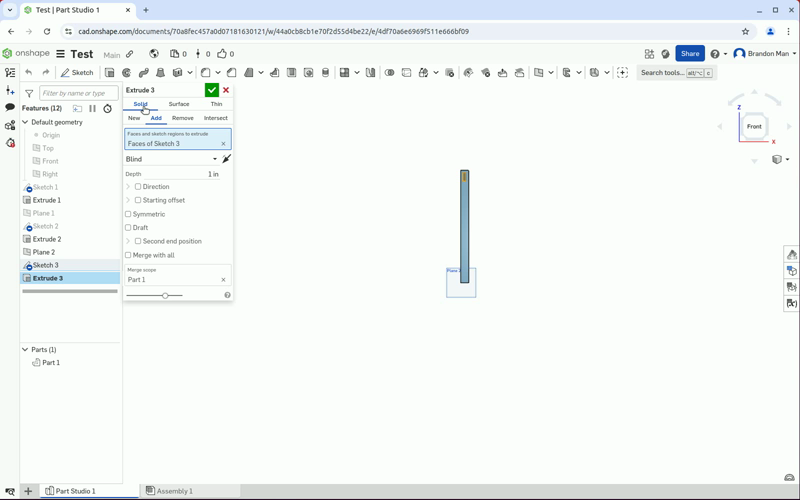
click(143, 106)
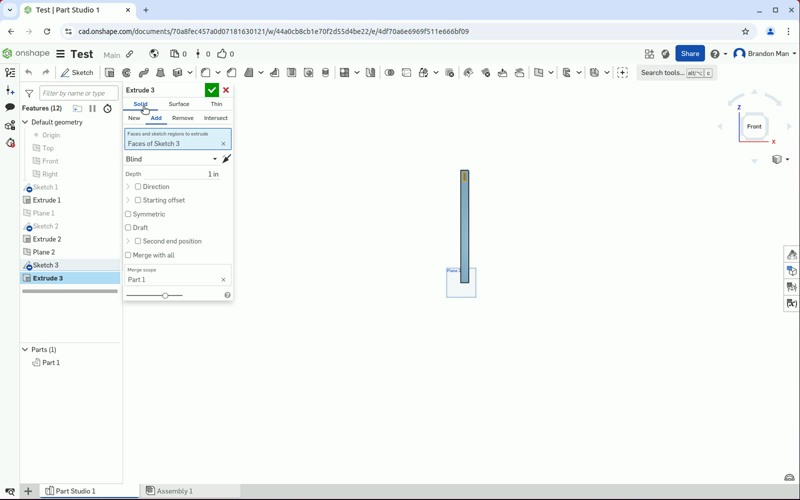
mouse_move(186, 120)
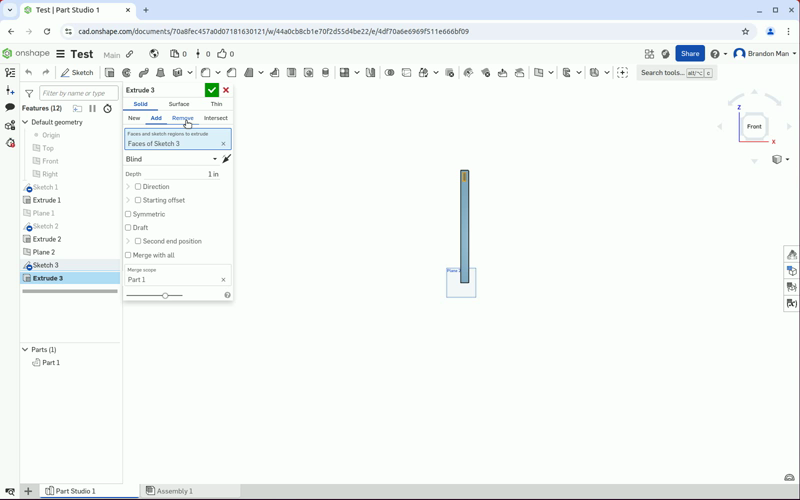
click(186, 120)
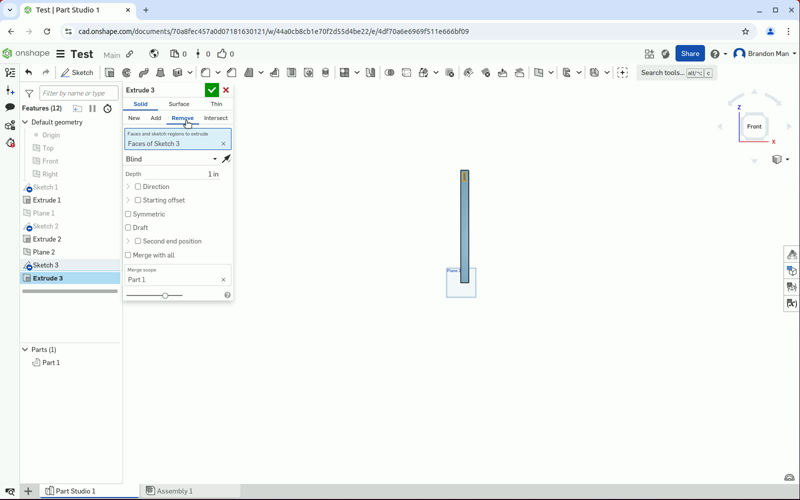
key(tab, 4)
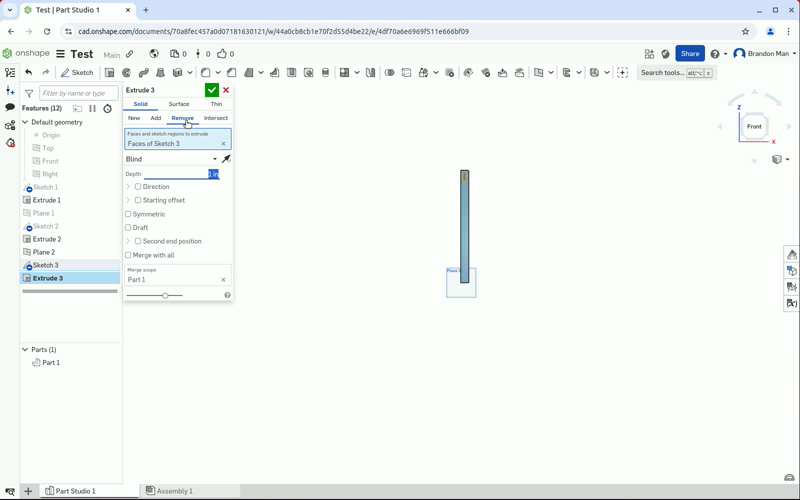
text(0.481)
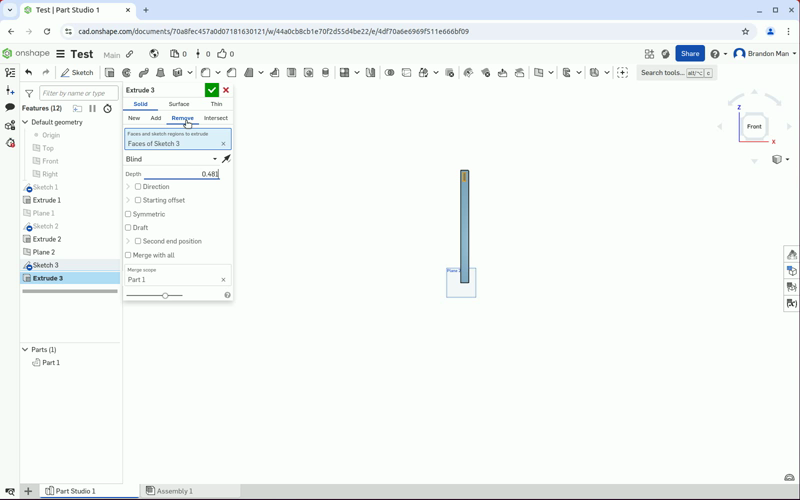
key(tab, 6)
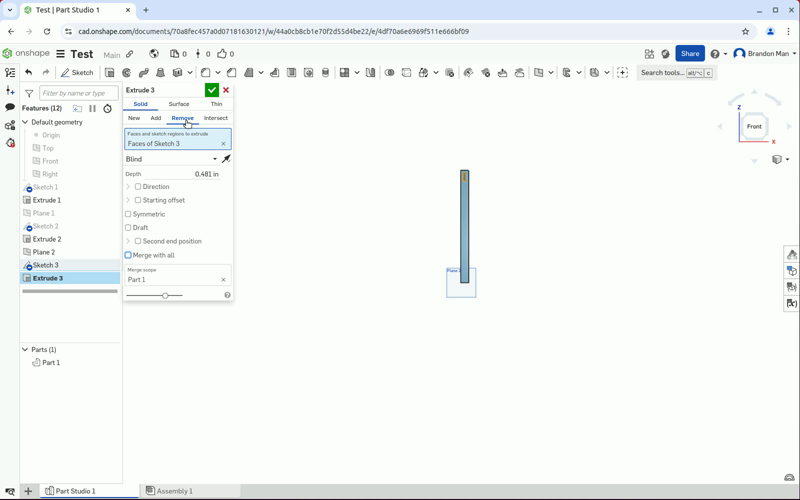
key(space)
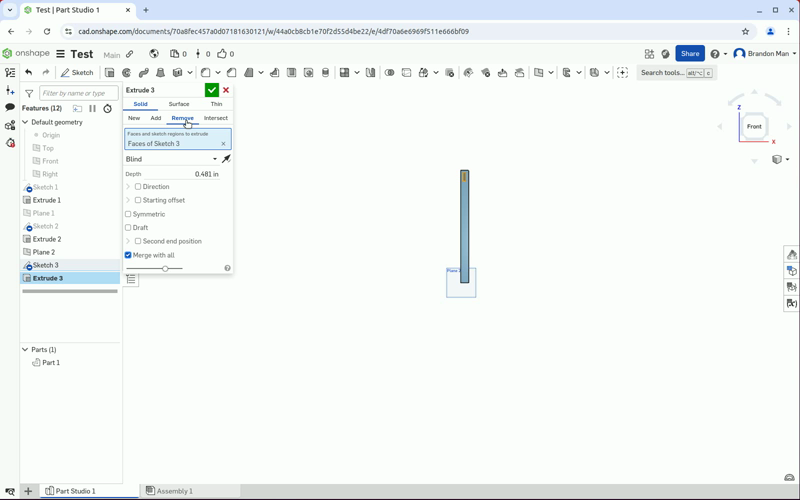
key(enter)
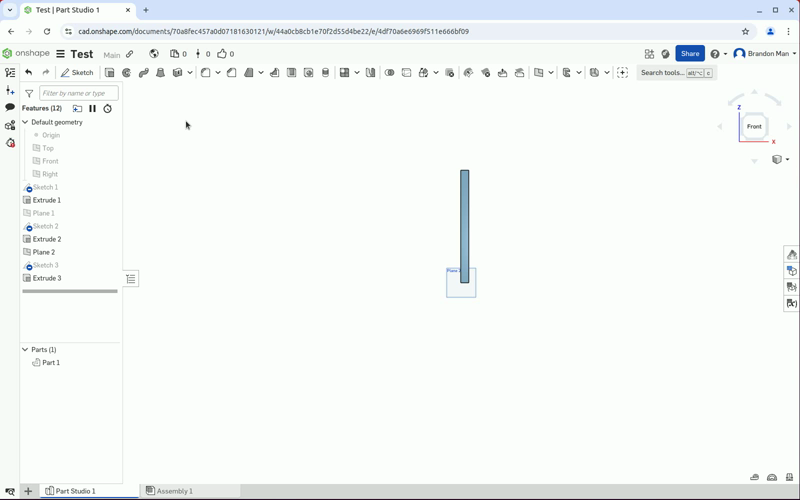
key(shift+h)
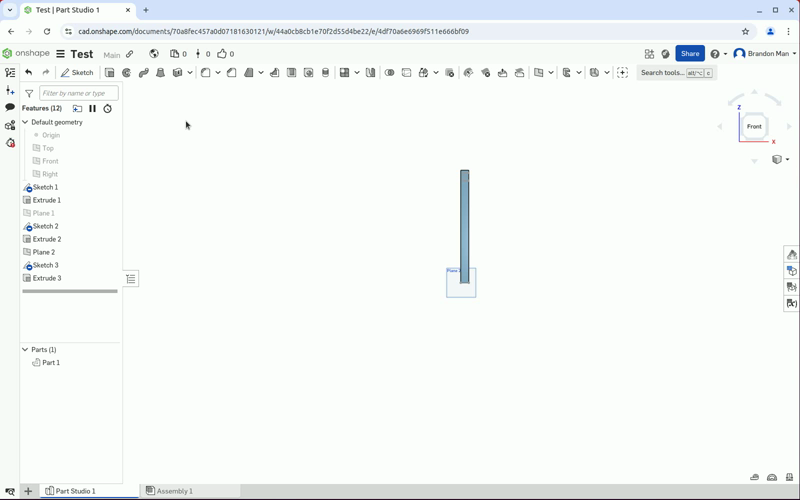
key(shift+h)
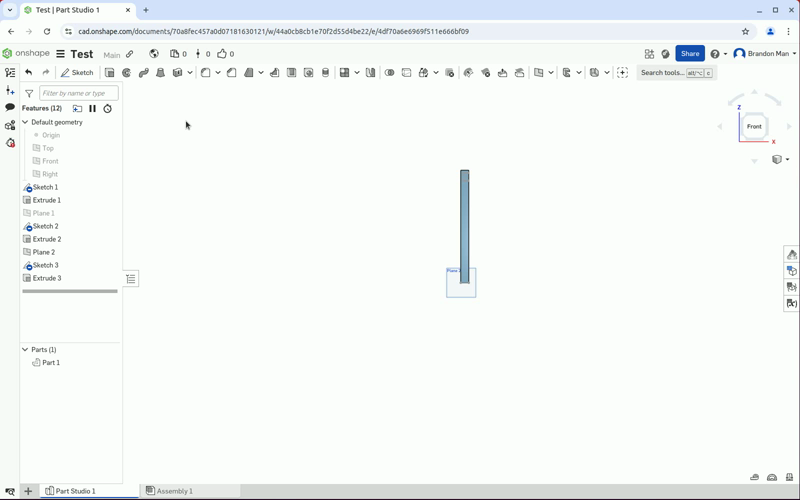
key(shift+7)
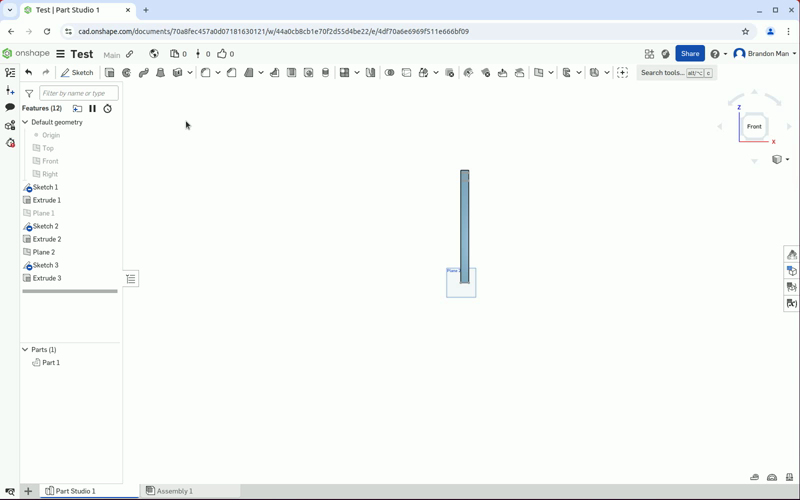
key(left, 2)
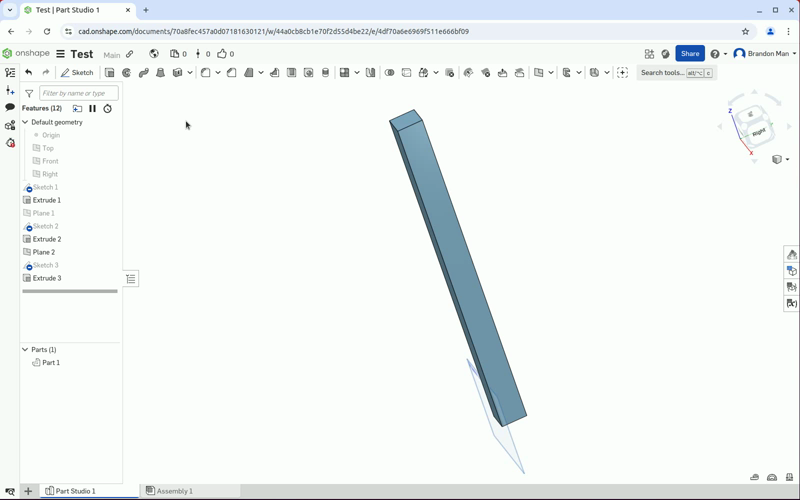
key(down, 2)
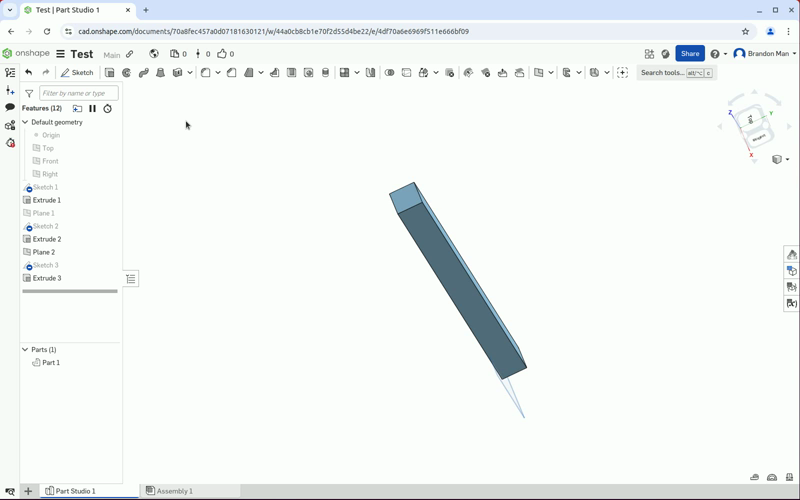
key(up, 2)
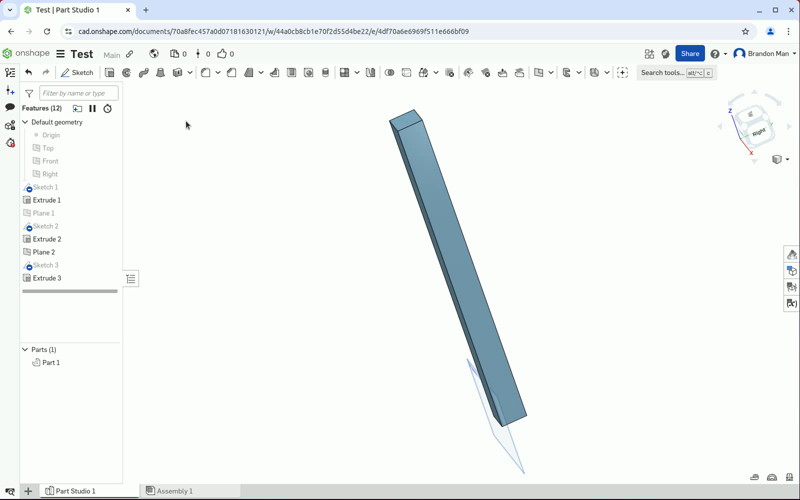
key(right, 2)
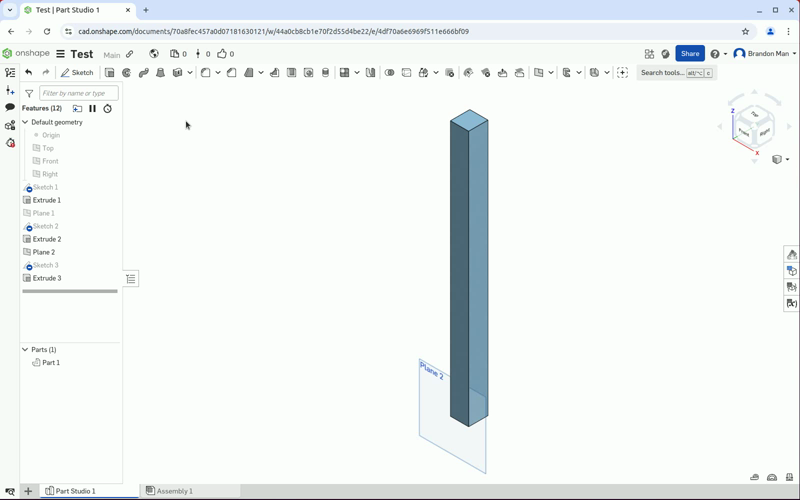
mouse_move(73, 189)
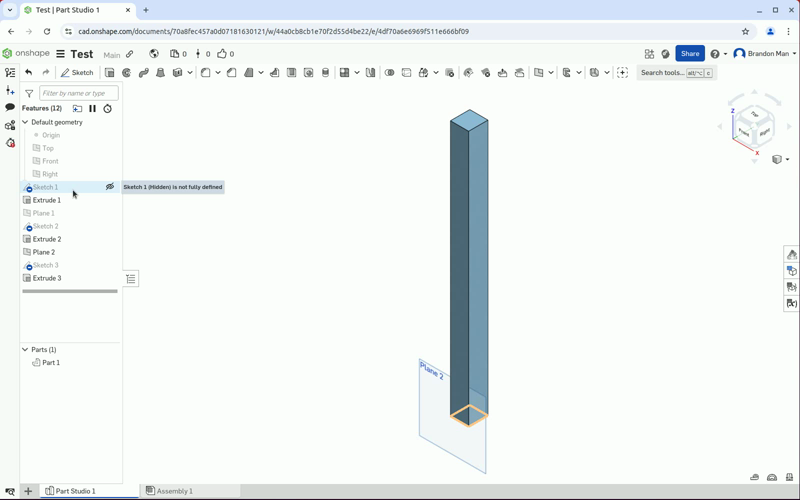
click(73, 189)